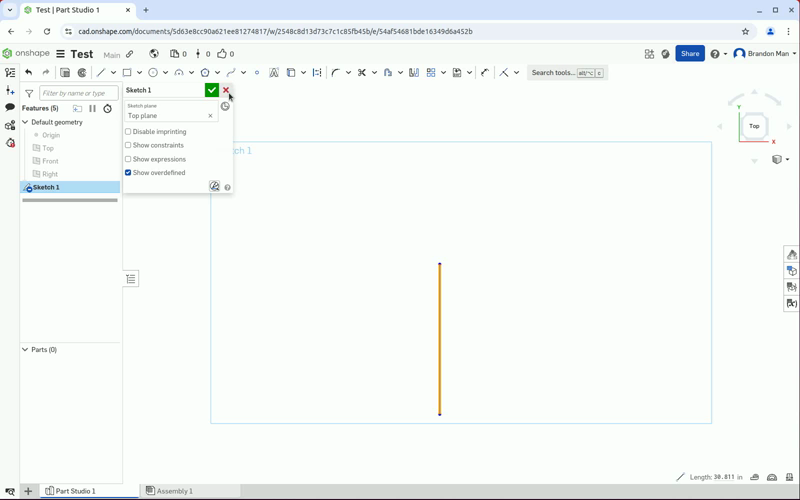
key(shift+h)
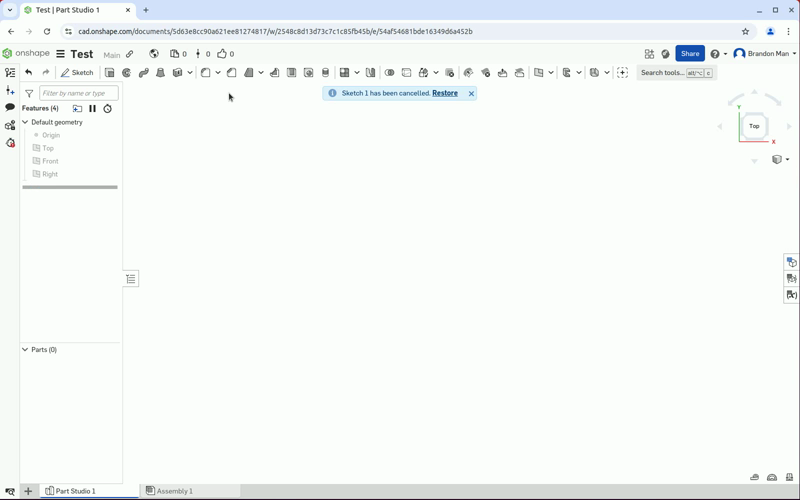
mouse_move(73, 352)
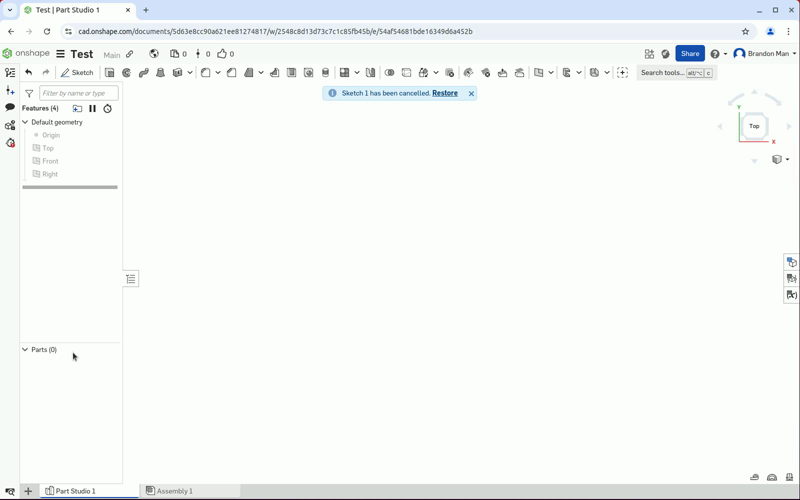
key(y)
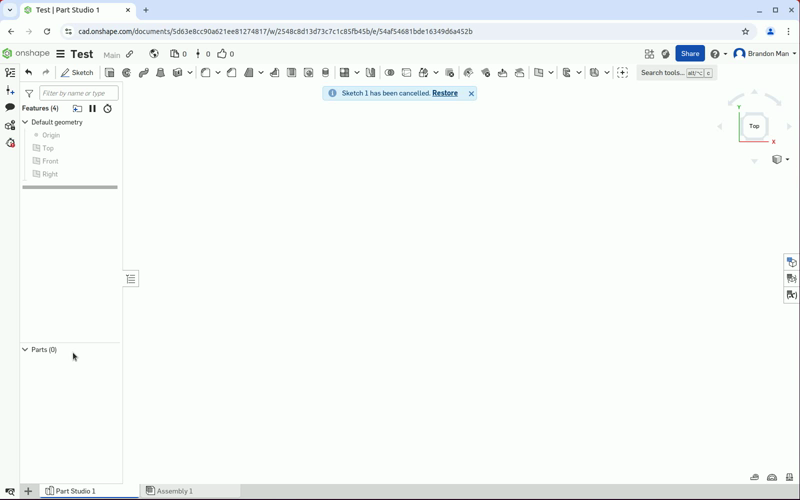
key(shift+p)
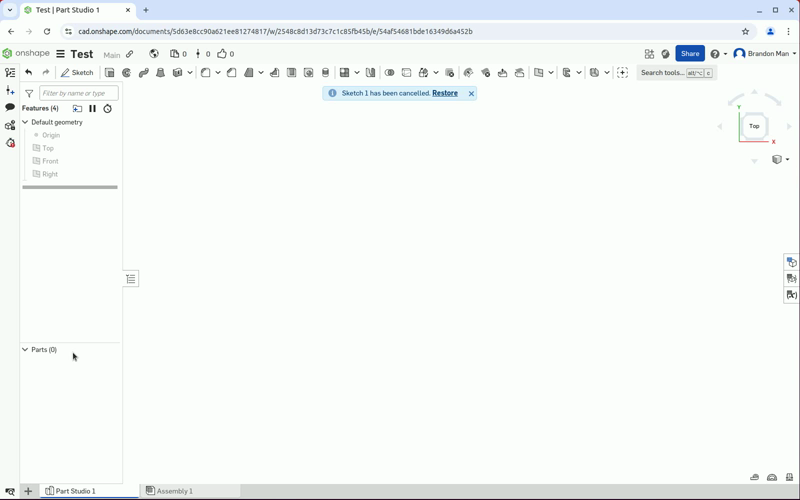
key(space)
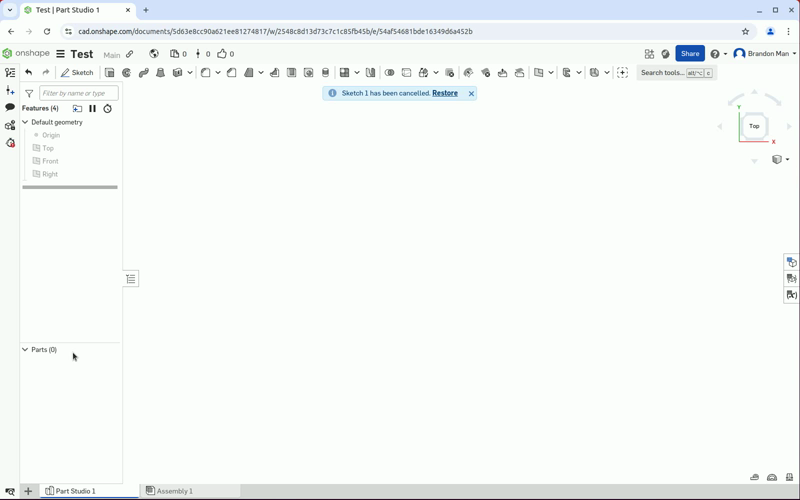
key_down(shift)
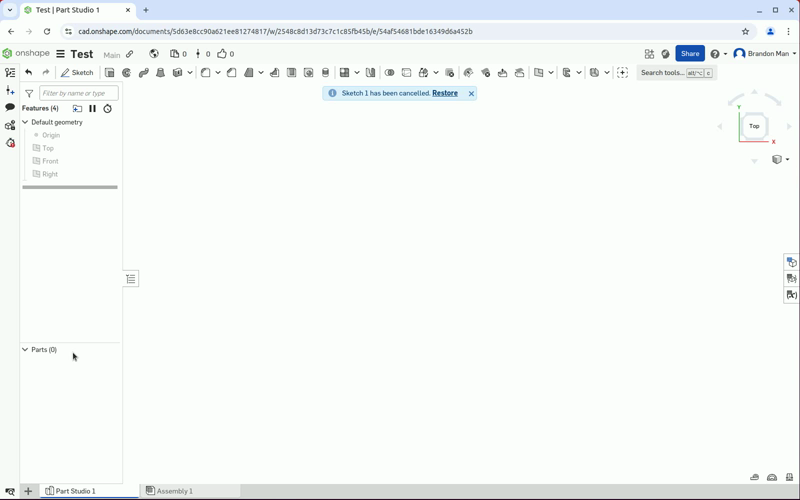
key(up)
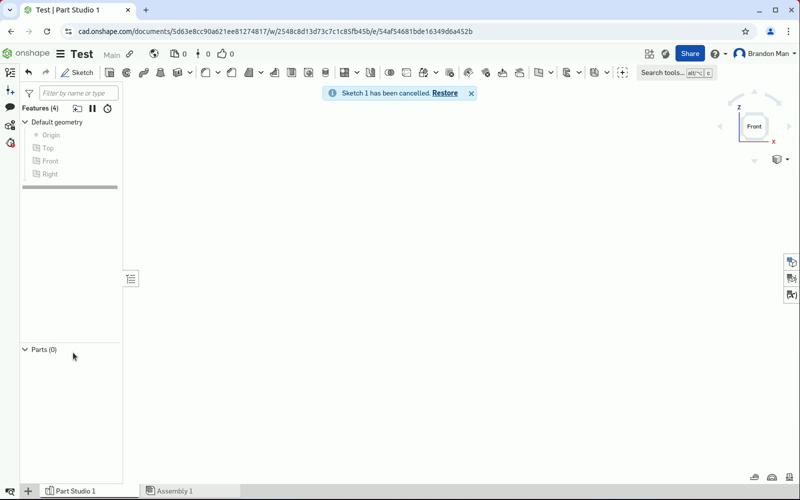
key_up(shift)
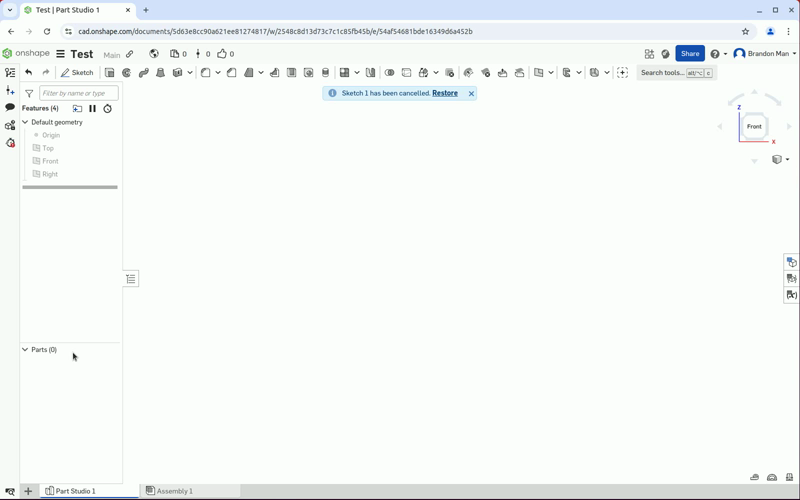
key(space)
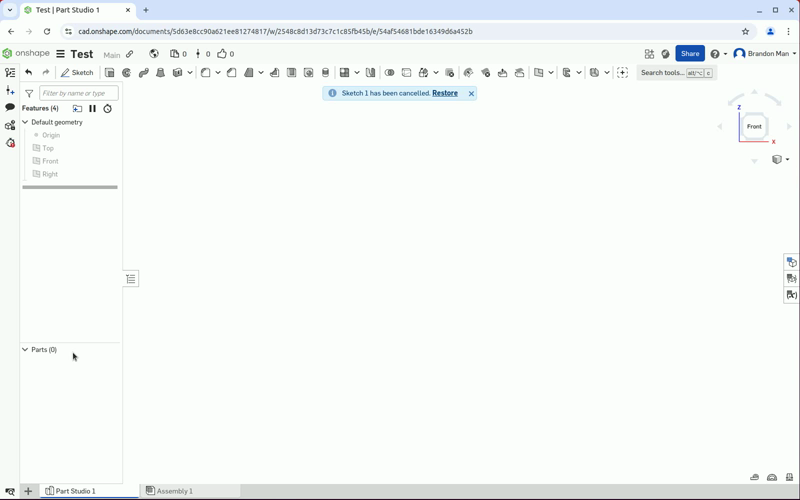
key_down(shift)
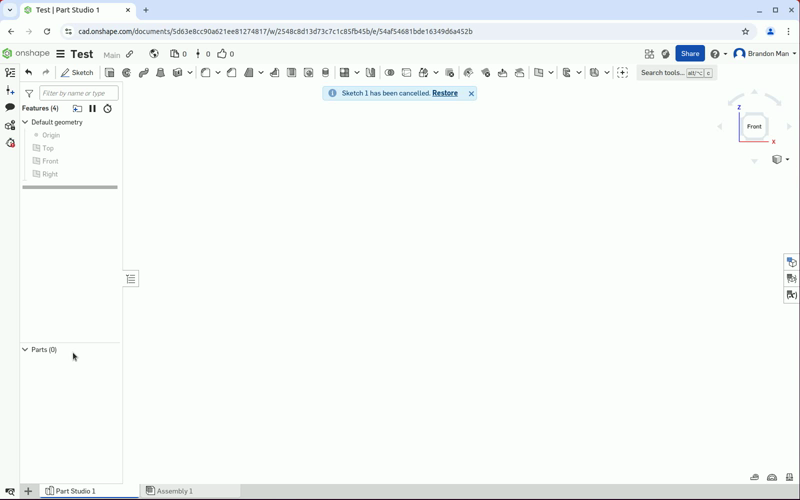
key(left)
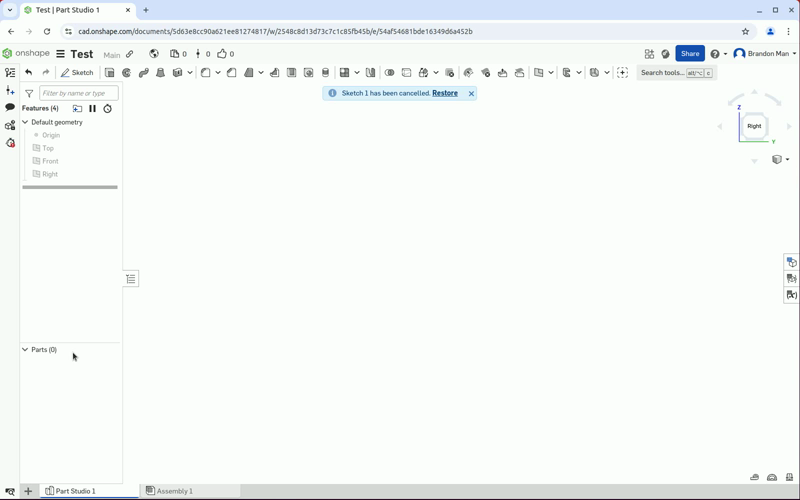
key_up(shift)
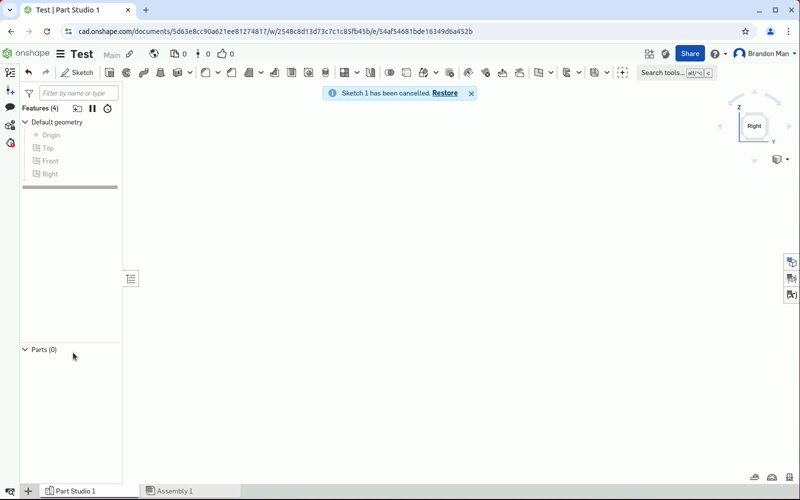
mouse_move(73, 352)
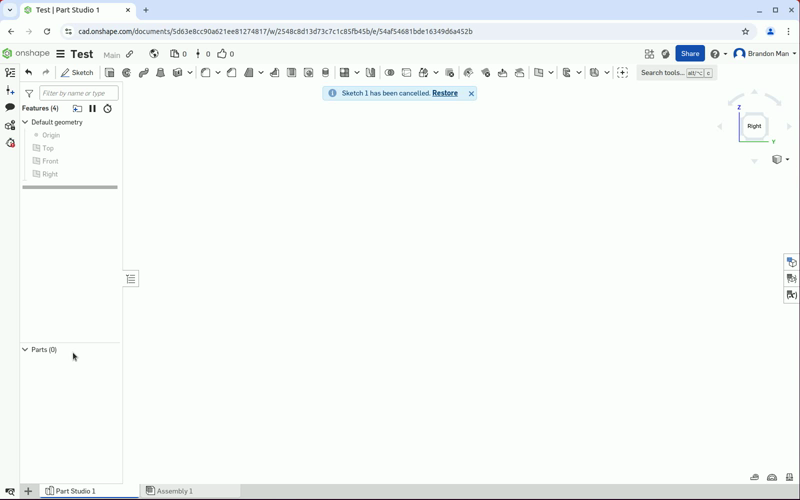
key(shift+y)
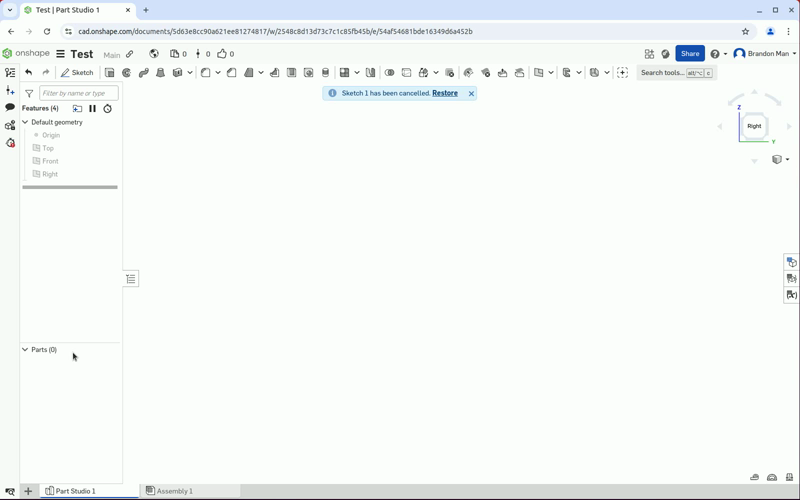
key(shift+s)
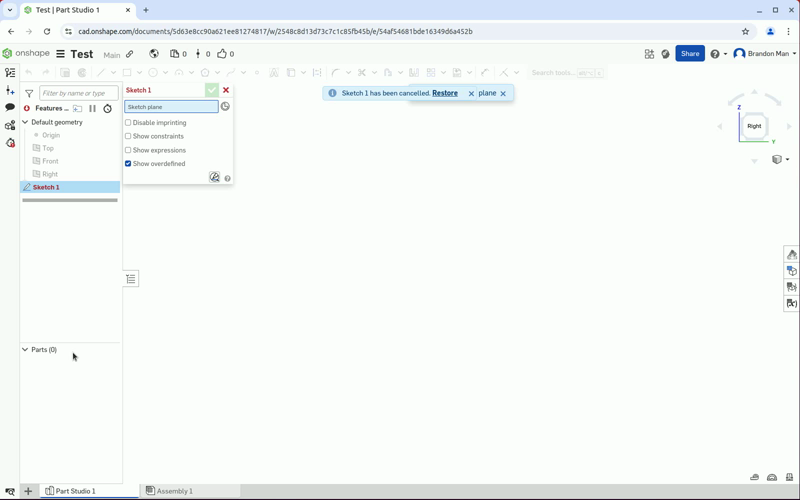
mouse_move(73, 176)
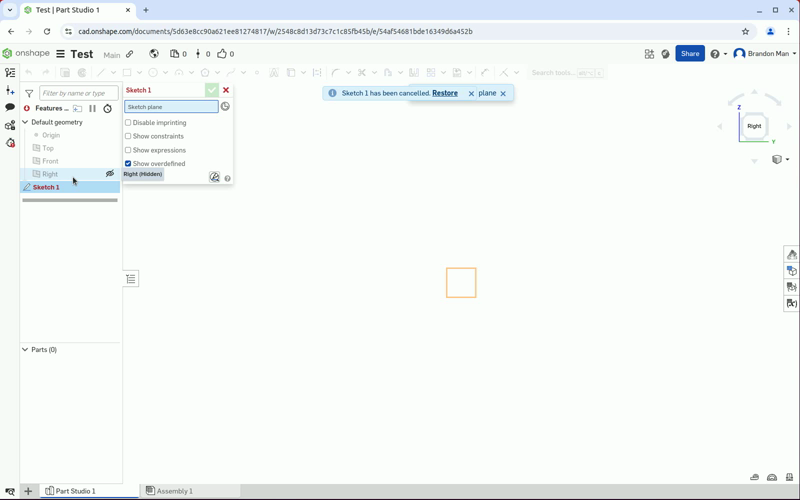
click(73, 176)
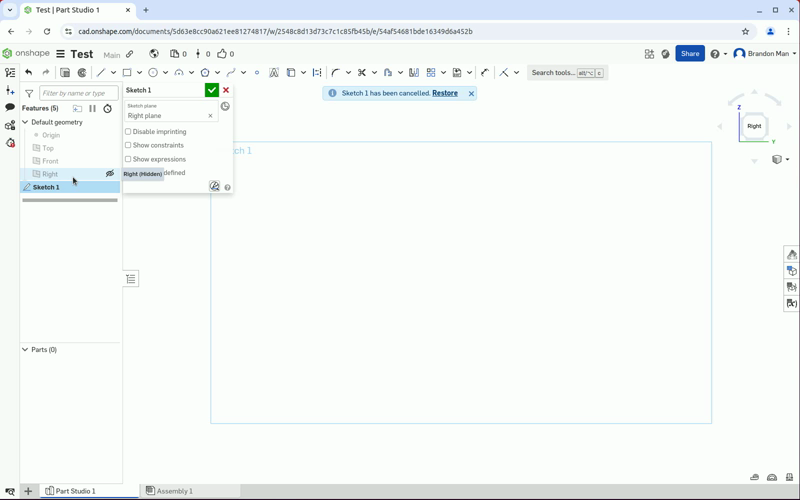
mouse_move(73, 352)
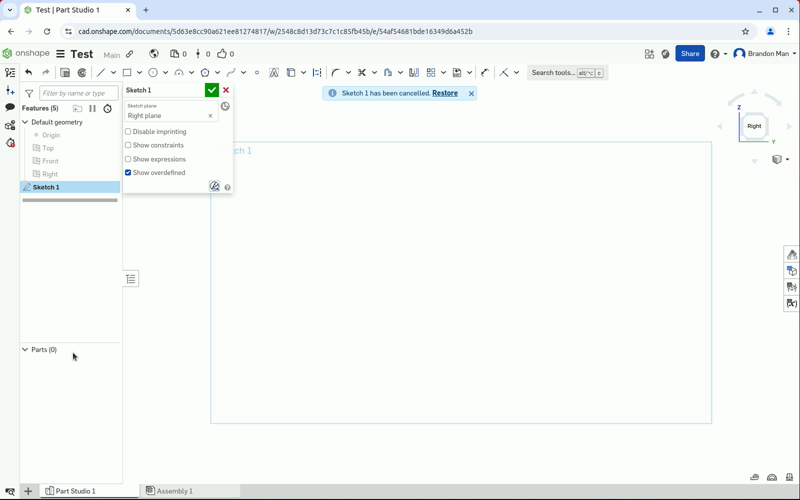
key(y)
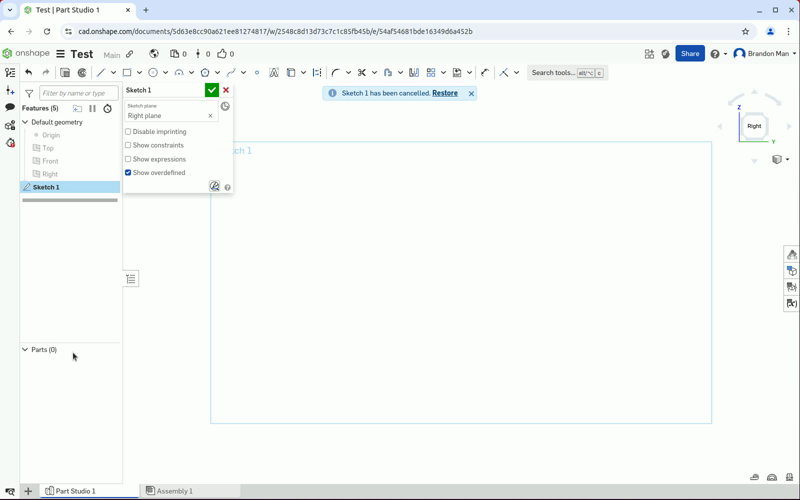
key(l)
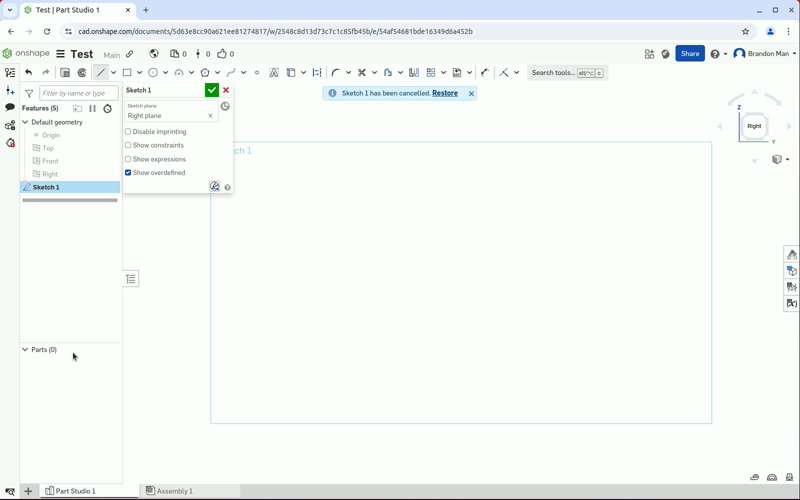
key_down(shift)
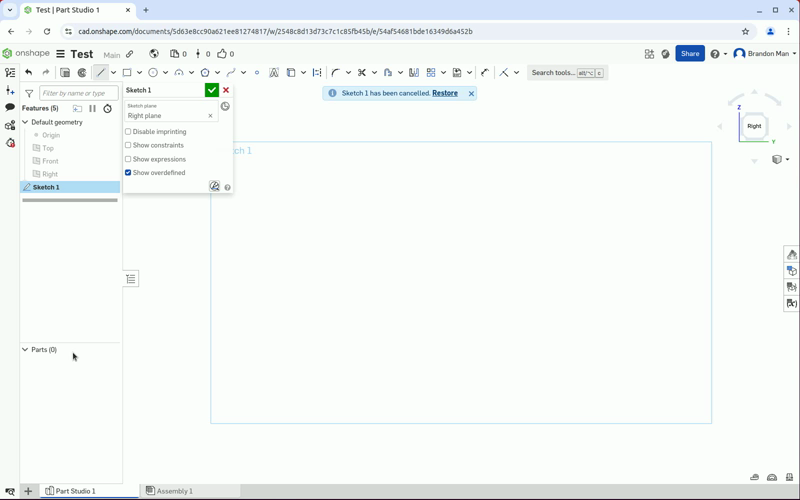
mouse_move(460, 288)
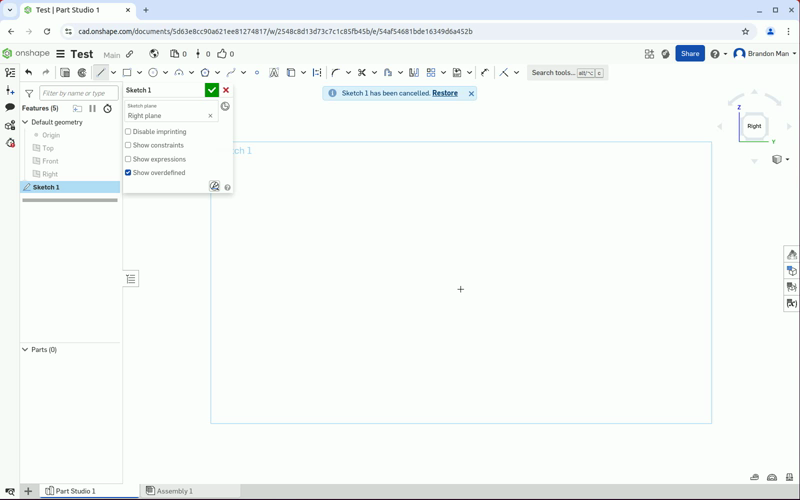
click(460, 288)
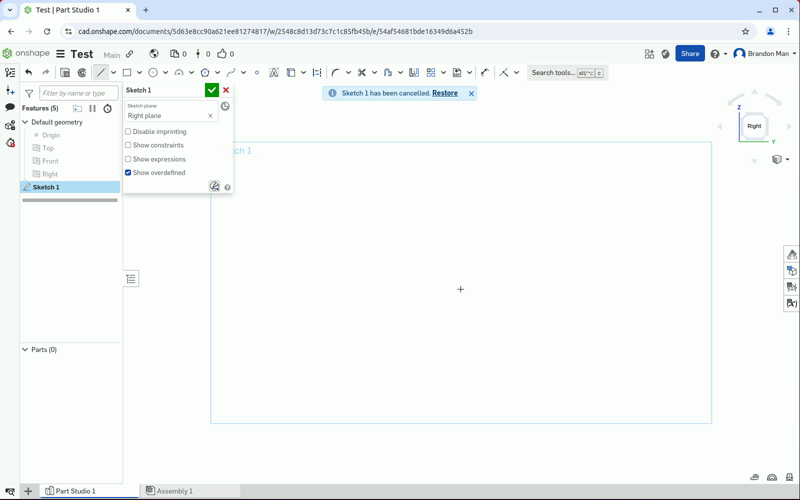
key_up(shift)
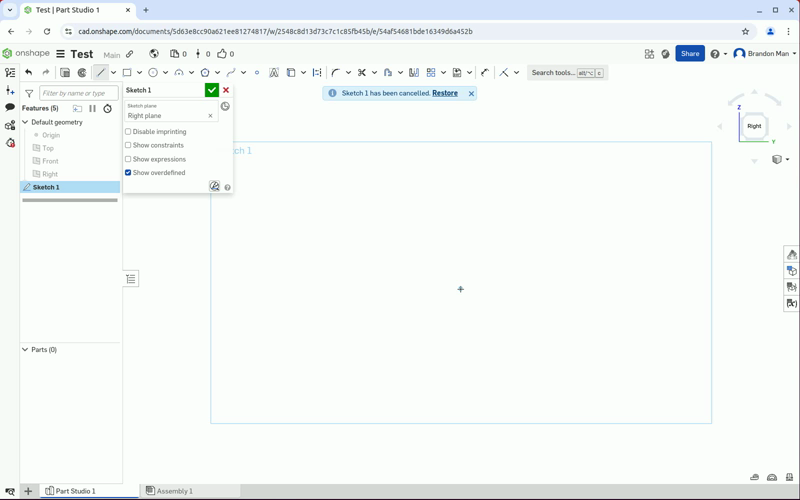
key_down(shift)
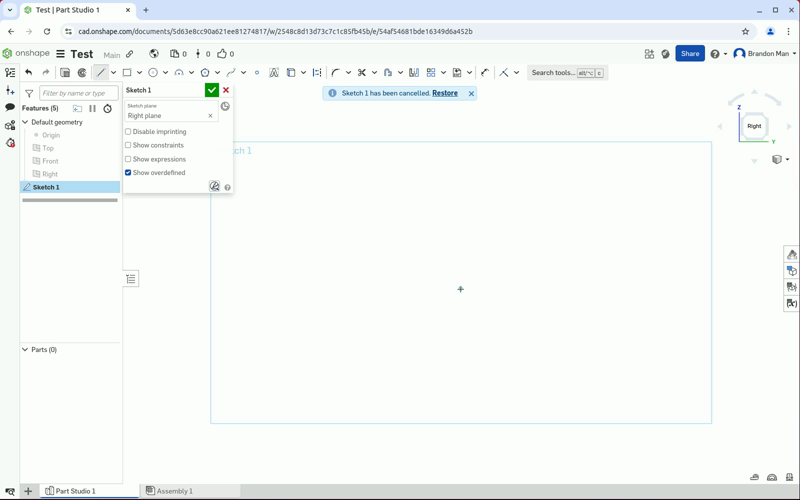
mouse_move(490, 288)
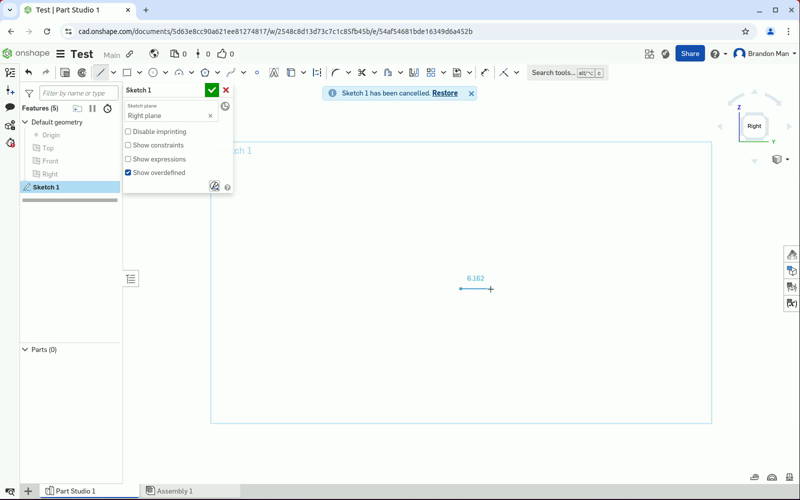
mouse_move(463, 288)
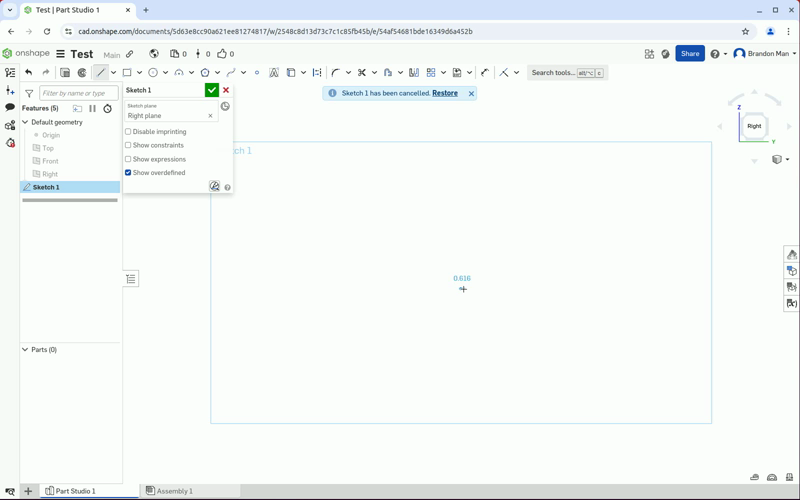
scroll(6)
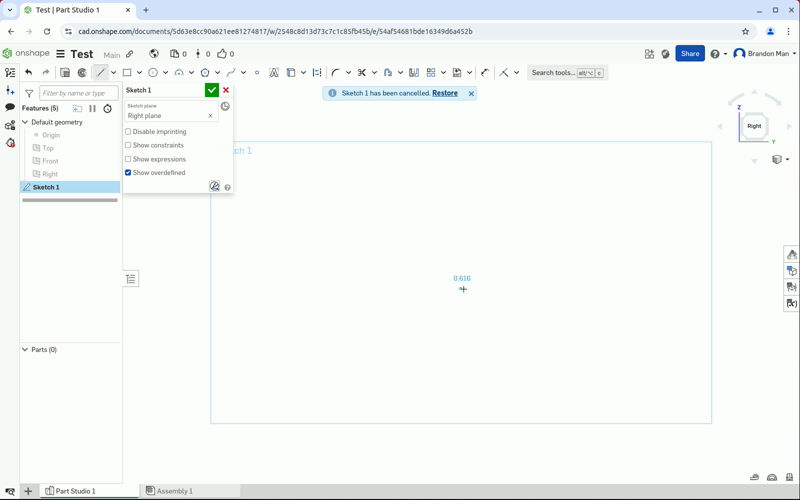
scroll(6)
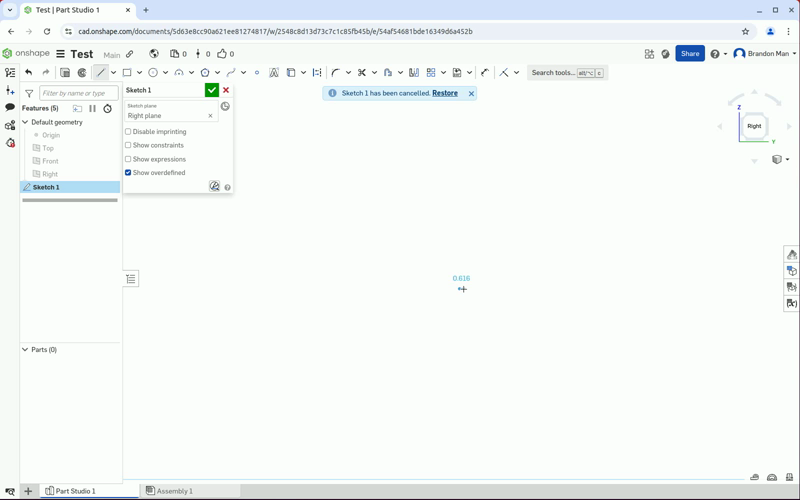
scroll(6)
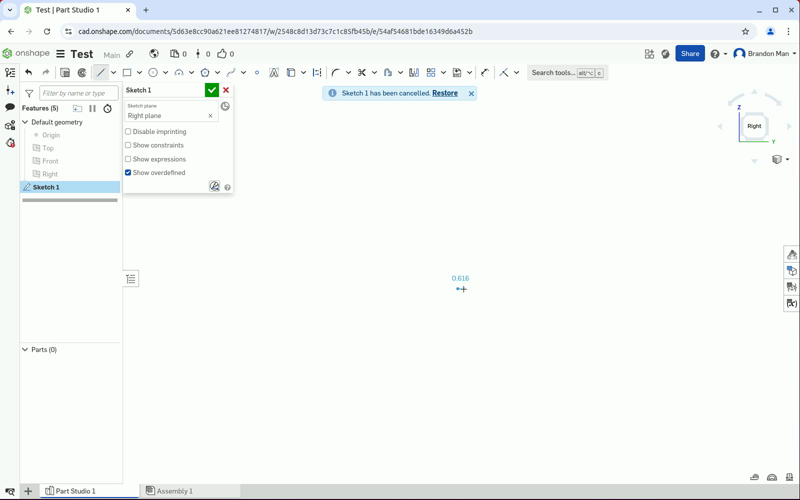
scroll(6)
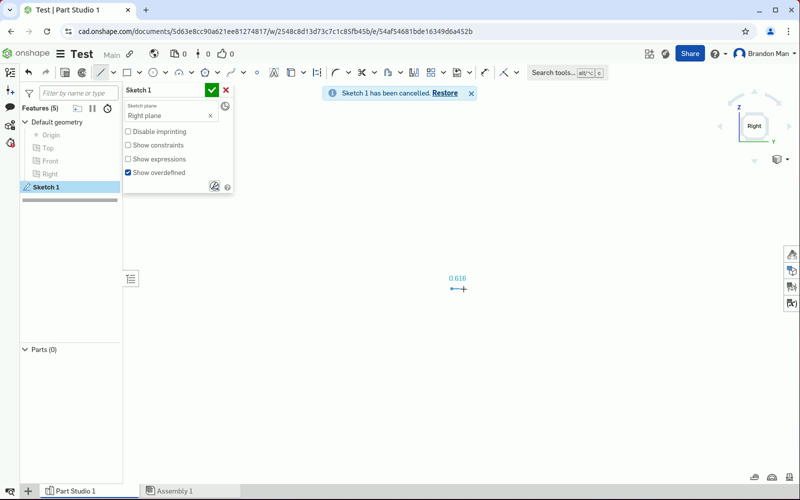
scroll(6)
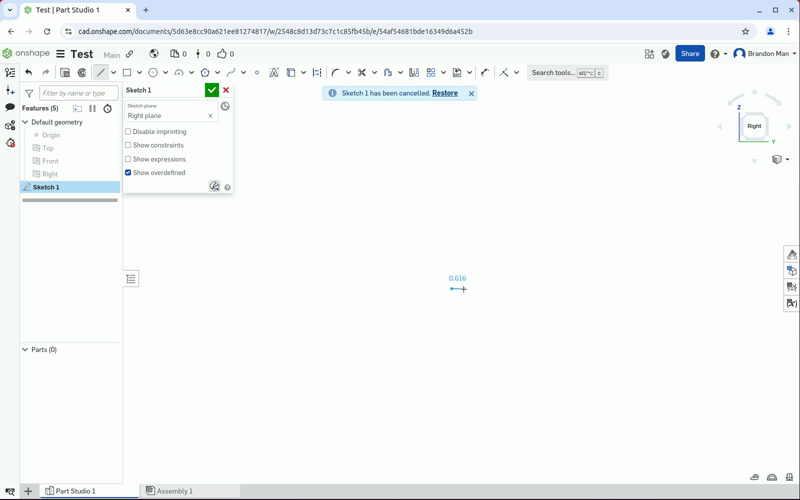
scroll(6)
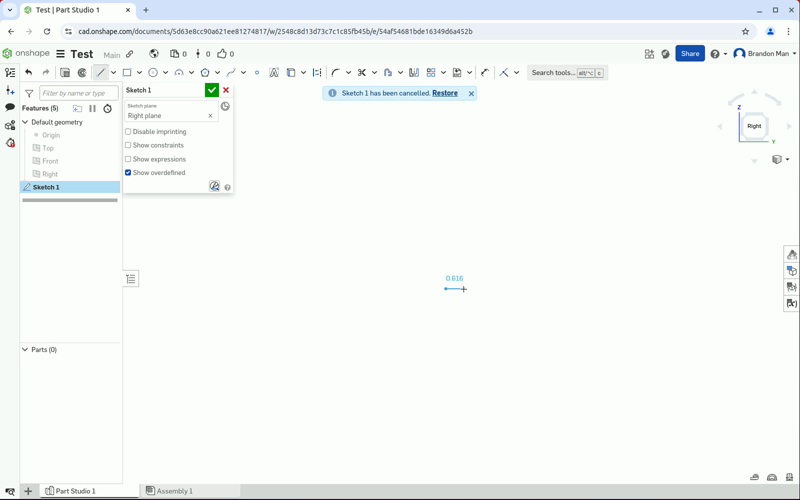
scroll(6)
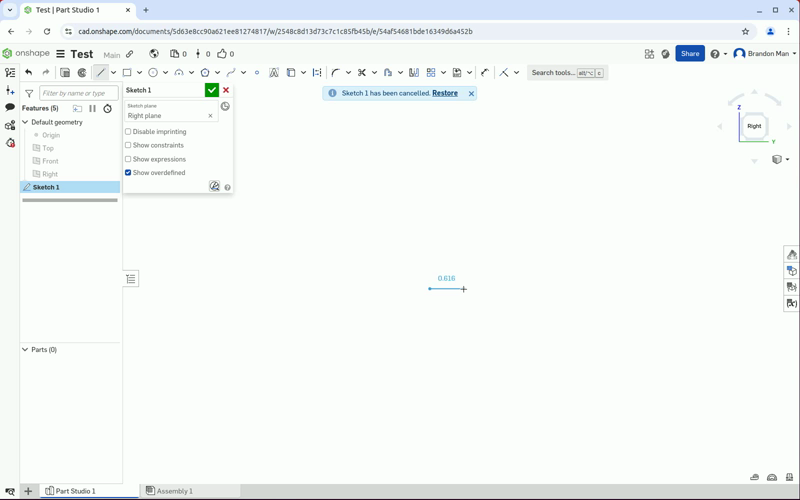
click(463, 288)
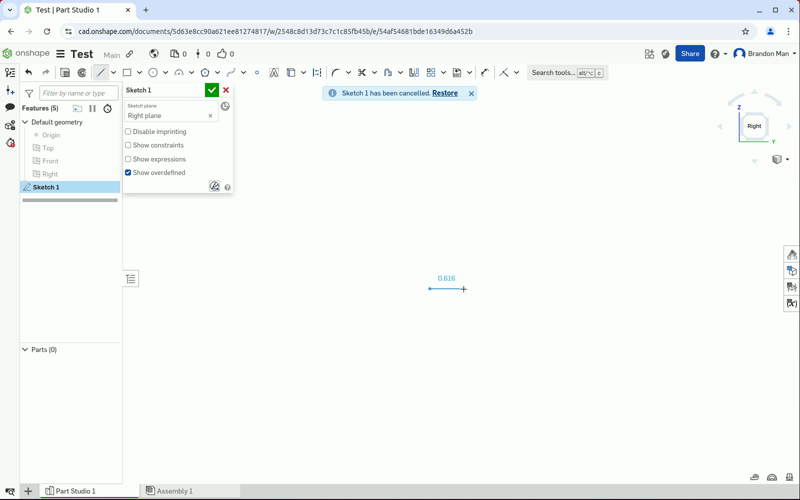
scroll(-6)
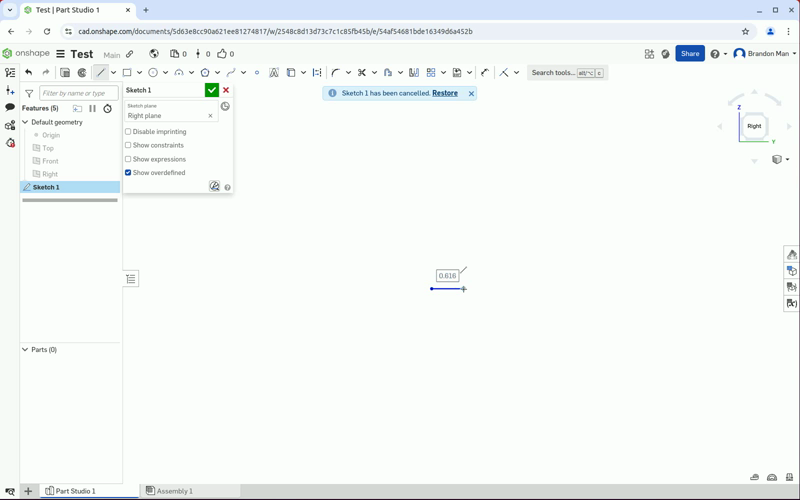
scroll(-6)
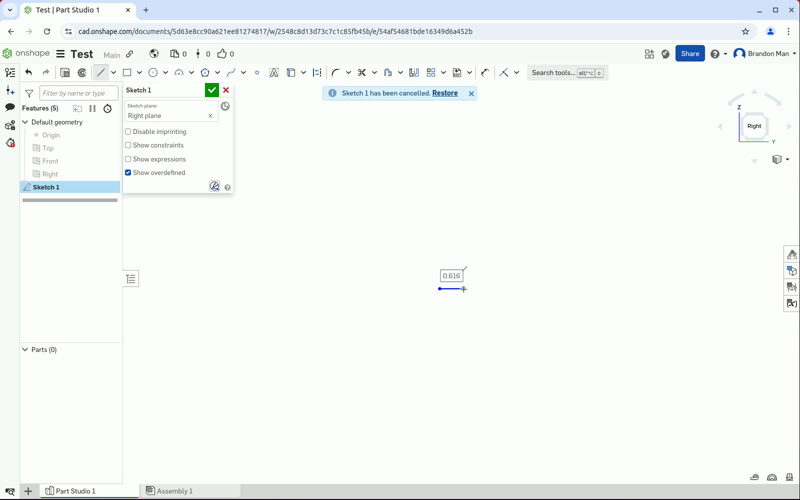
scroll(-6)
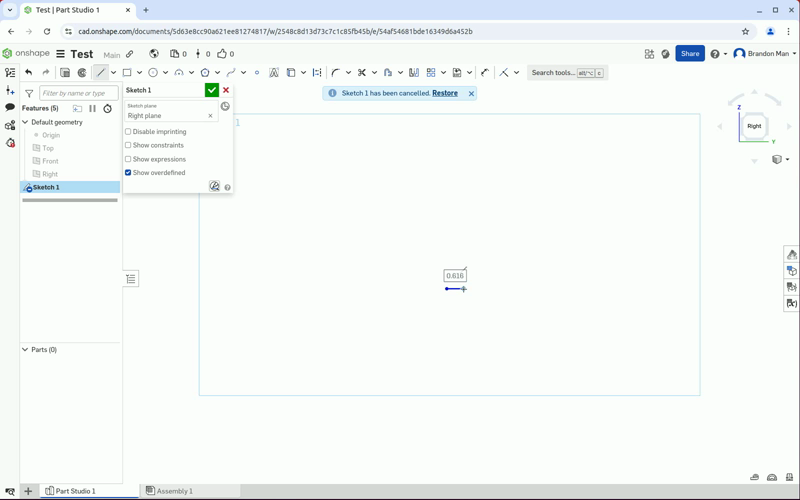
scroll(-6)
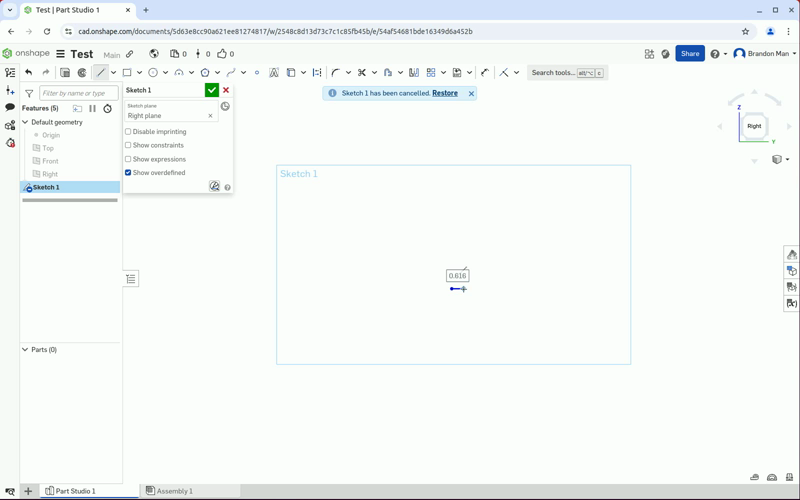
scroll(-6)
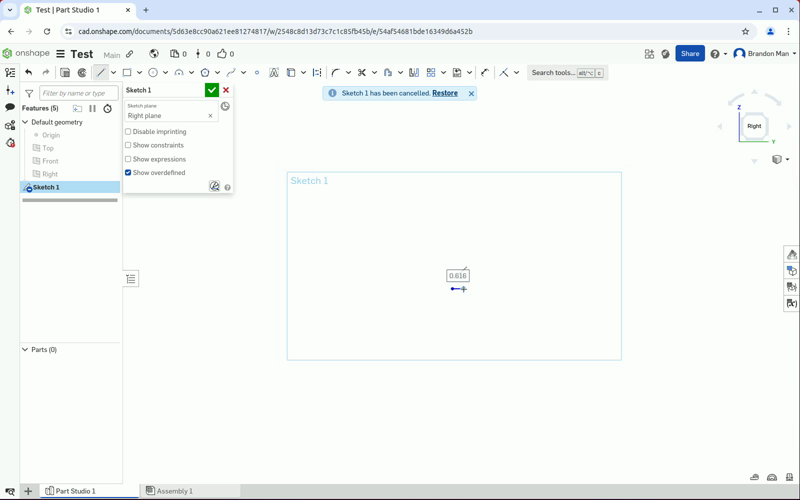
scroll(-6)
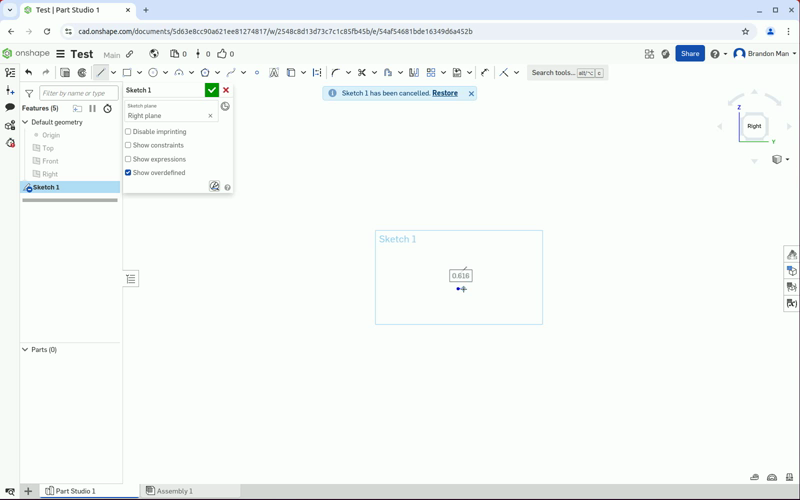
scroll(-6)
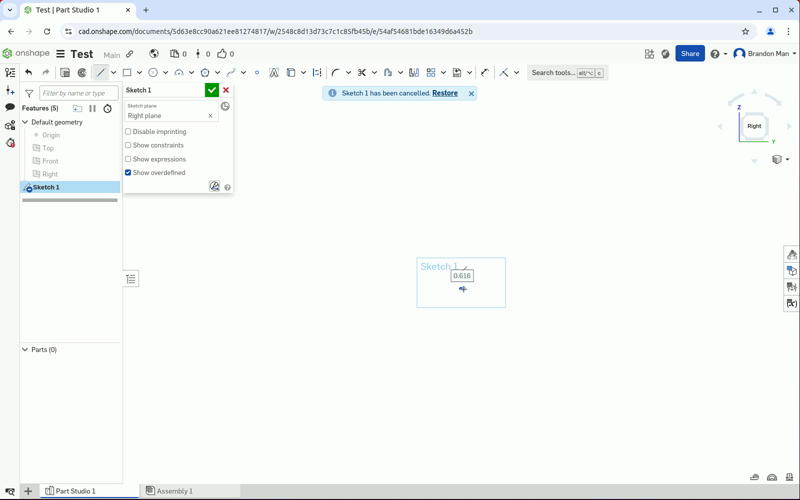
key_up(shift)
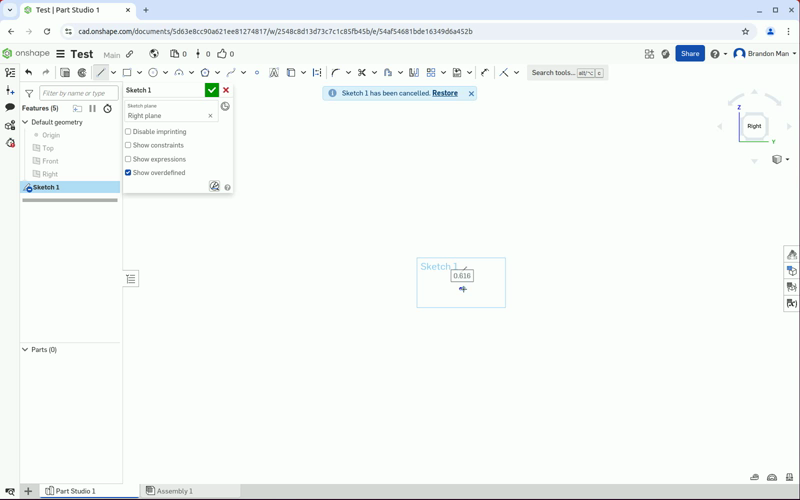
key_down(shift)
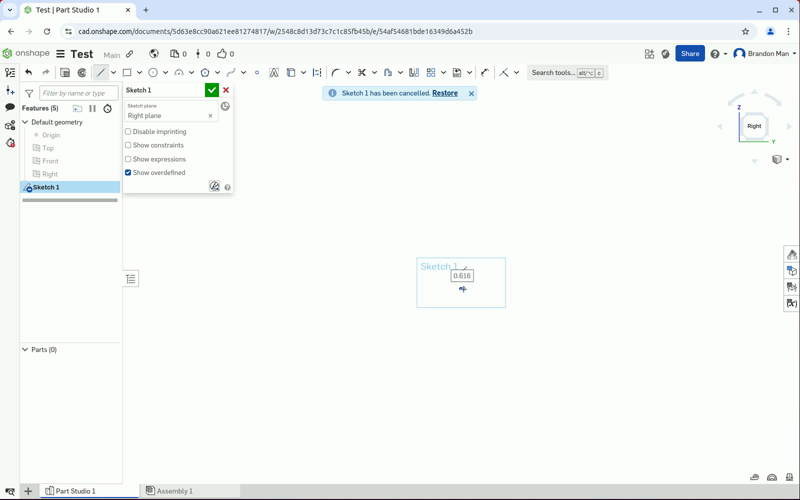
mouse_move(493, 288)
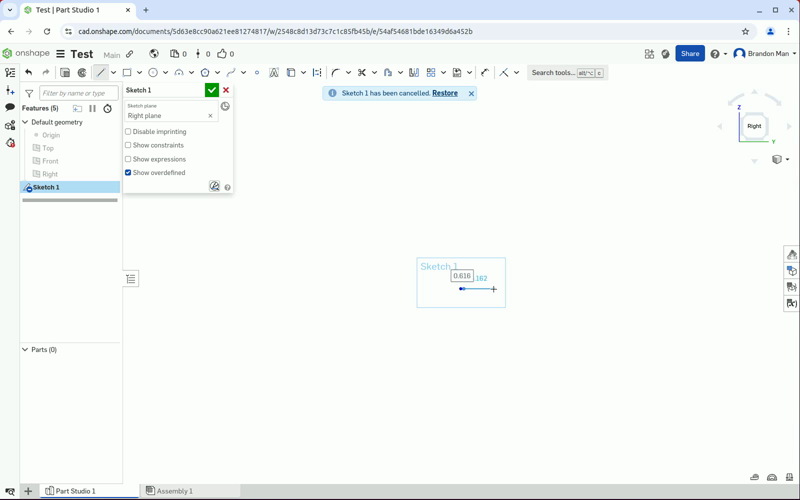
mouse_move(463, 285)
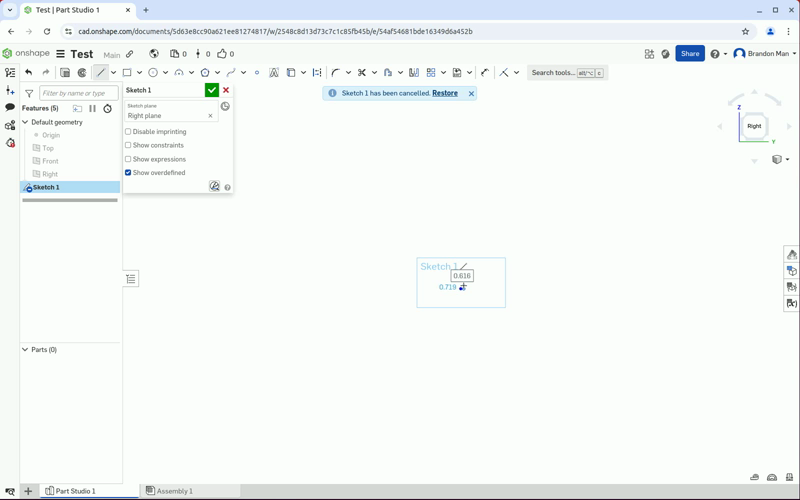
scroll(6)
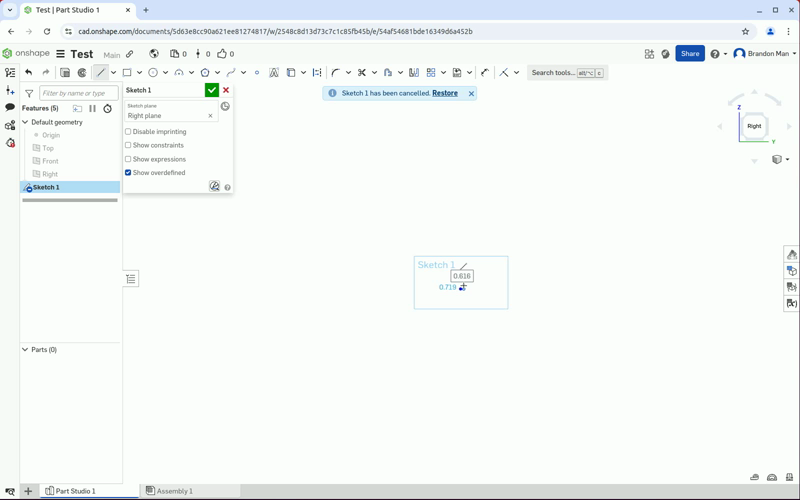
scroll(6)
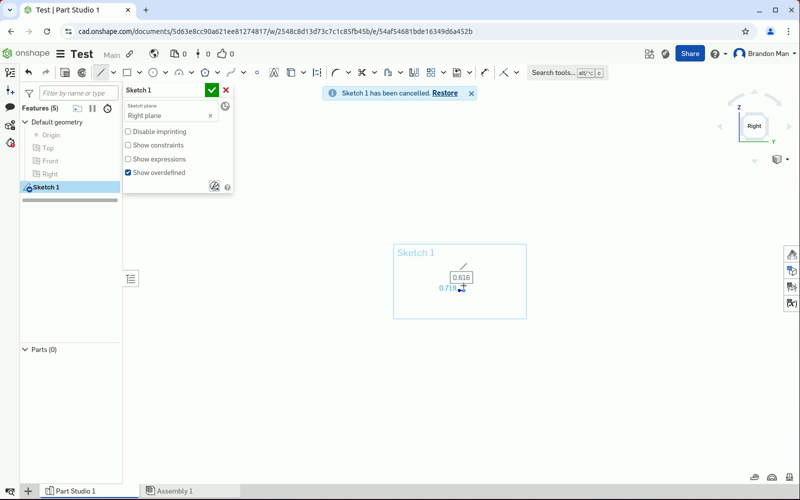
scroll(6)
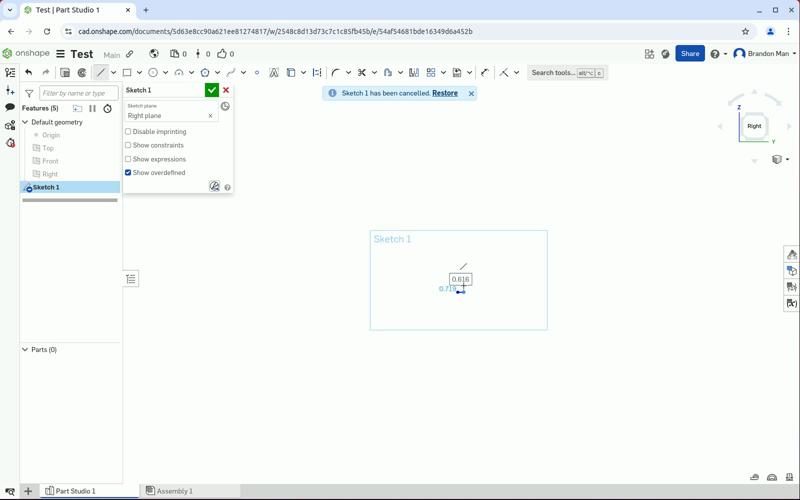
scroll(6)
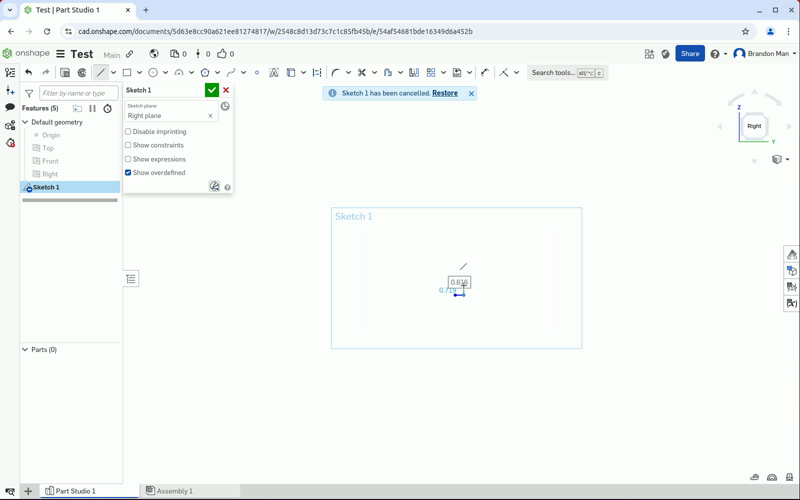
scroll(6)
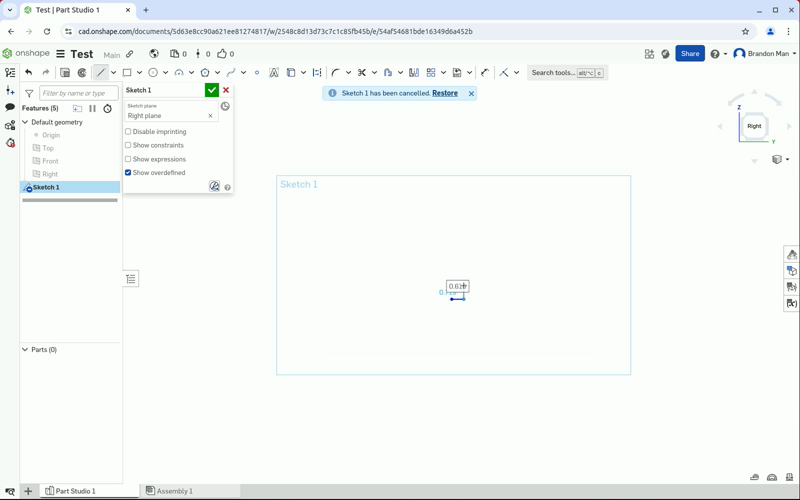
scroll(6)
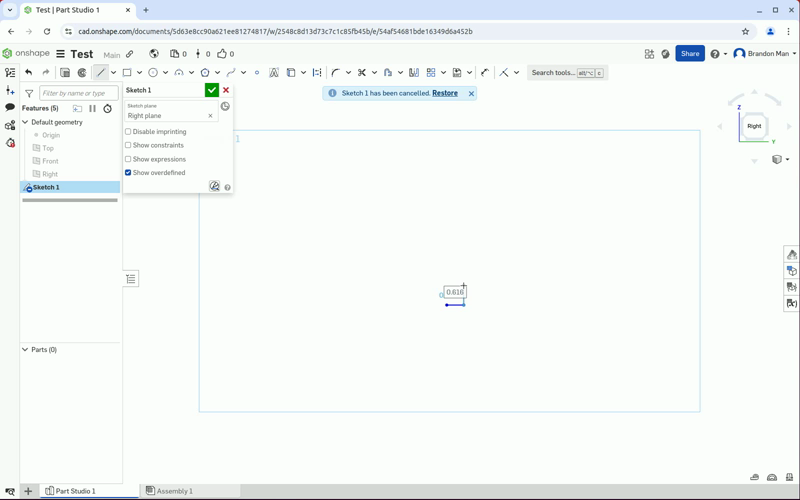
scroll(6)
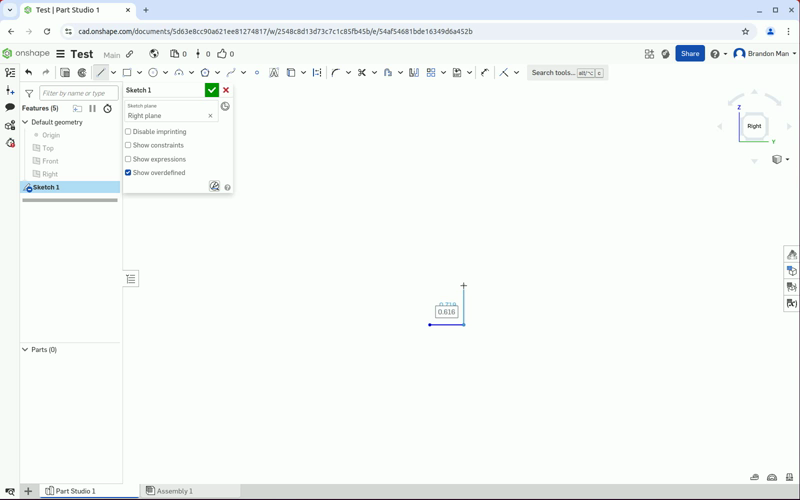
click(463, 285)
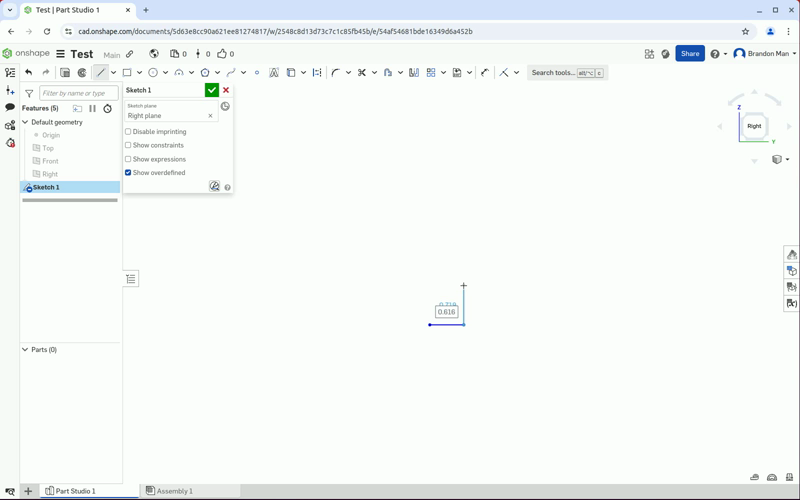
scroll(-6)
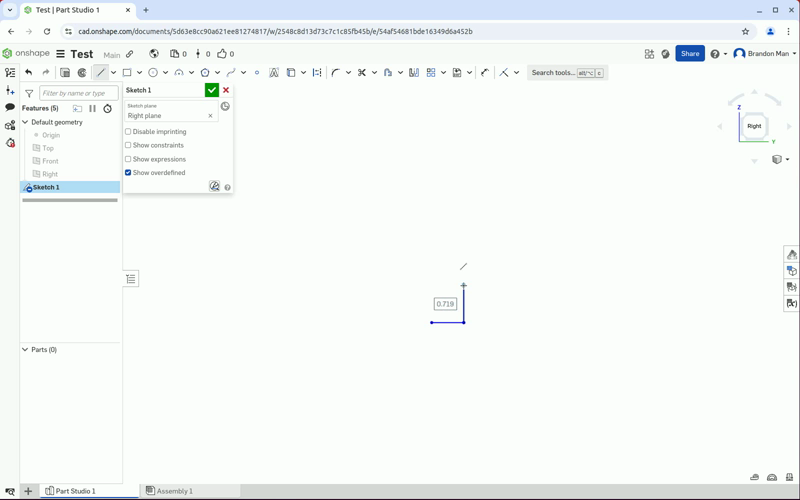
scroll(-6)
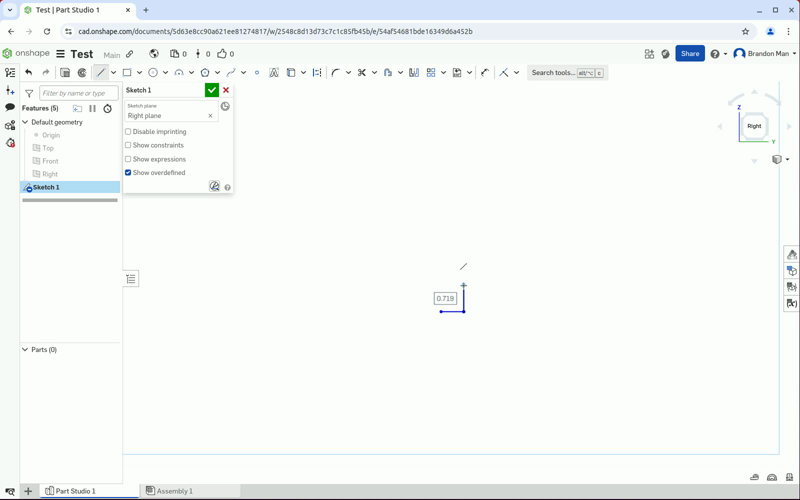
scroll(-6)
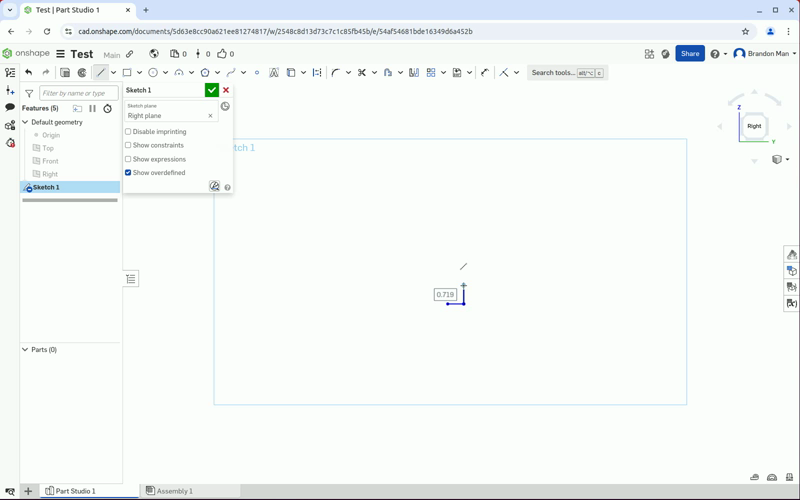
scroll(-6)
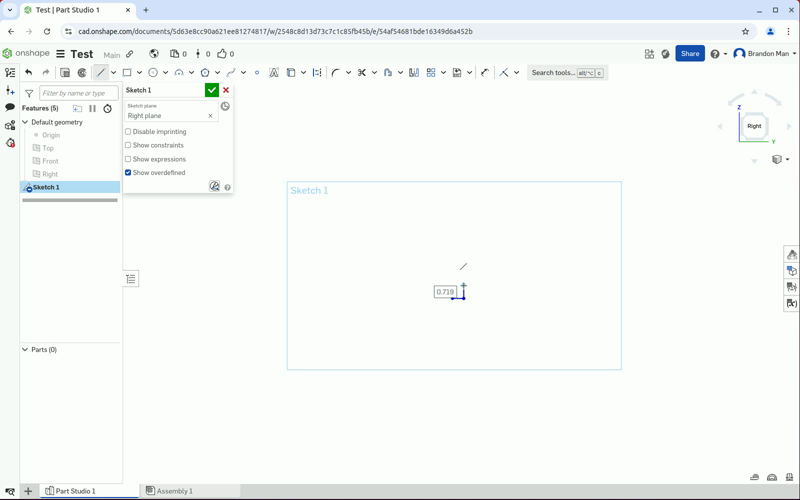
scroll(-6)
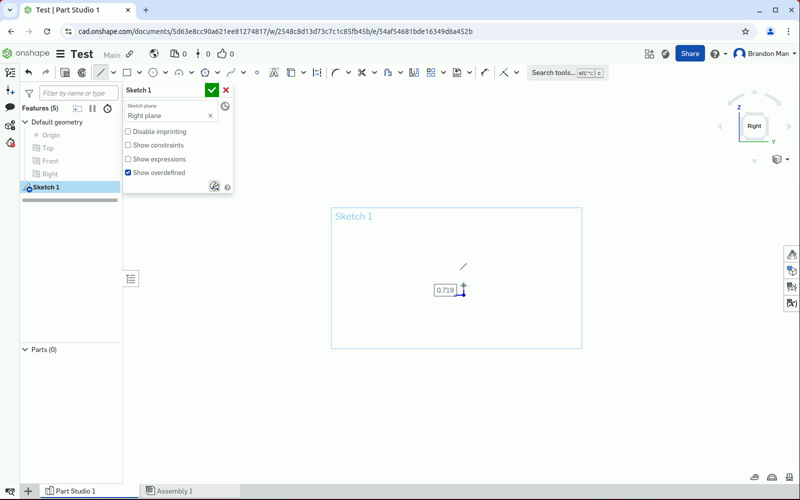
scroll(-6)
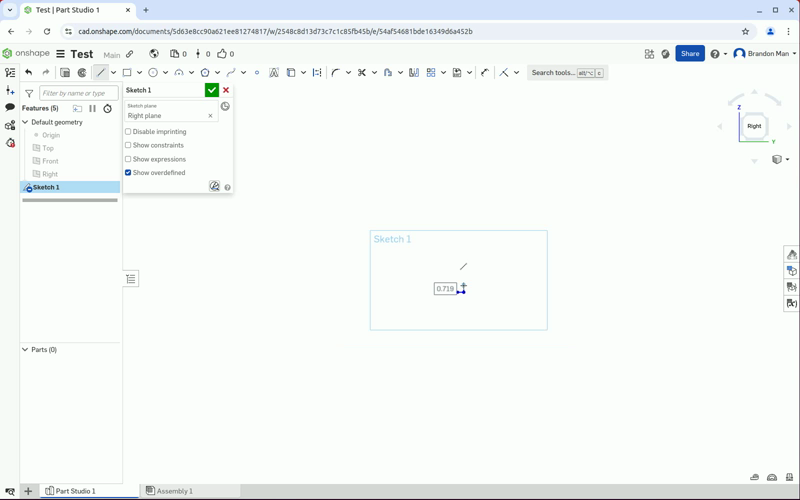
scroll(-6)
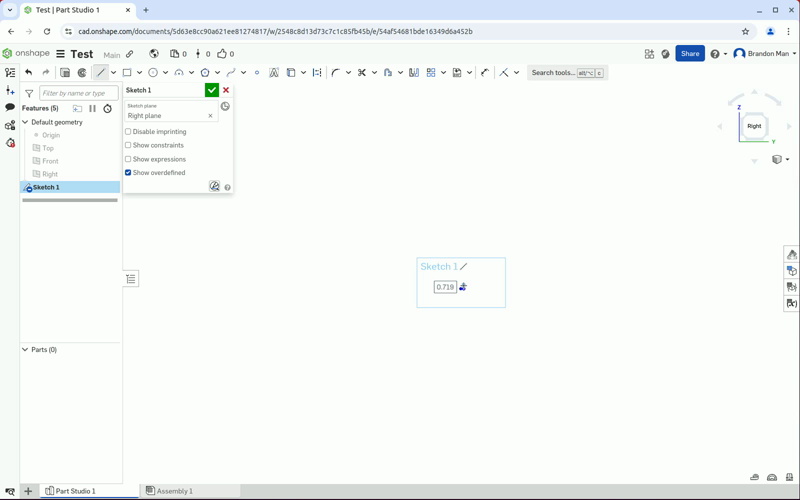
key_up(shift)
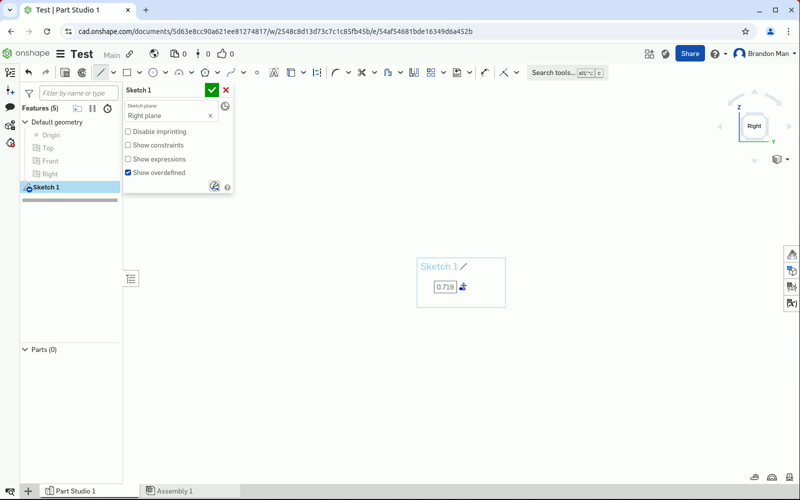
key_down(shift)
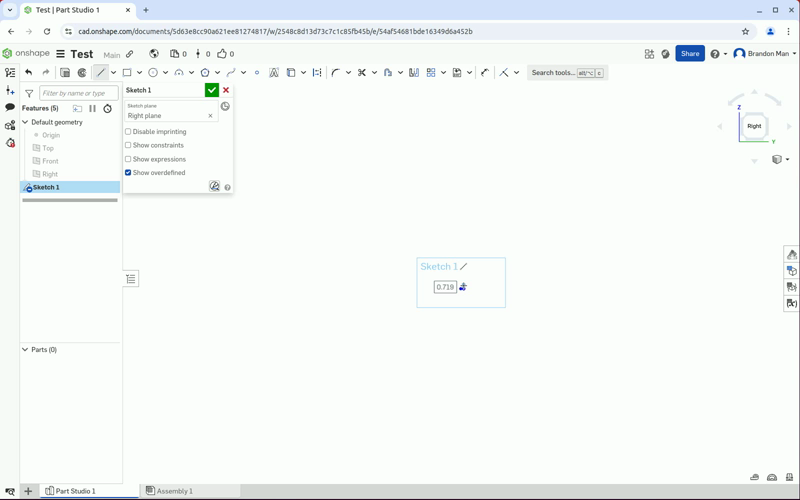
mouse_move(493, 285)
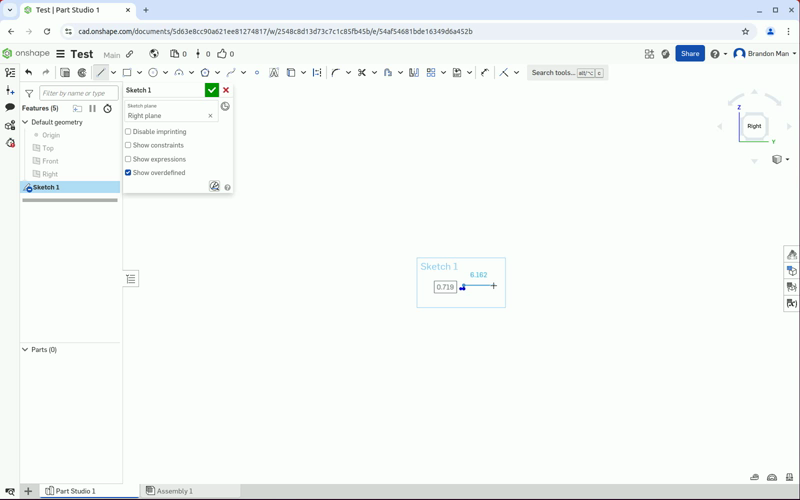
mouse_move(460, 285)
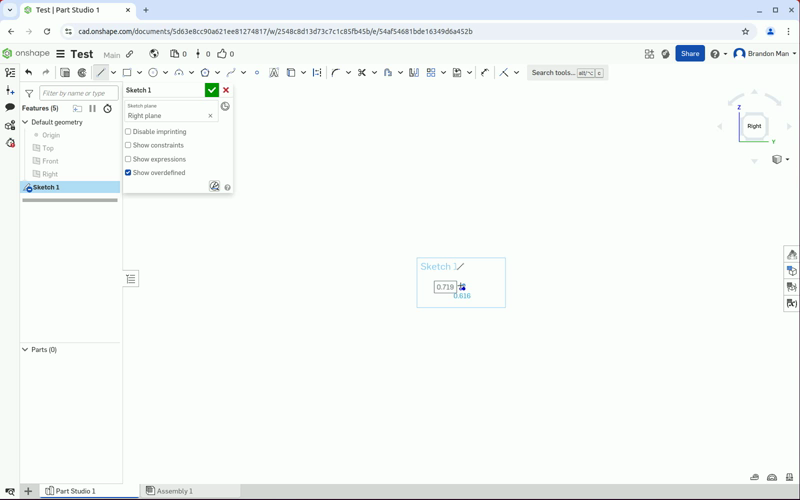
scroll(6)
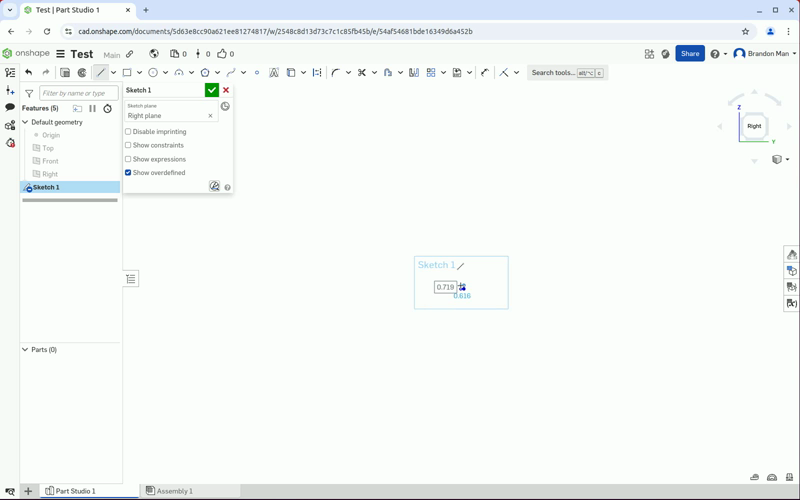
scroll(6)
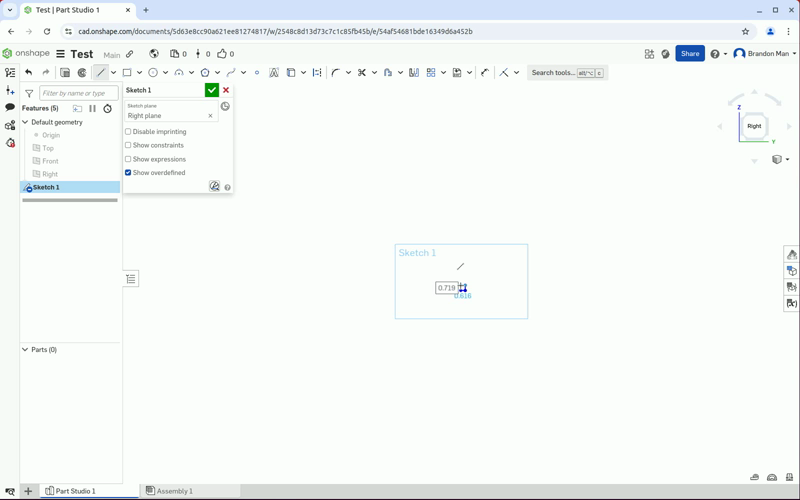
scroll(6)
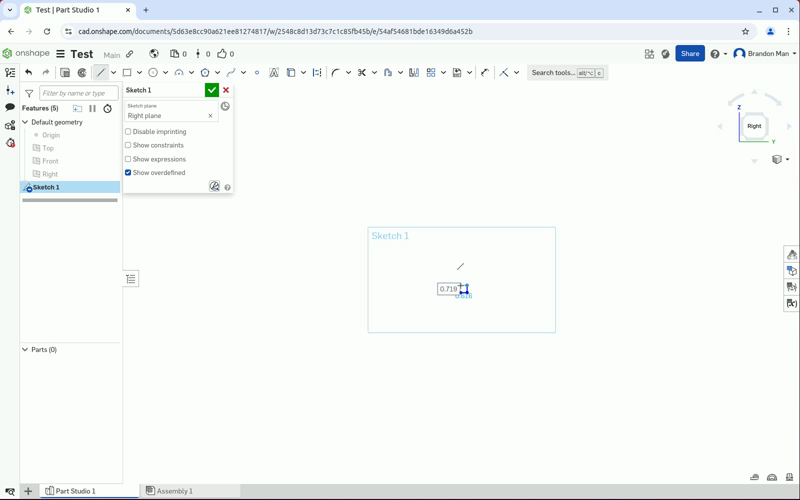
scroll(6)
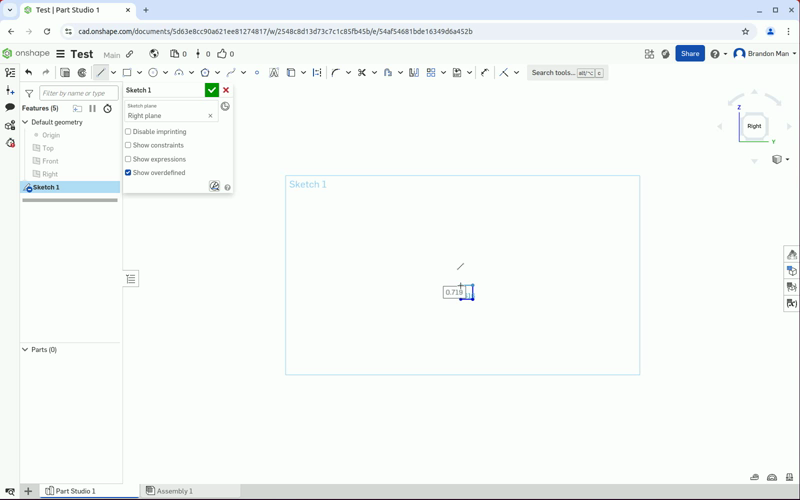
scroll(6)
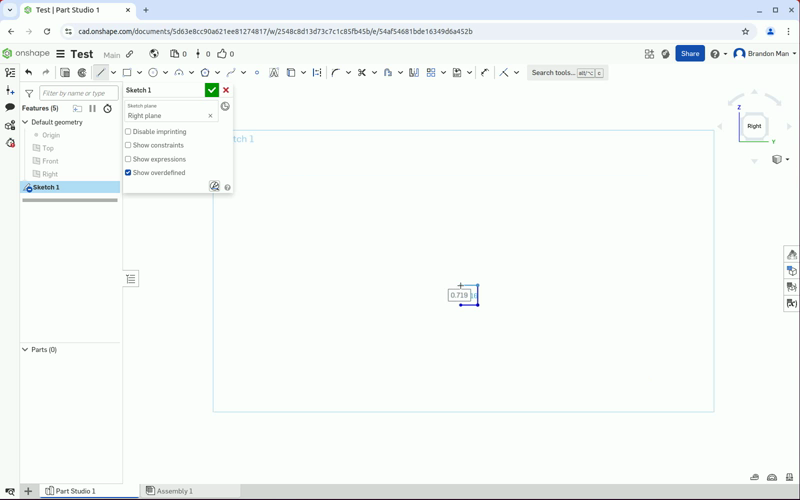
scroll(6)
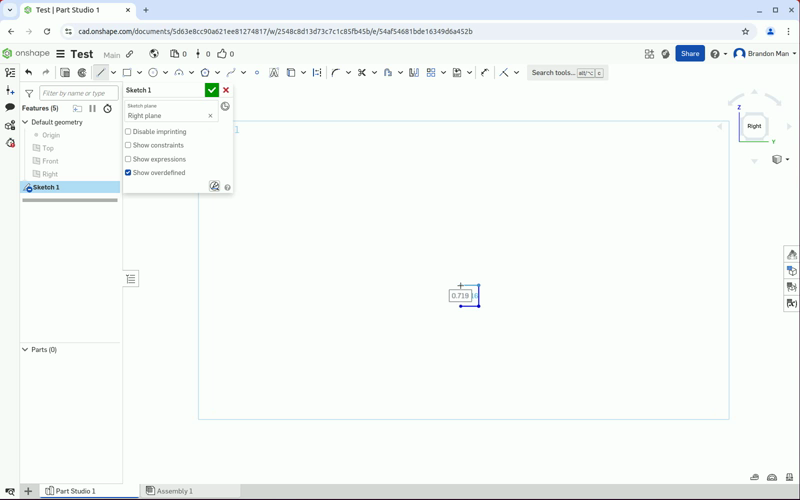
scroll(6)
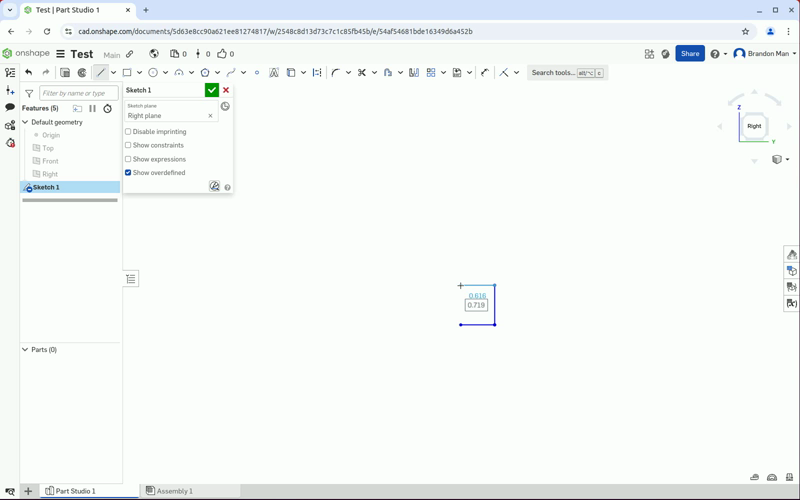
click(460, 285)
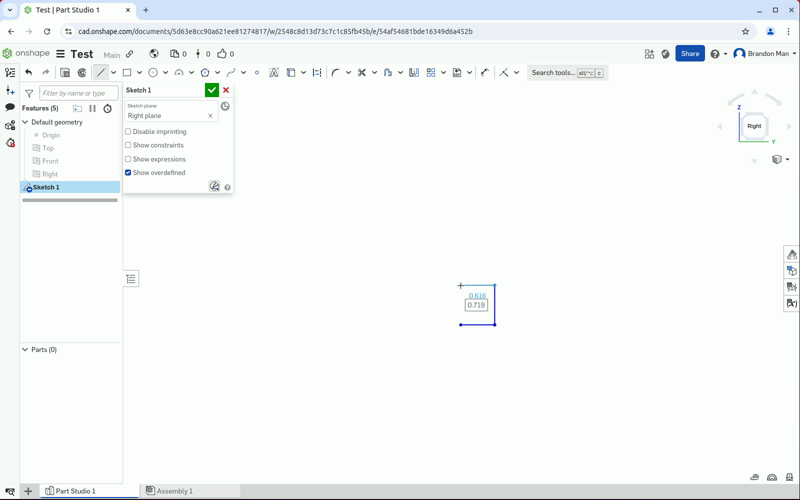
scroll(-6)
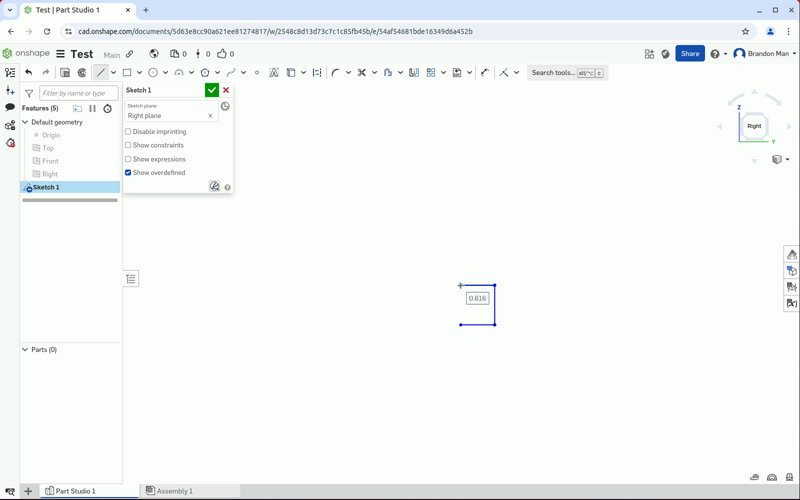
scroll(-6)
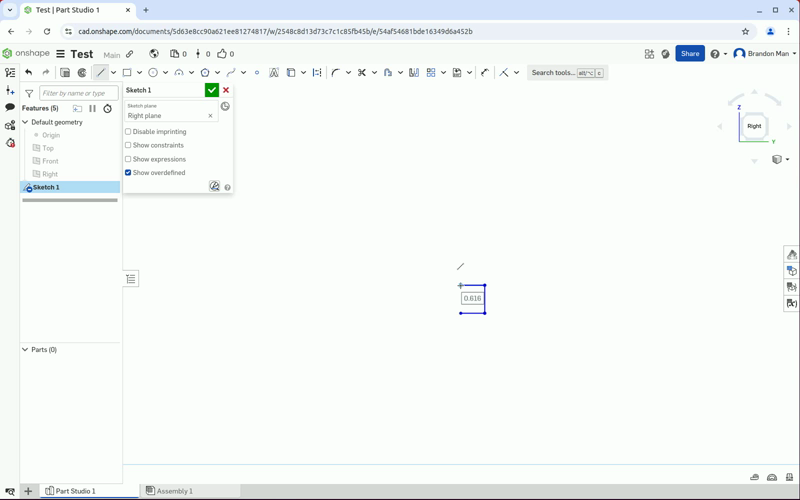
scroll(-6)
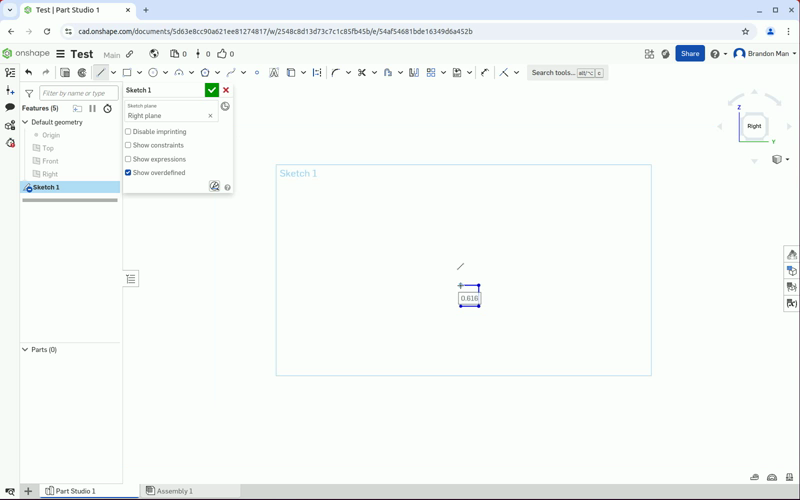
scroll(-6)
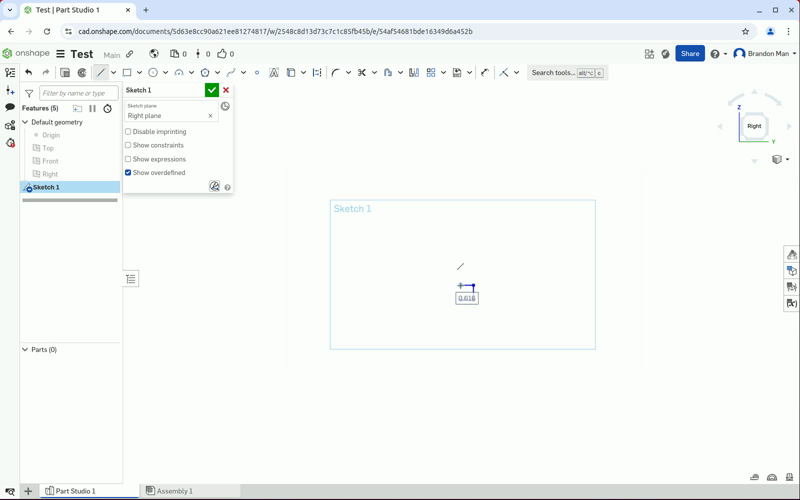
scroll(-6)
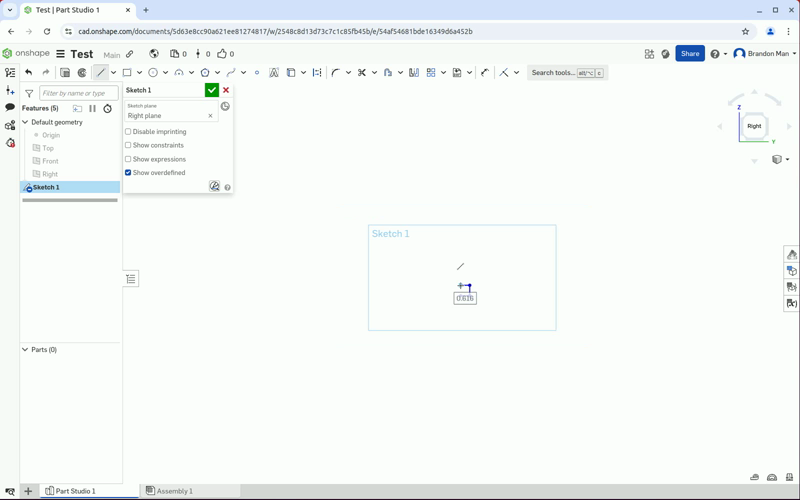
scroll(-6)
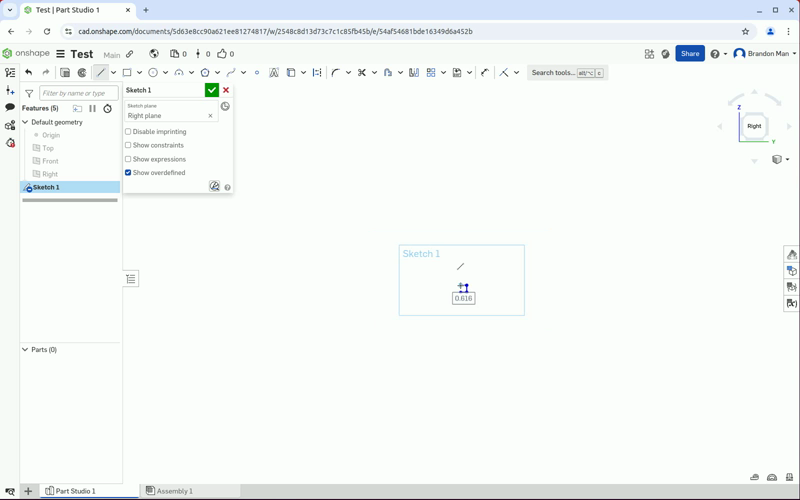
scroll(-6)
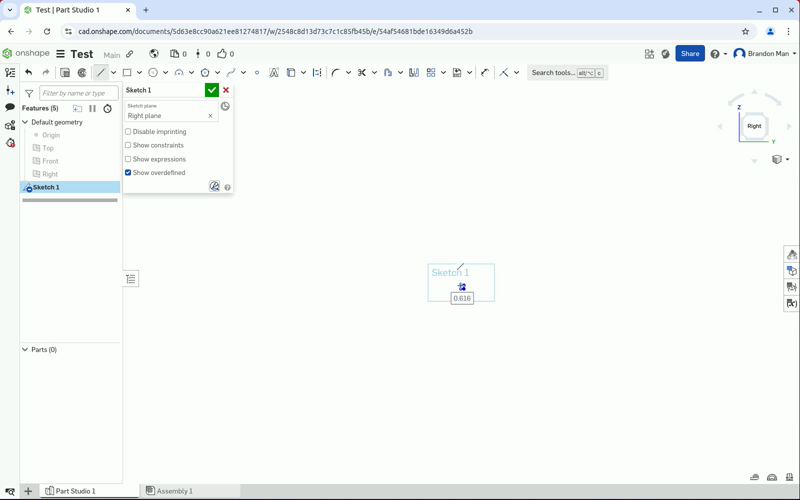
key_up(shift)
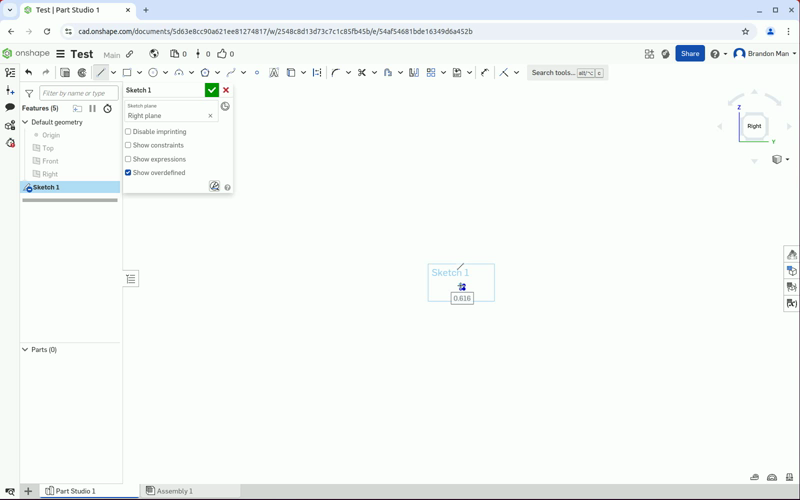
mouse_move(490, 285)
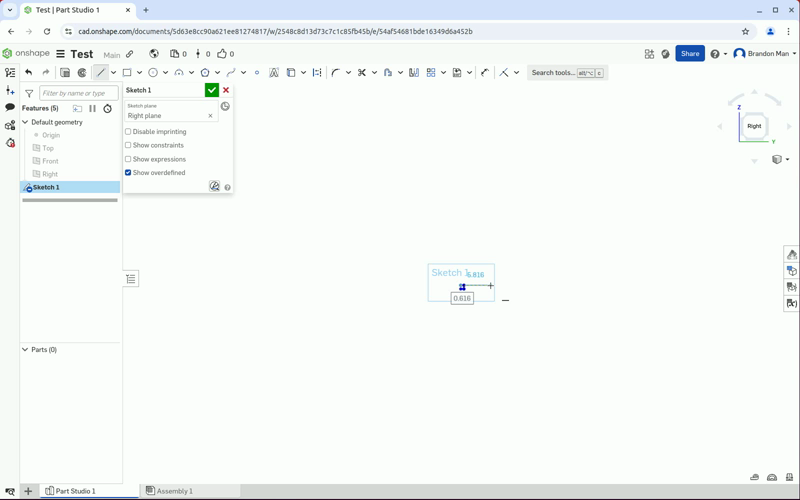
key_down(shift)
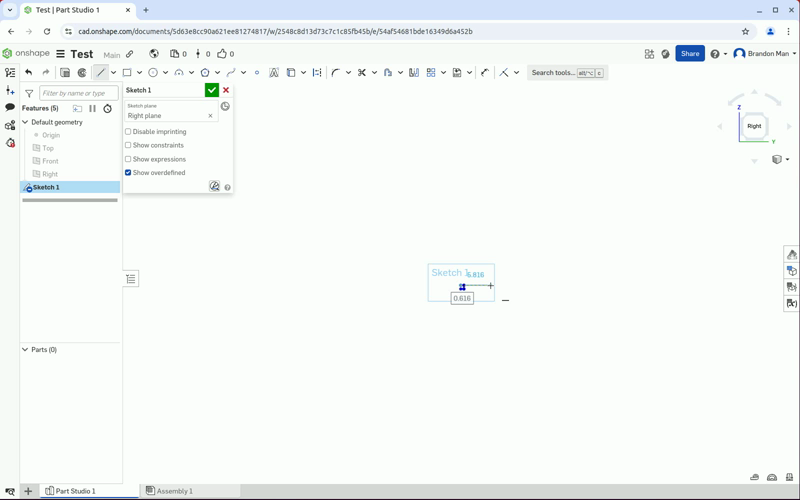
mouse_move(460, 288)
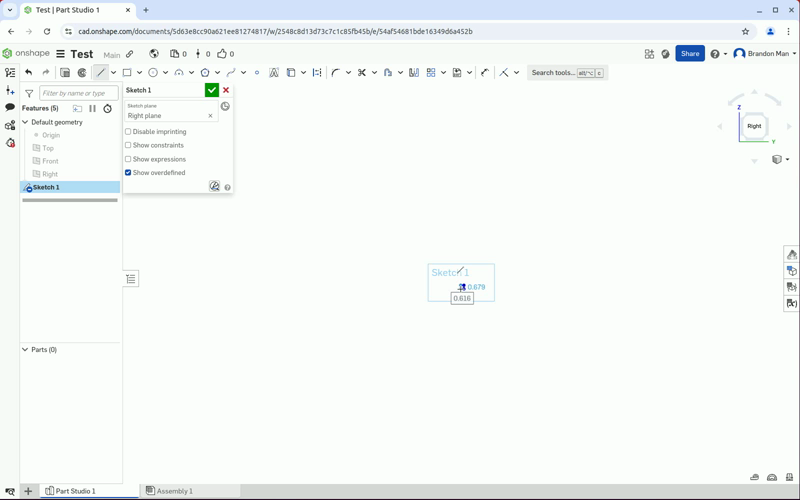
scroll(6)
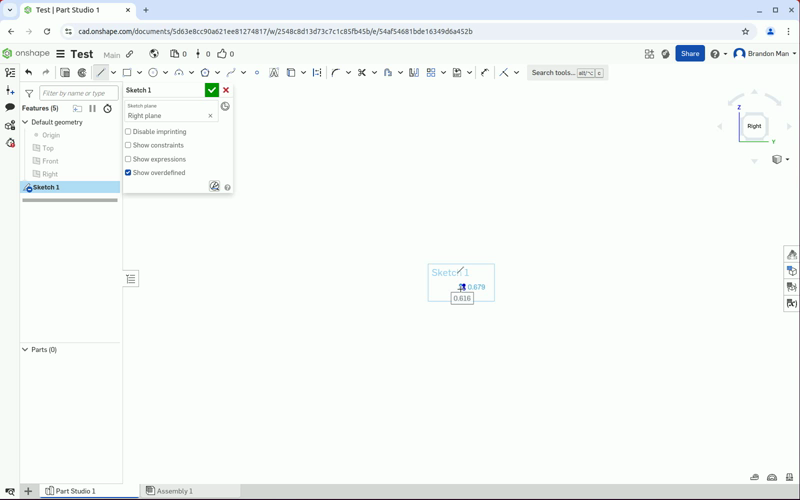
scroll(6)
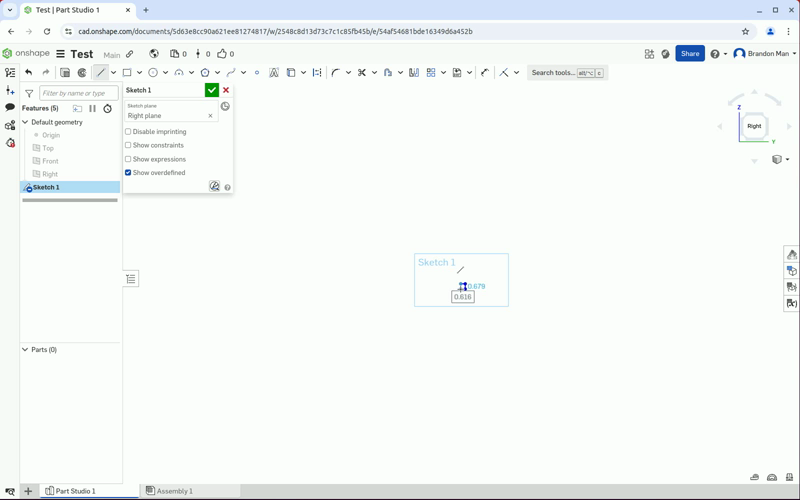
scroll(6)
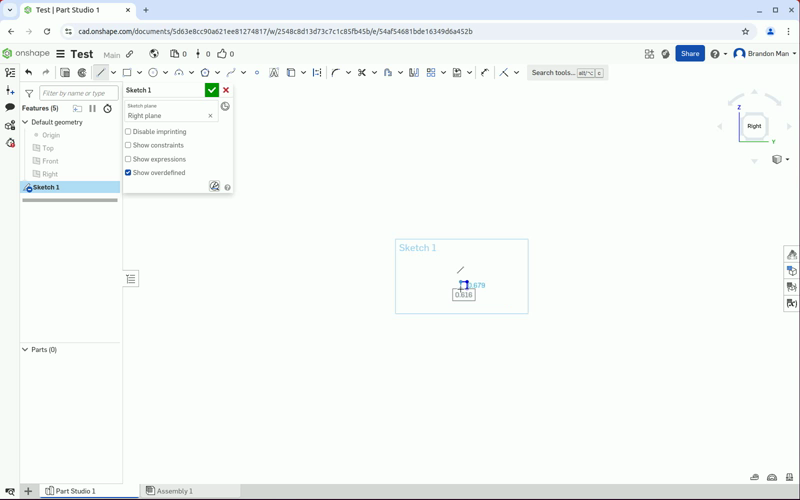
scroll(6)
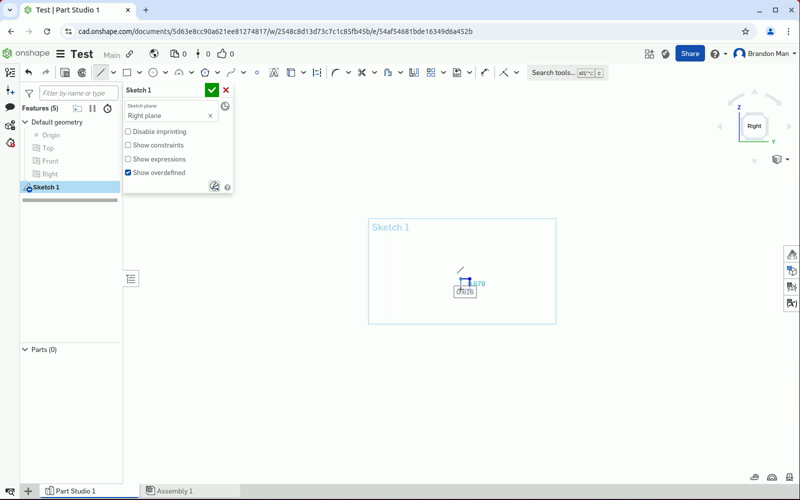
scroll(6)
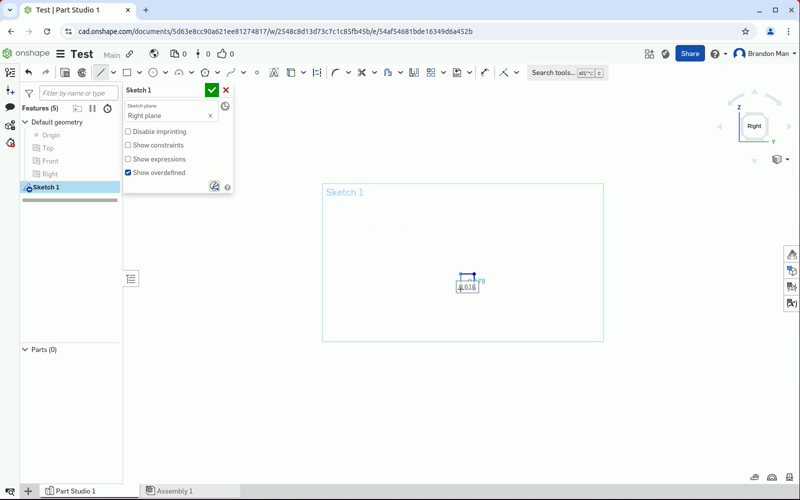
scroll(6)
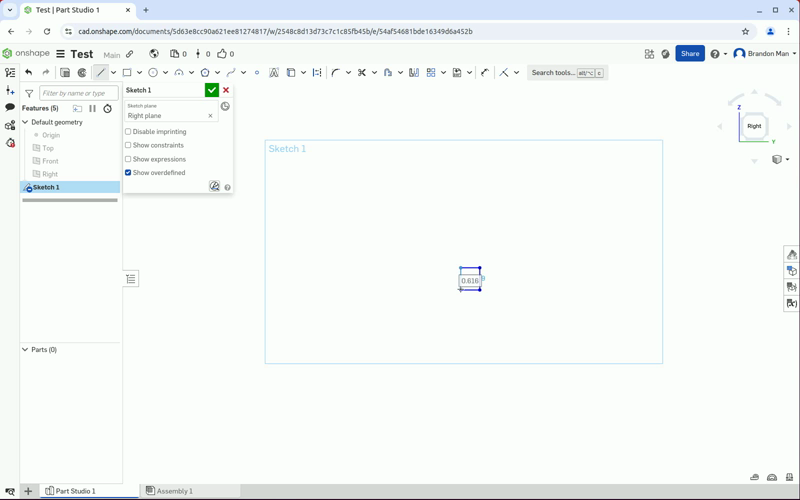
scroll(6)
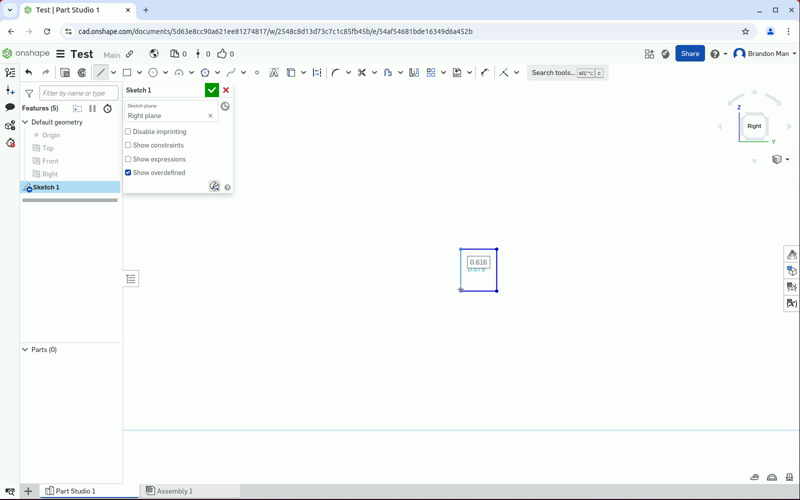
key_up(shift)
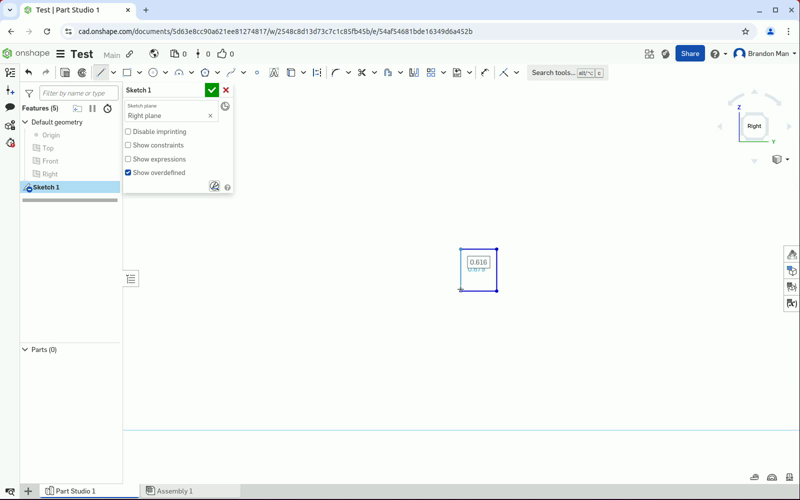
click(460, 288)
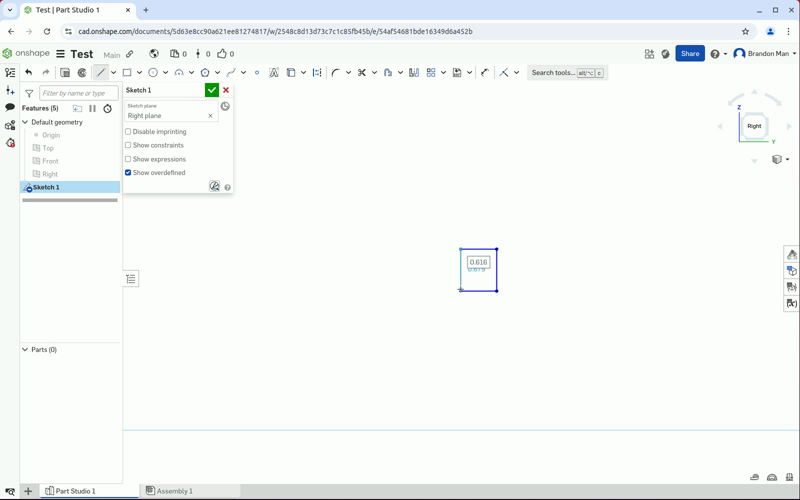
scroll(-6)
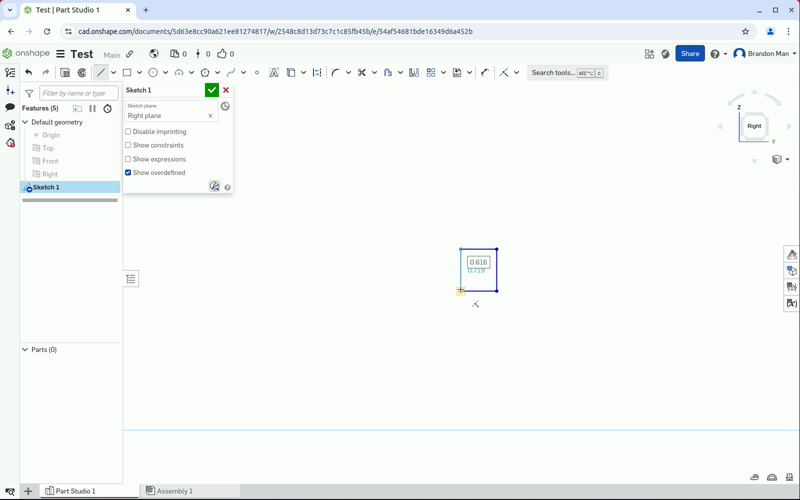
scroll(-6)
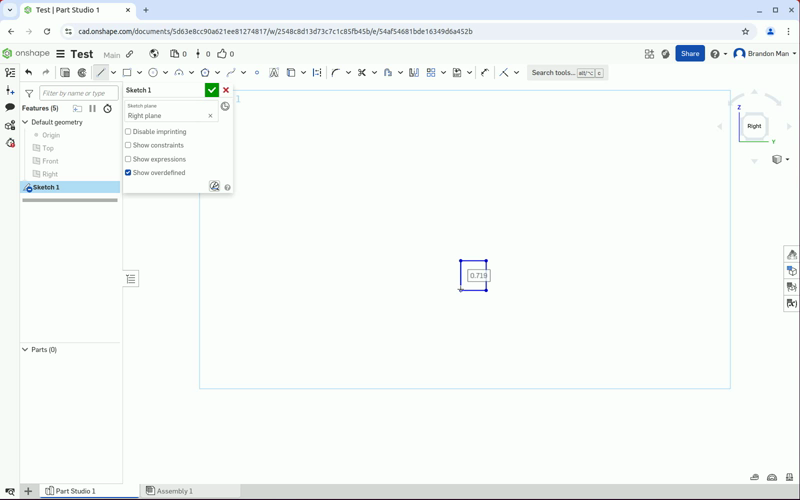
scroll(-6)
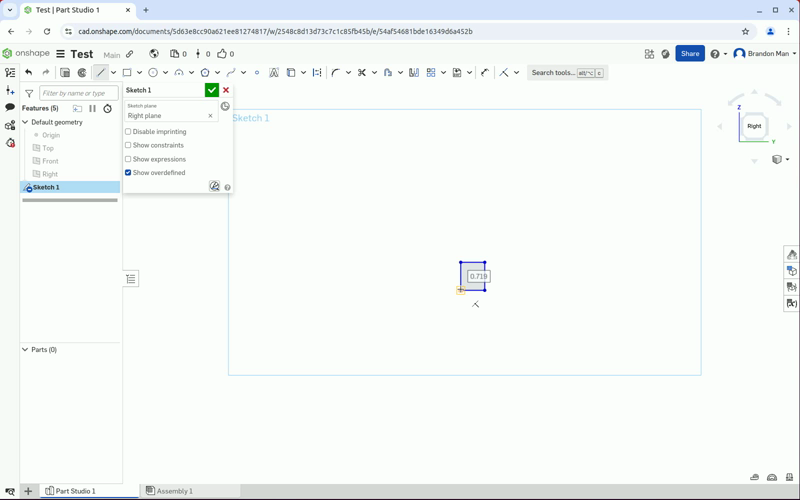
scroll(-6)
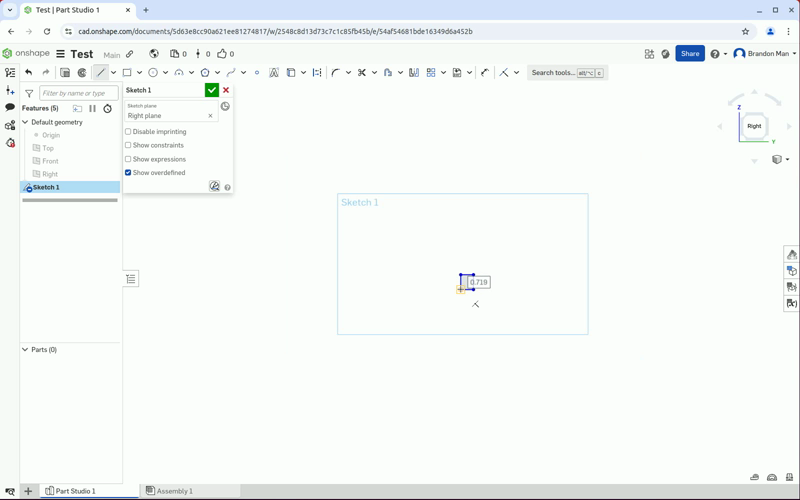
scroll(-6)
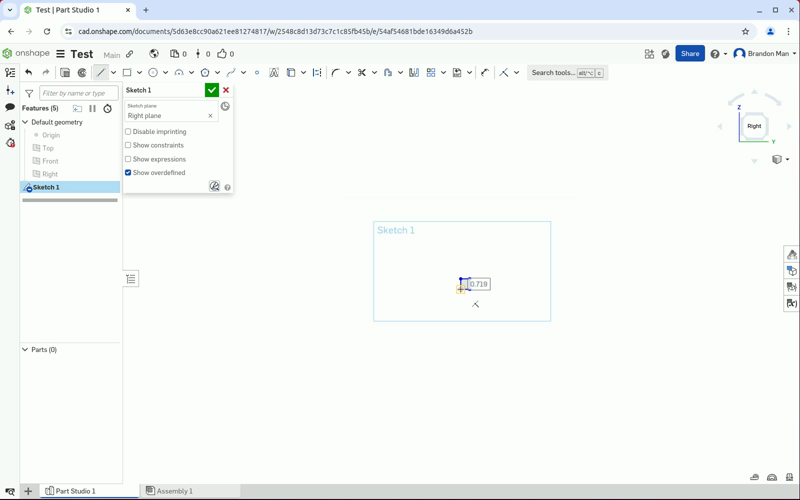
scroll(-6)
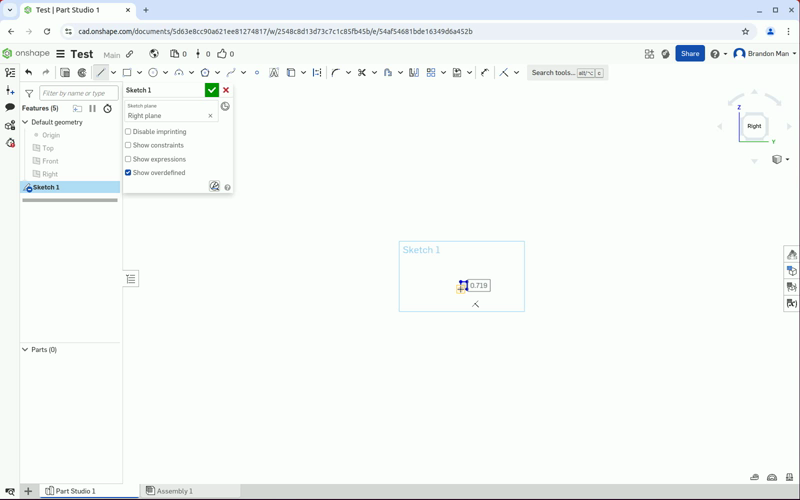
scroll(-6)
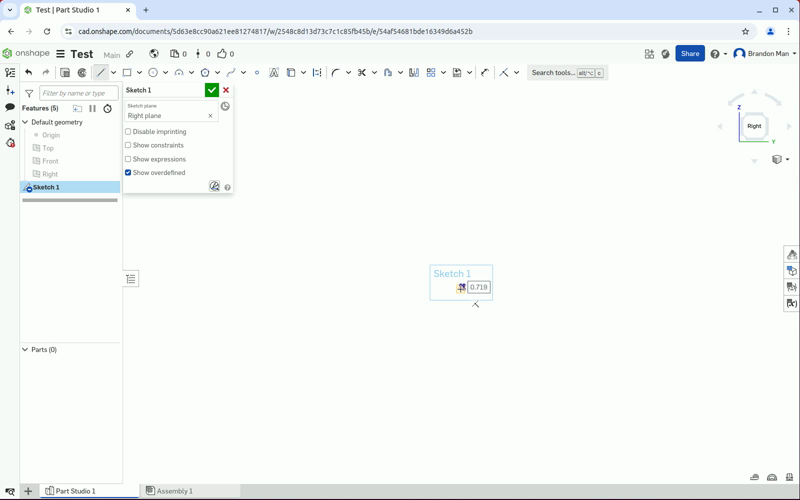
key(esc)
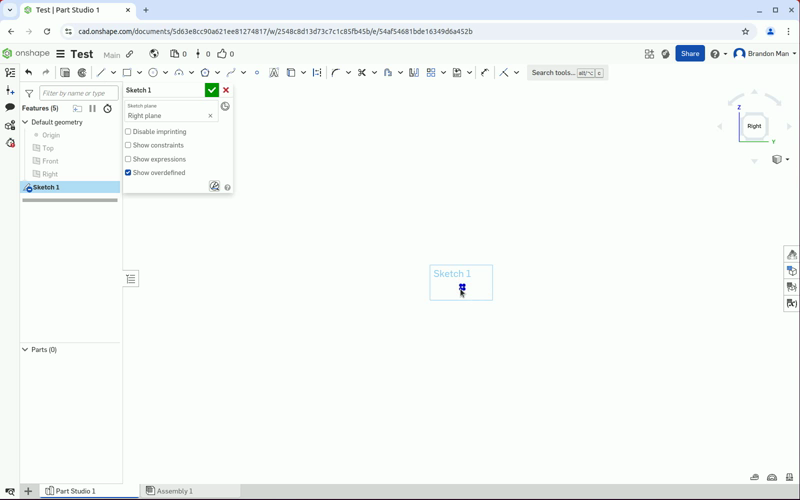
mouse_move(461, 288)
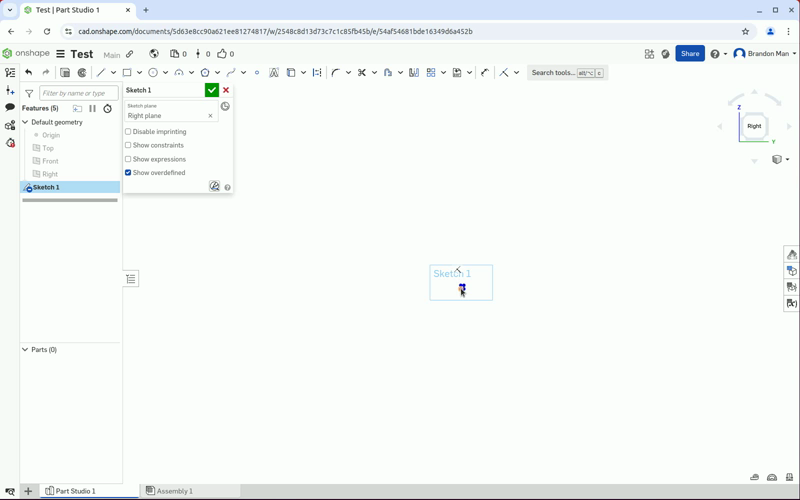
scroll(6)
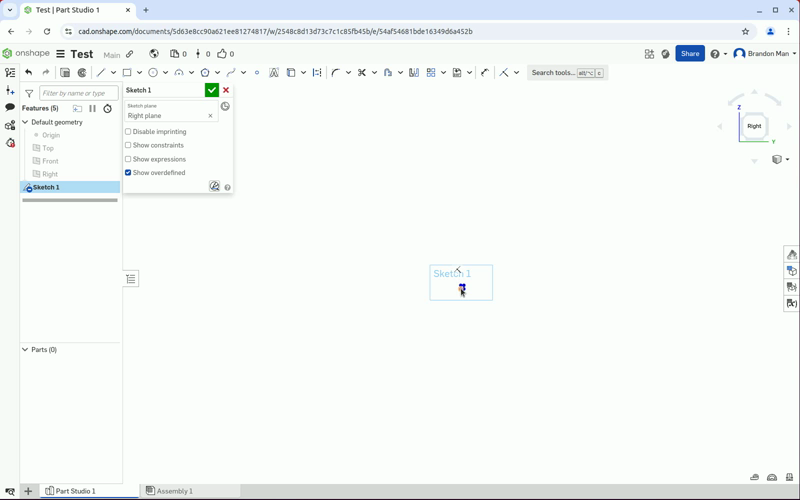
scroll(6)
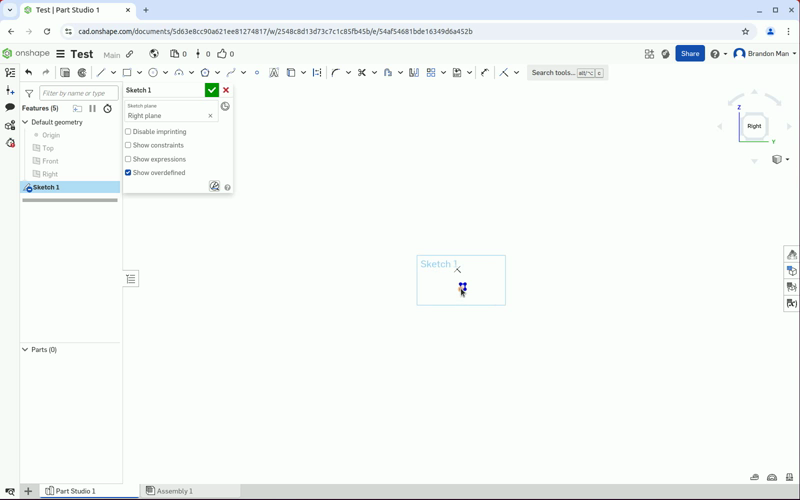
scroll(6)
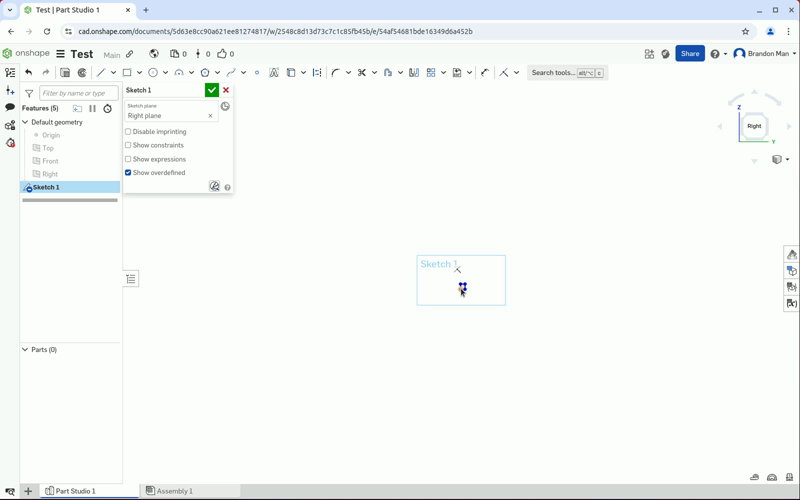
scroll(6)
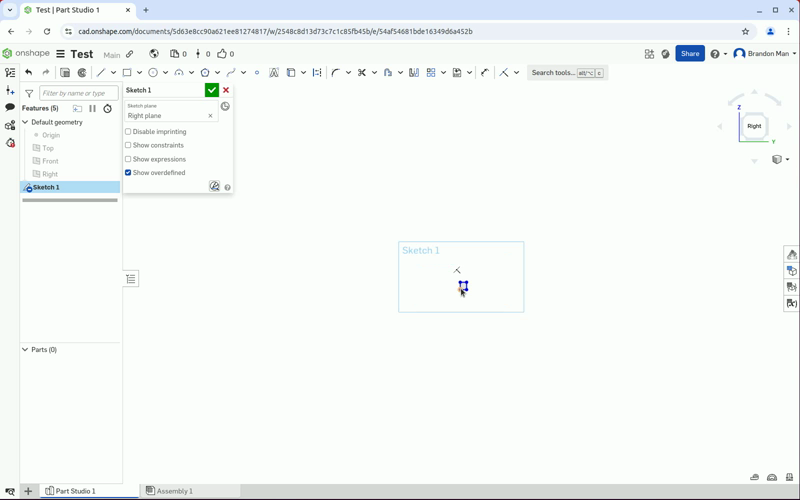
scroll(6)
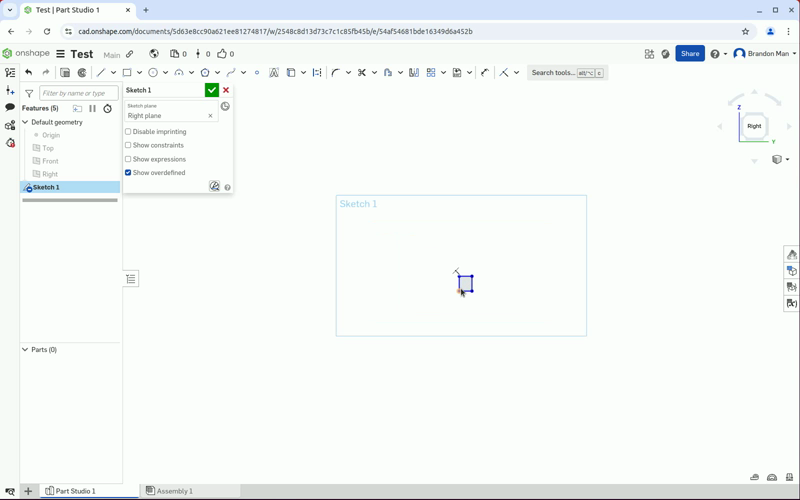
scroll(6)
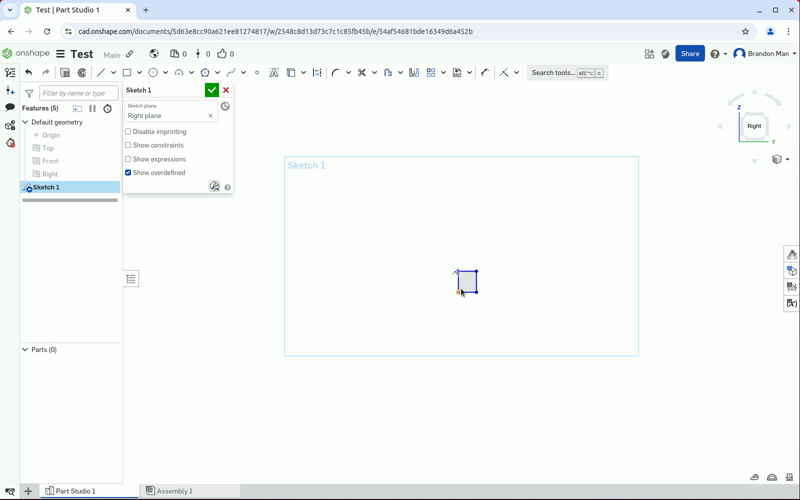
scroll(6)
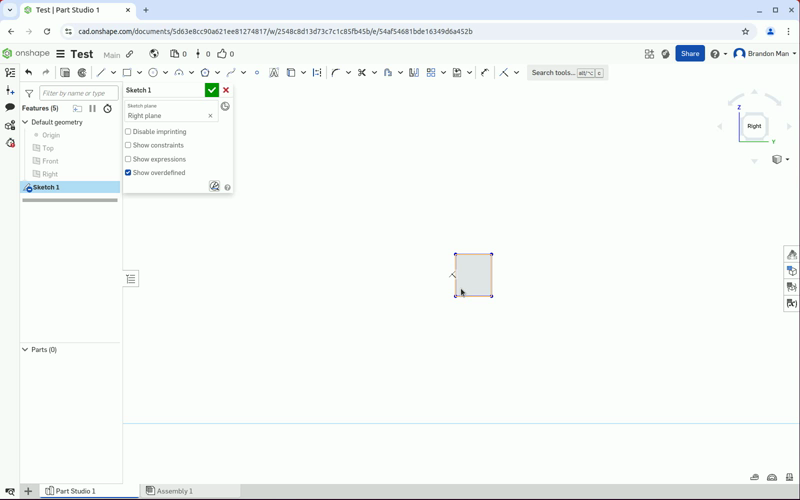
click(461, 288)
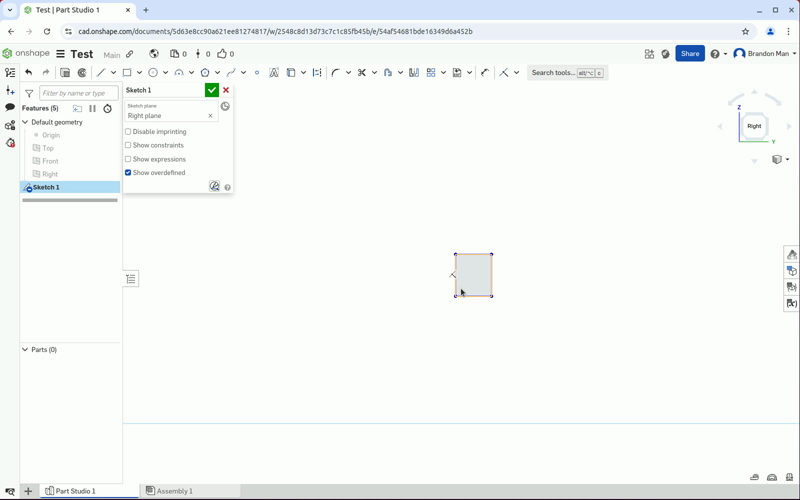
scroll(-6)
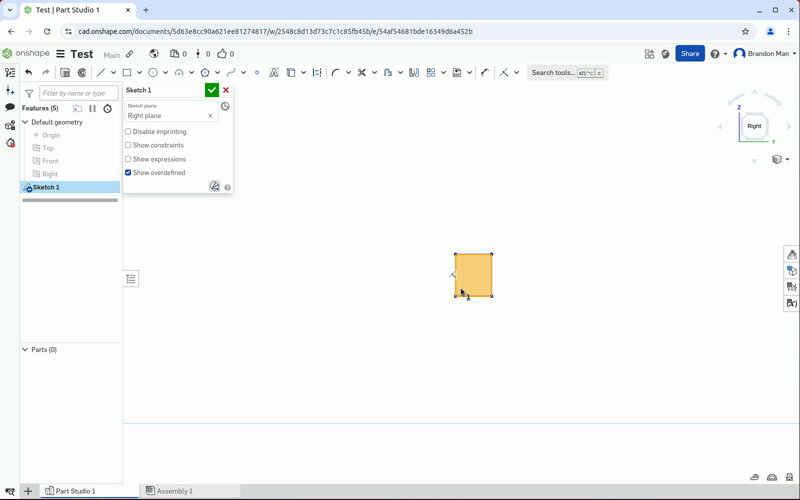
scroll(-6)
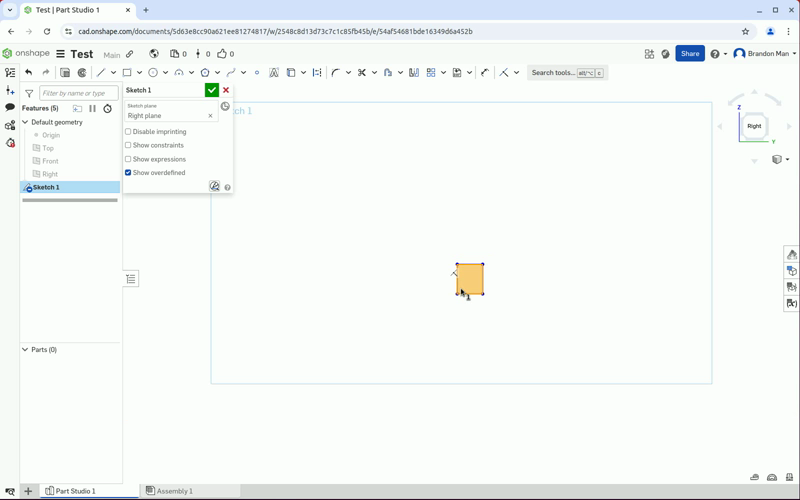
scroll(-6)
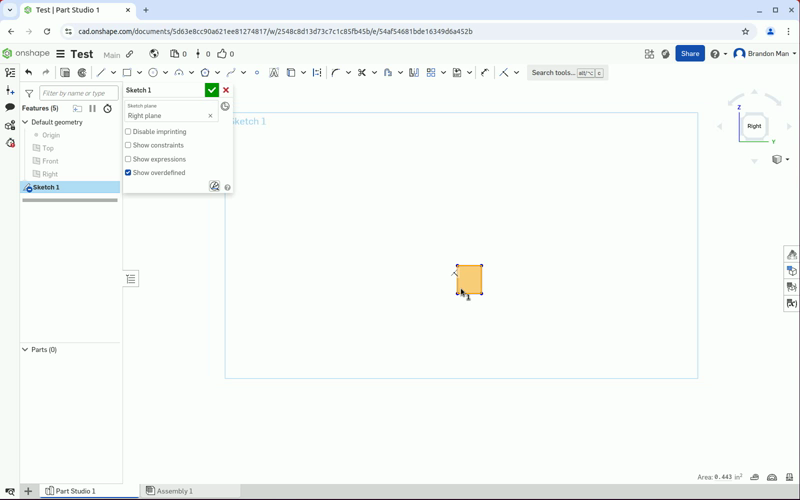
scroll(-6)
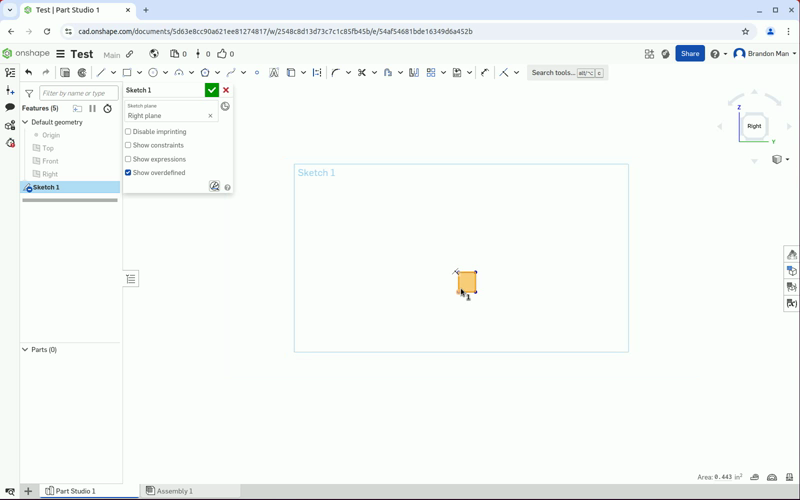
scroll(-6)
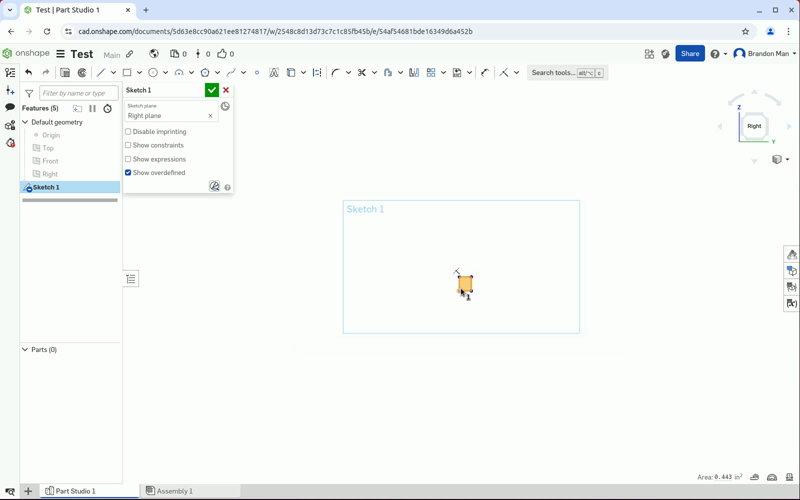
scroll(-6)
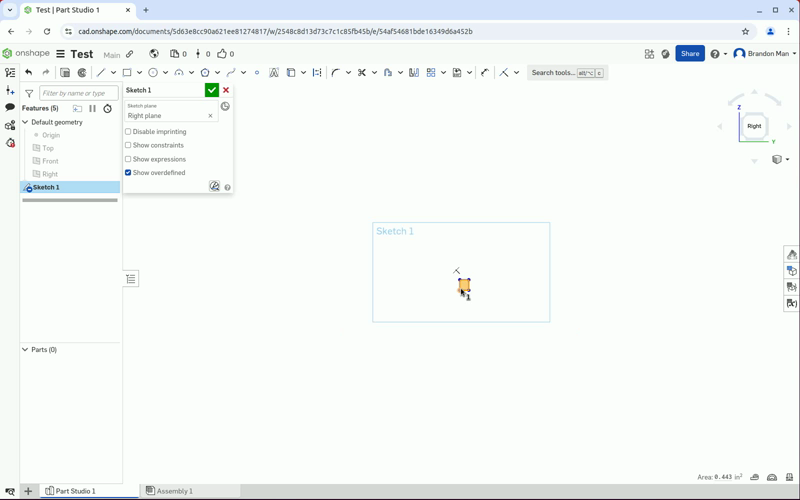
scroll(-6)
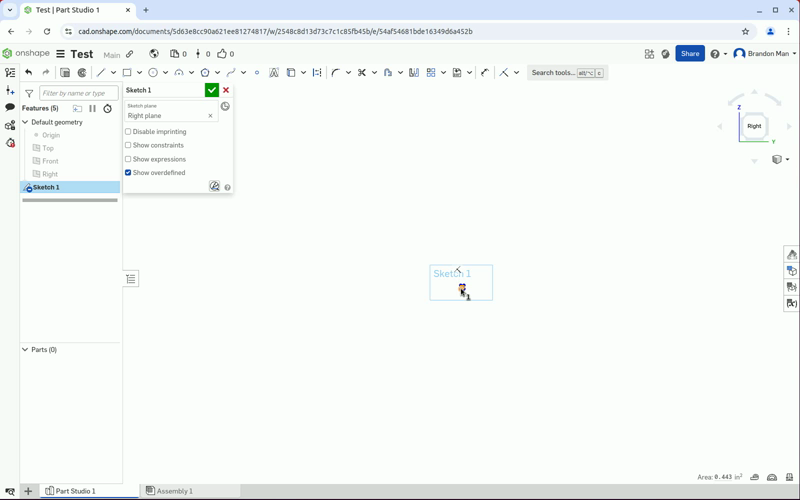
mouse_move(73, 352)
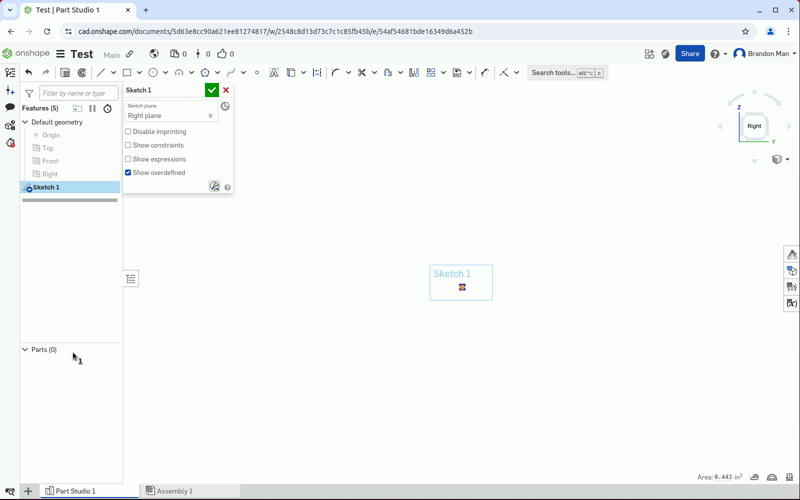
key(shift+y)
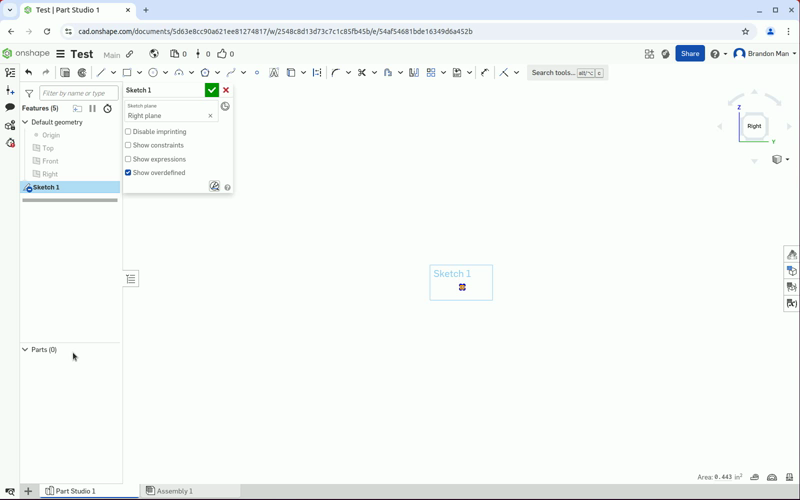
key(shift+e)
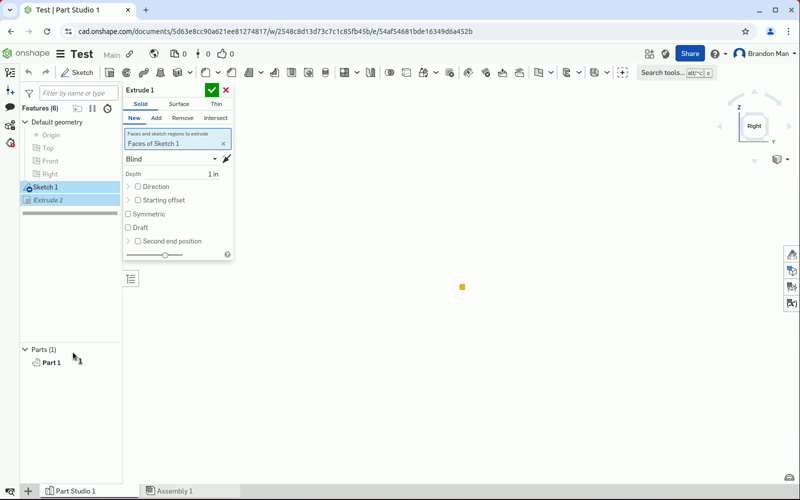
mouse_move(143, 106)
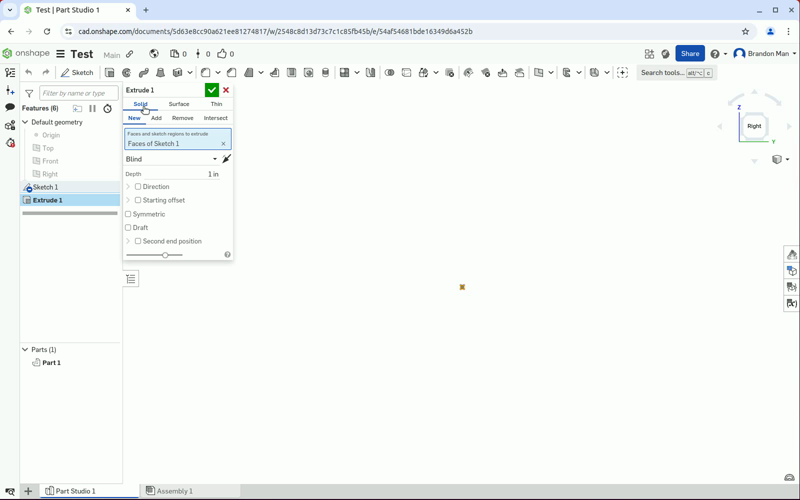
click(143, 106)
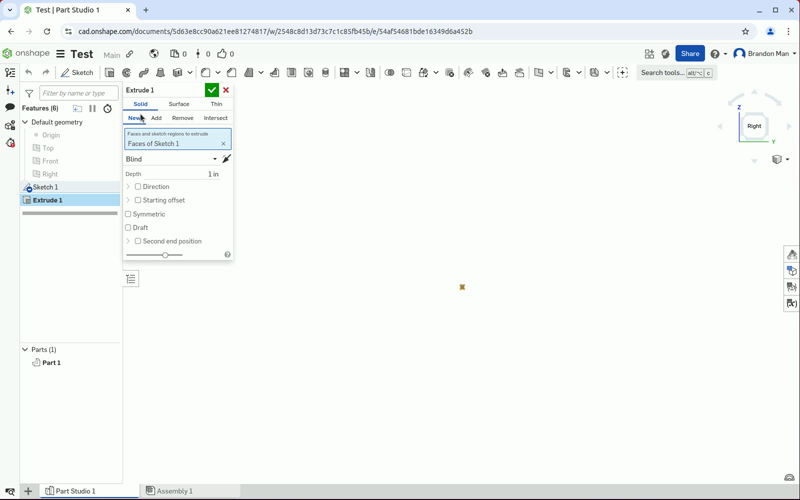
mouse_move(137, 120)
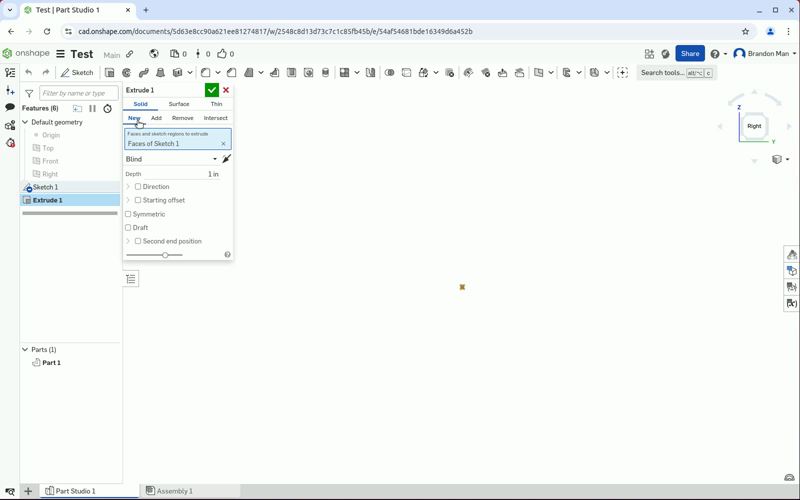
click(137, 120)
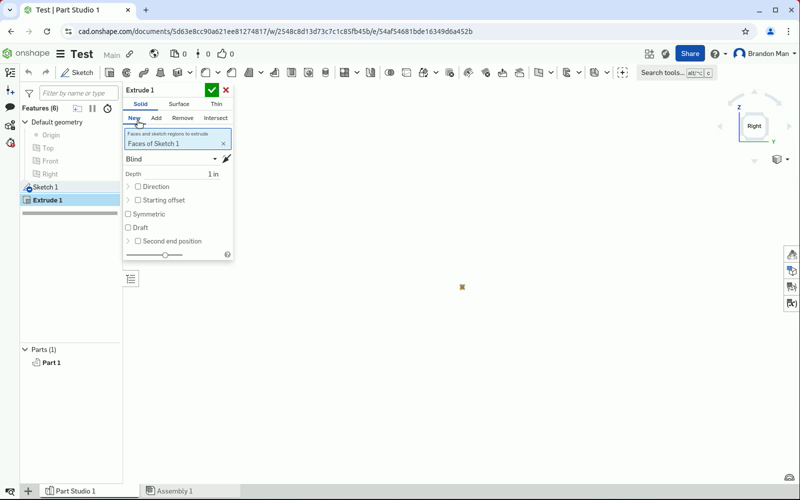
key(tab, 4)
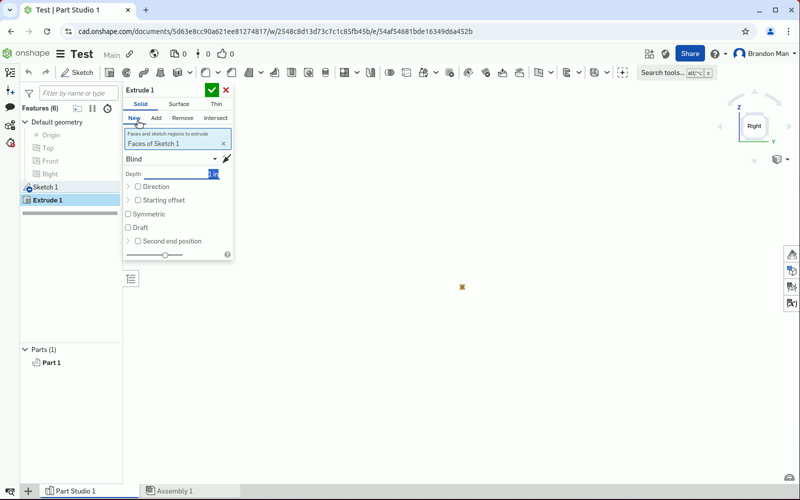
text(4.574)
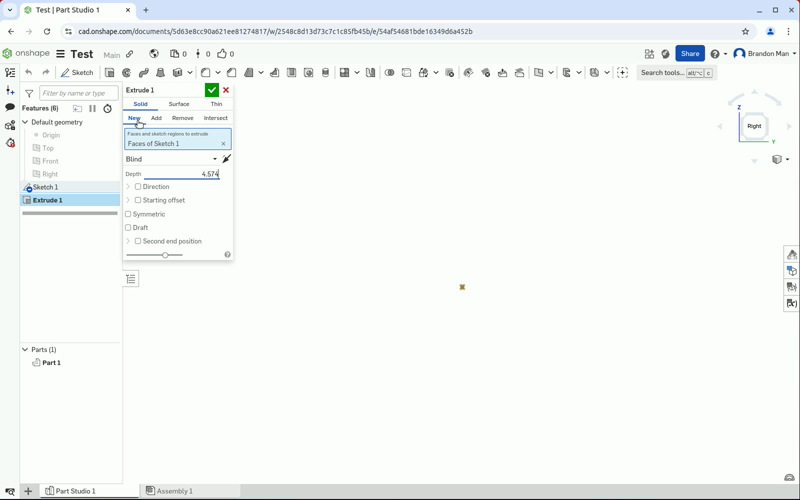
key(enter)
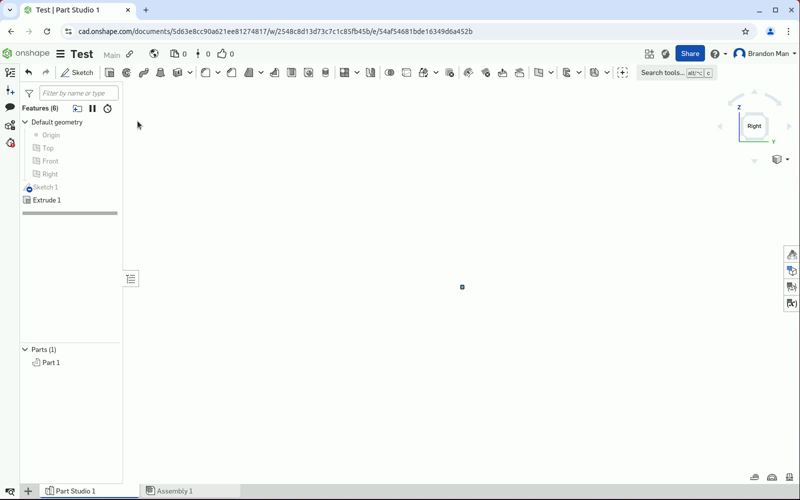
key(shift+h)
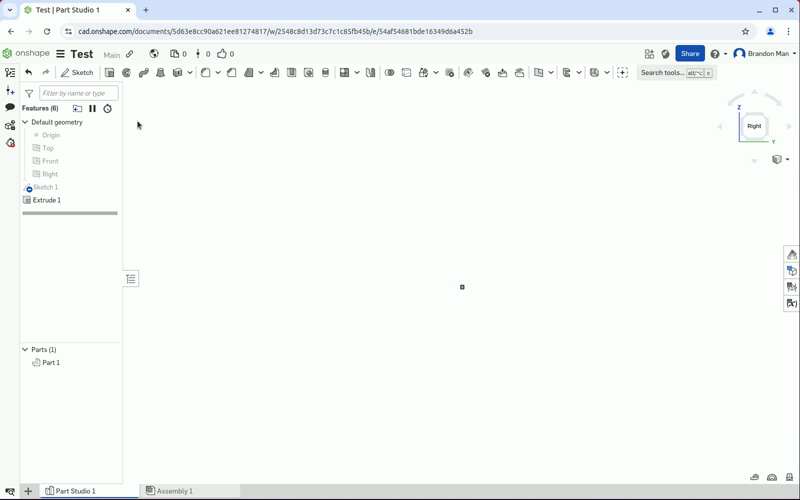
key(shift+h)
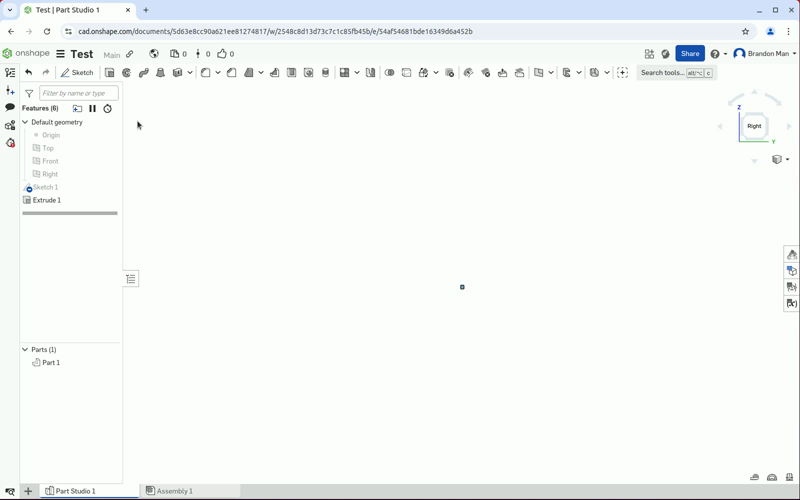
mouse_move(73, 189)
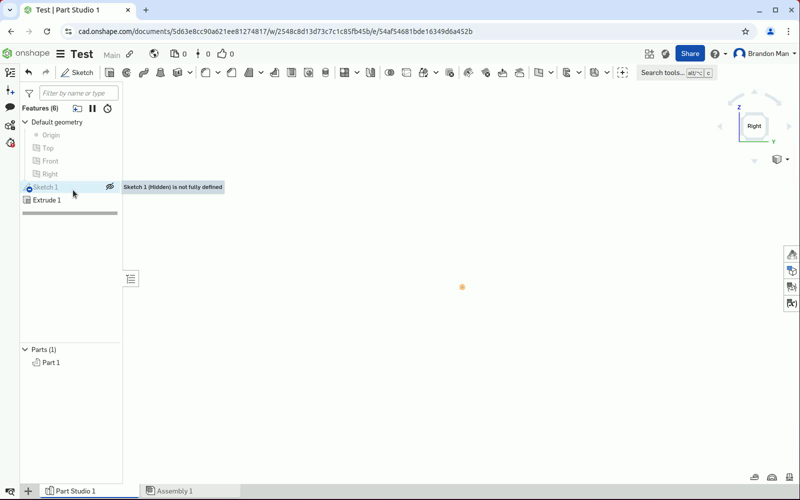
click(73, 189)
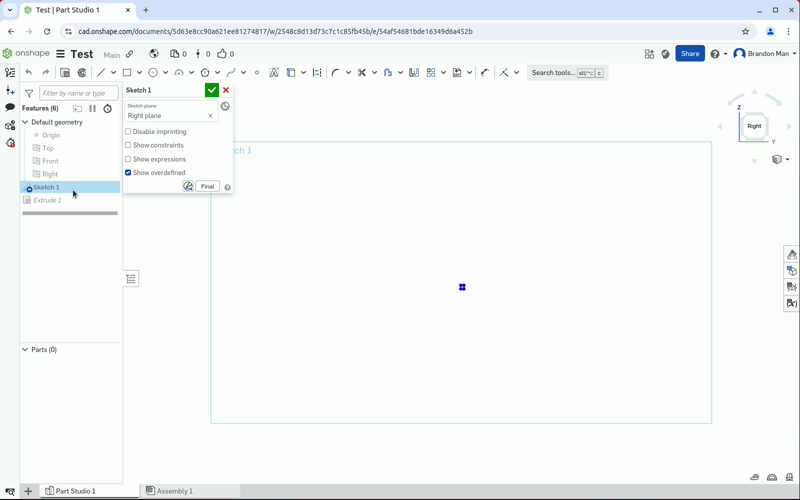
mouse_move(229, 92)
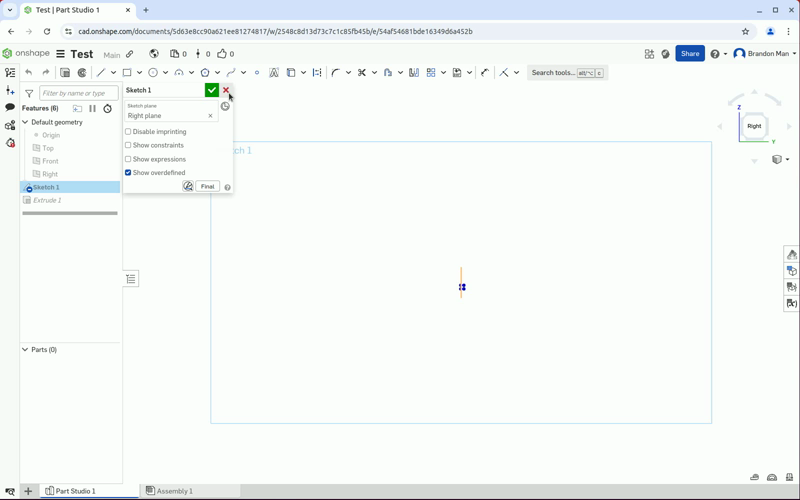
click(229, 92)
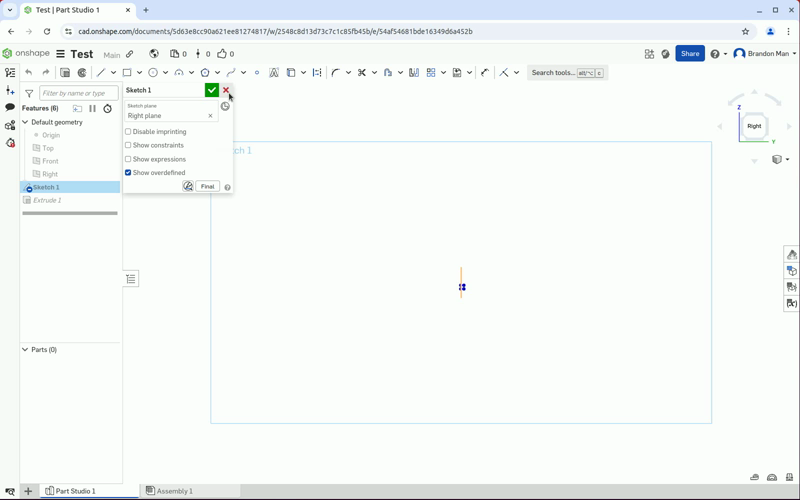
key(shift+s)
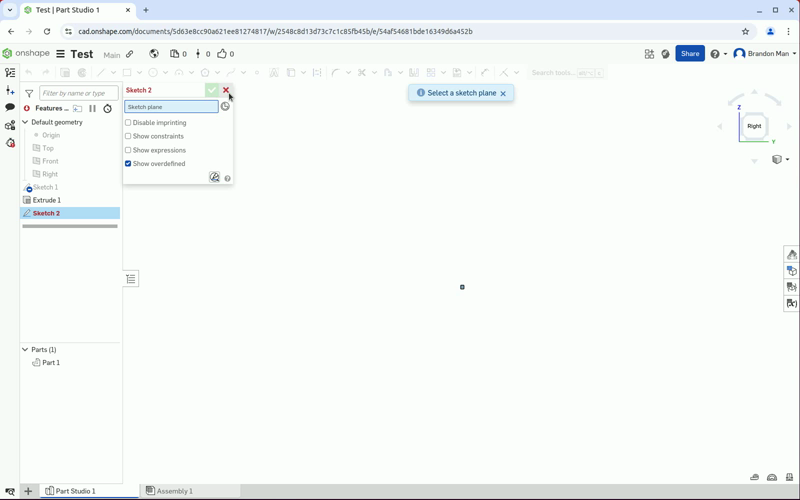
mouse_move(73, 176)
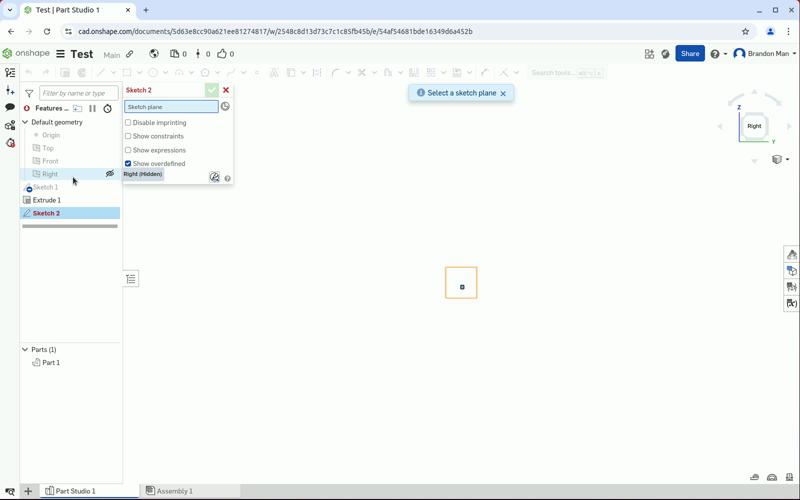
click(73, 176)
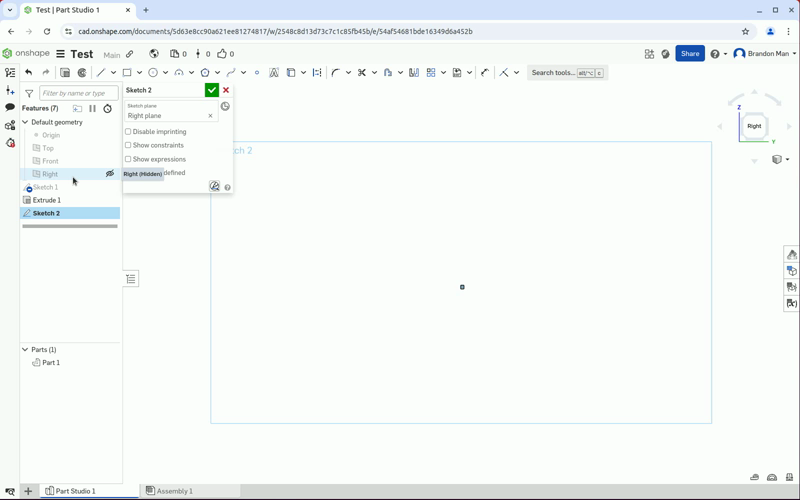
mouse_move(73, 352)
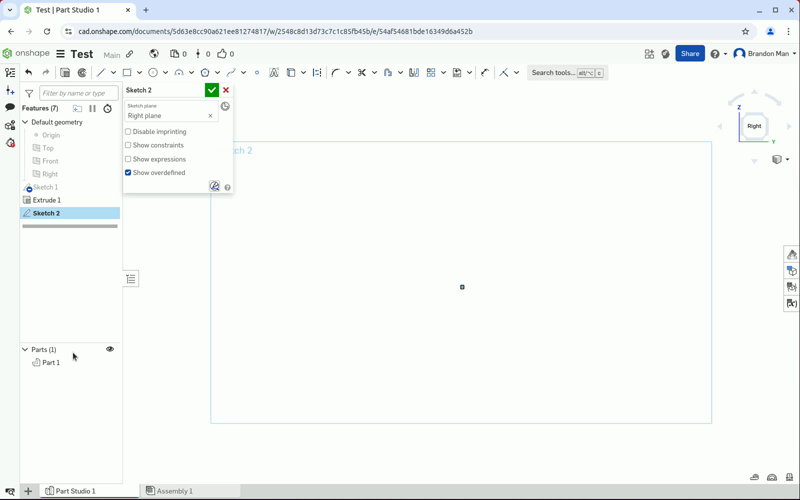
key(y)
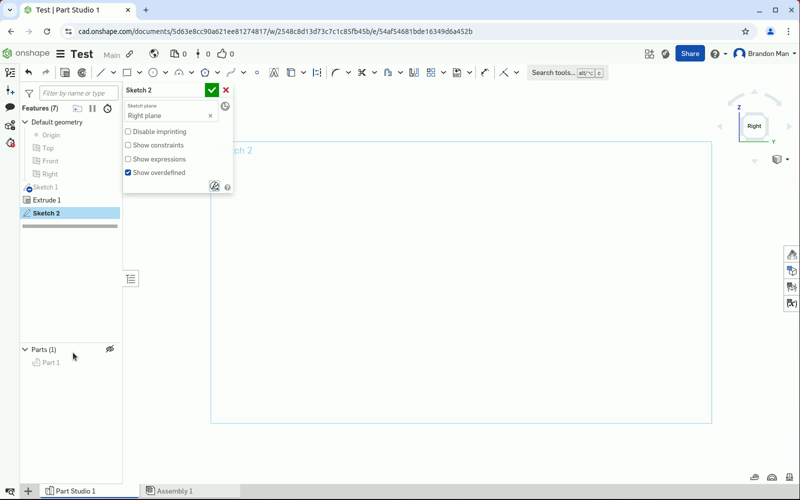
key(l)
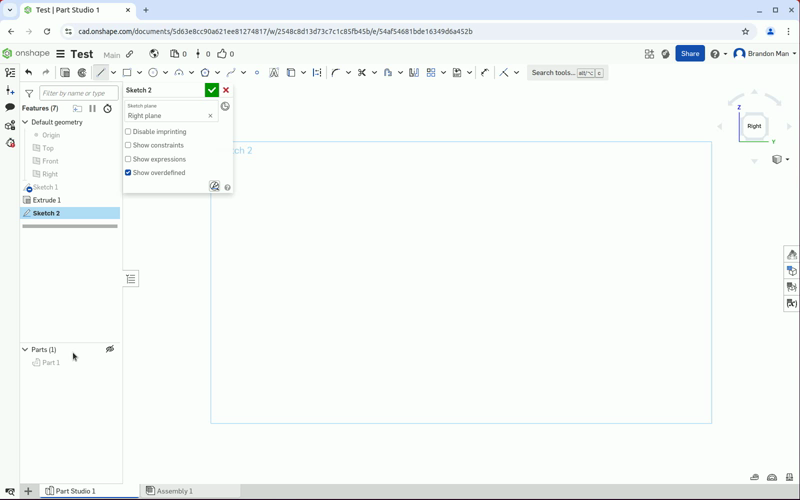
key_down(shift)
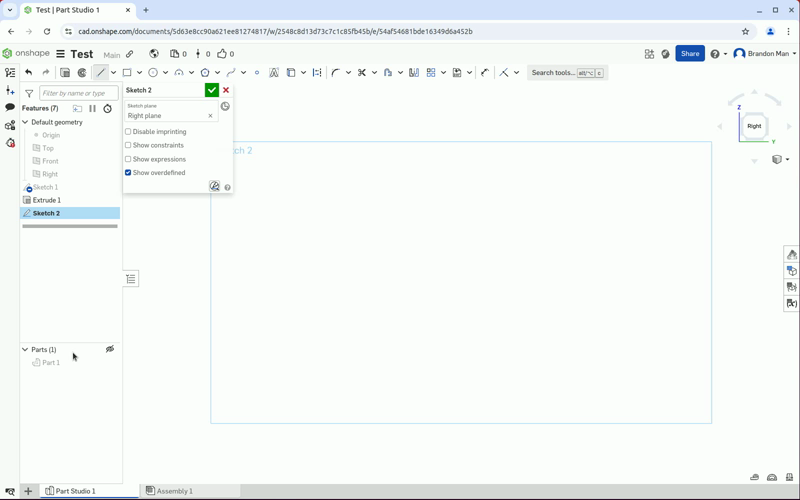
mouse_move(460, 292)
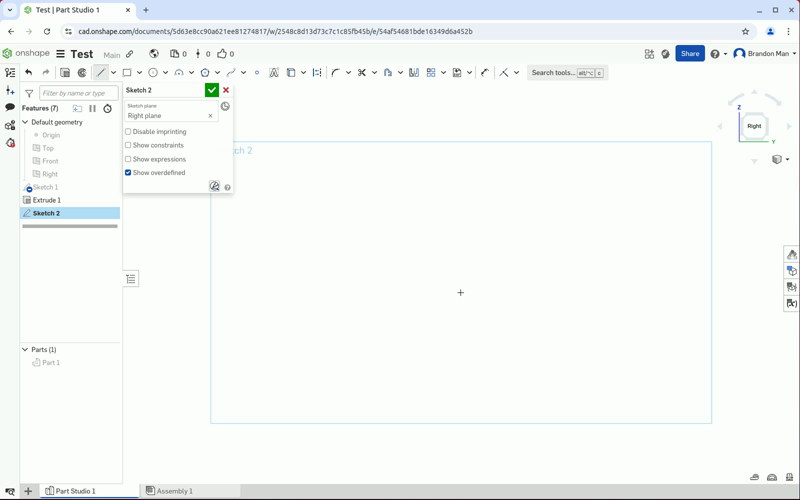
click(460, 292)
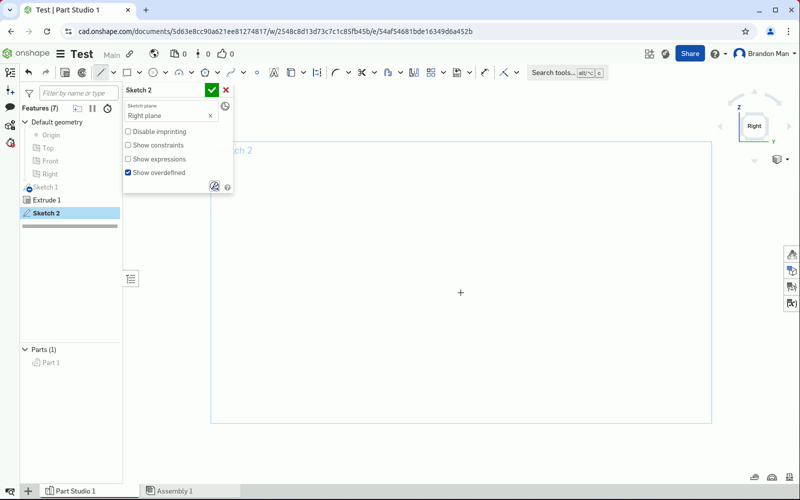
key_up(shift)
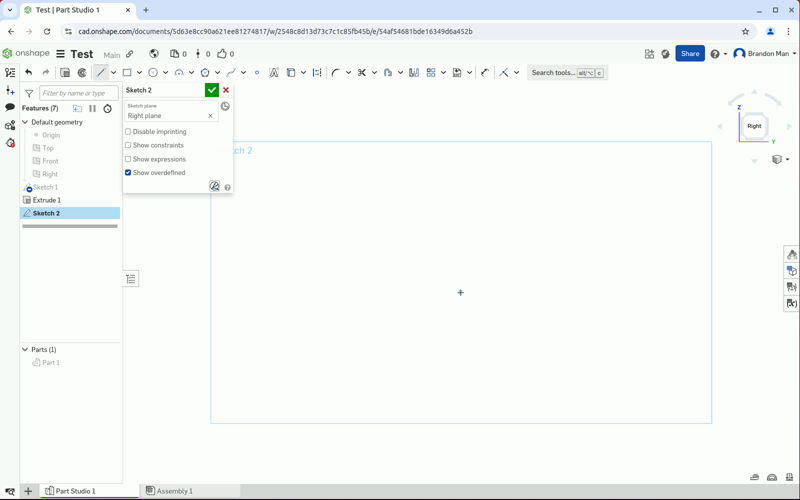
key_down(shift)
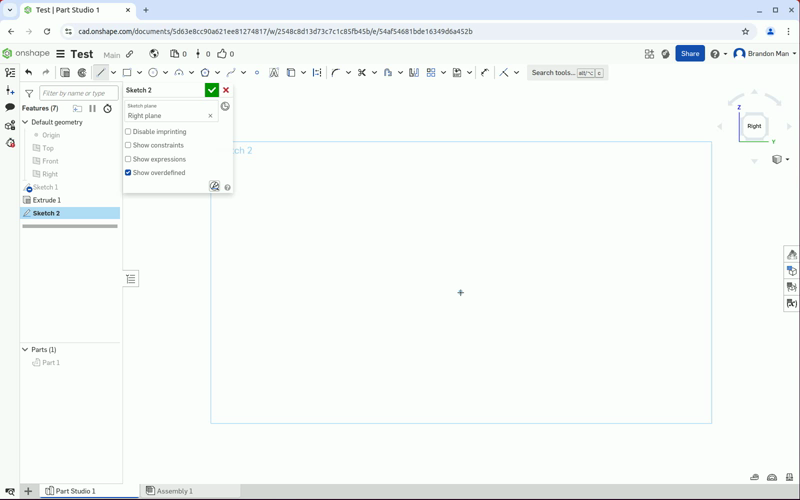
mouse_move(490, 292)
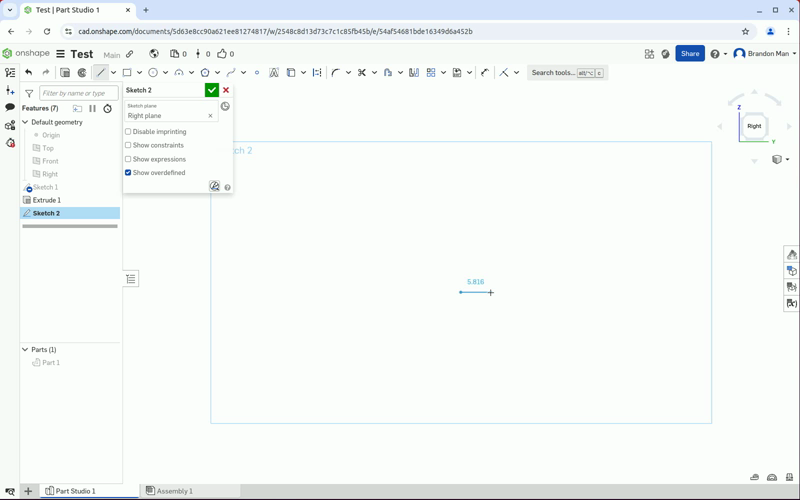
mouse_move(462, 292)
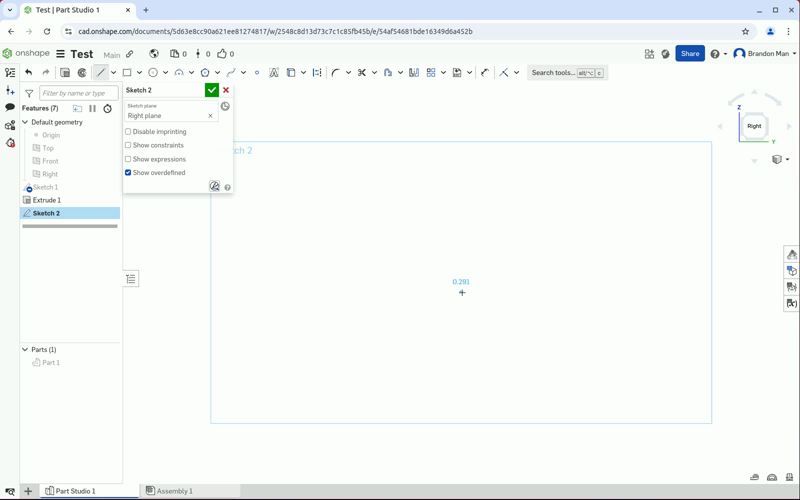
scroll(6)
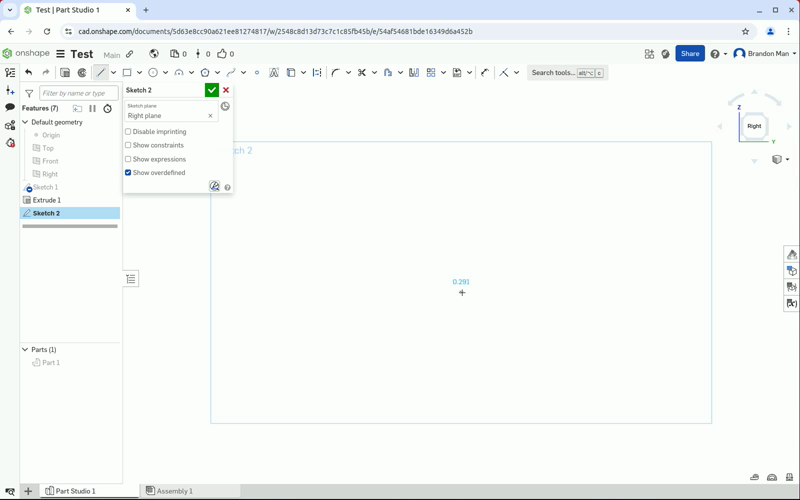
scroll(6)
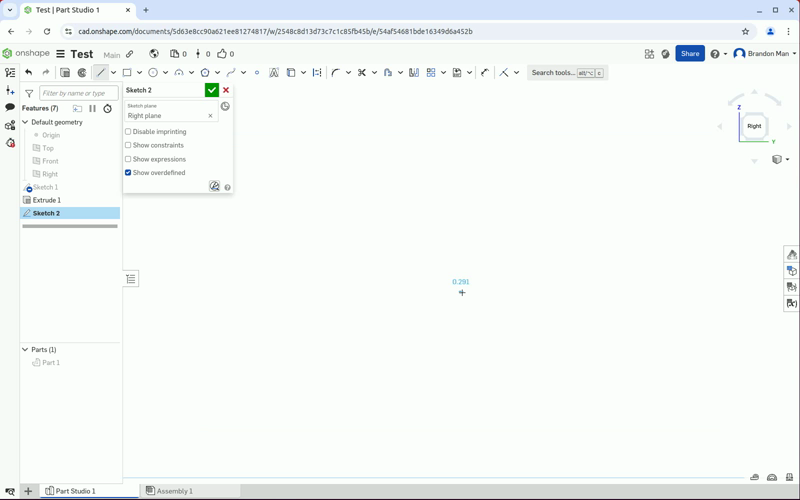
scroll(6)
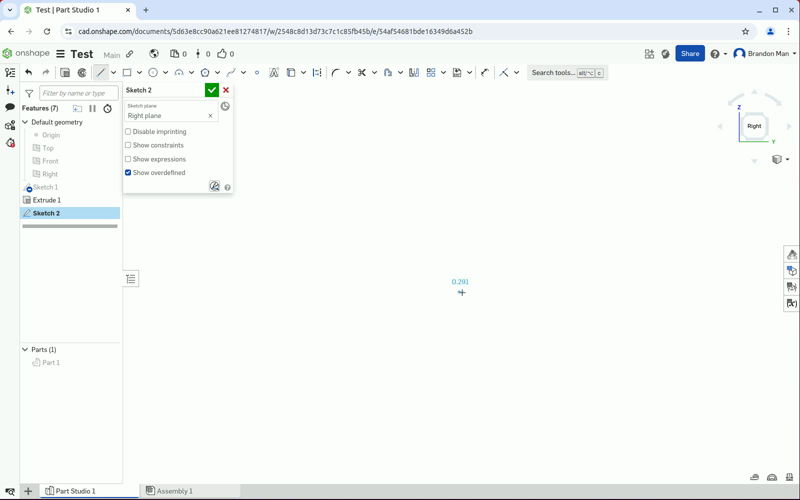
scroll(6)
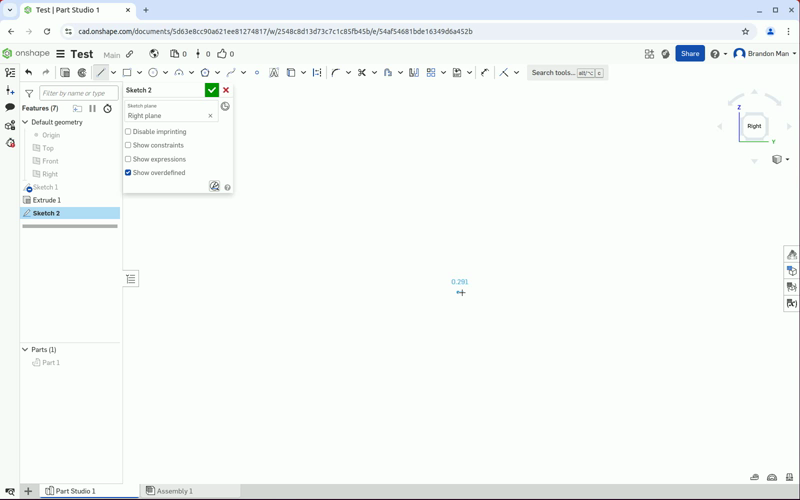
scroll(6)
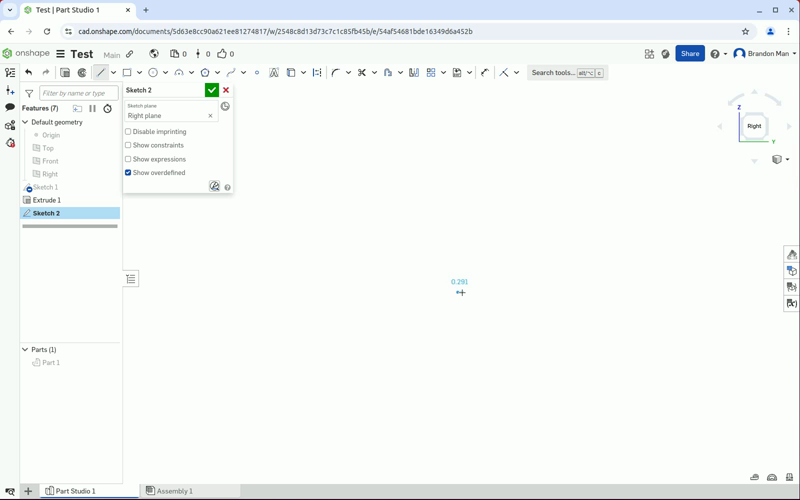
scroll(6)
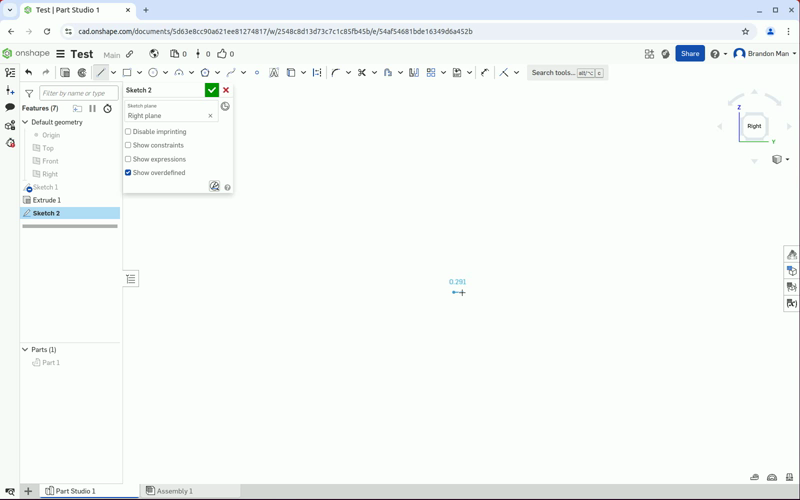
scroll(6)
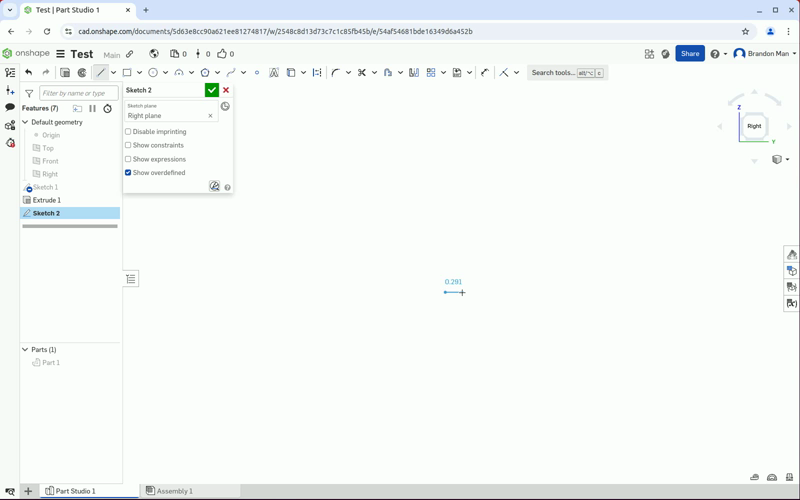
click(462, 292)
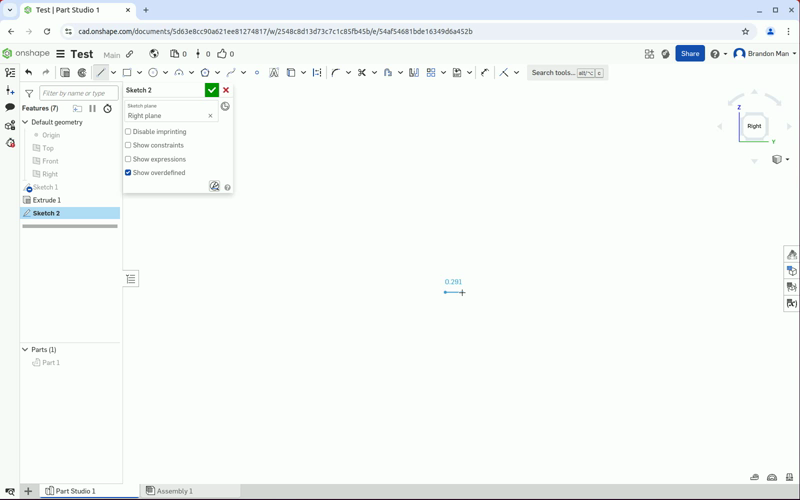
scroll(-6)
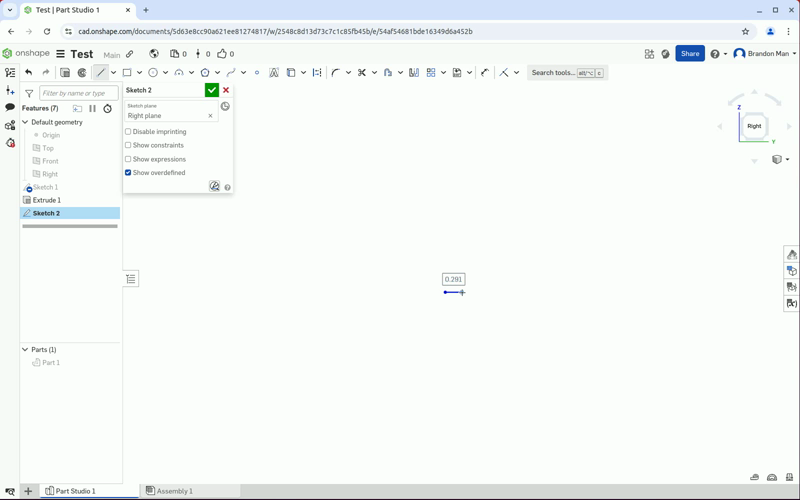
scroll(-6)
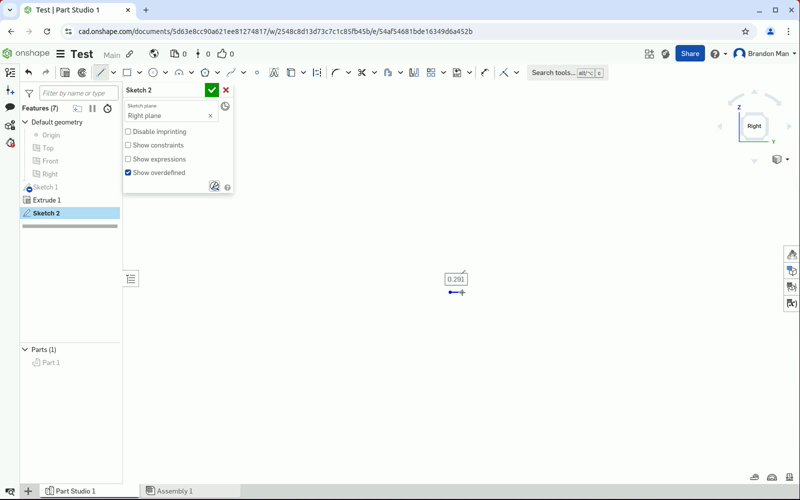
scroll(-6)
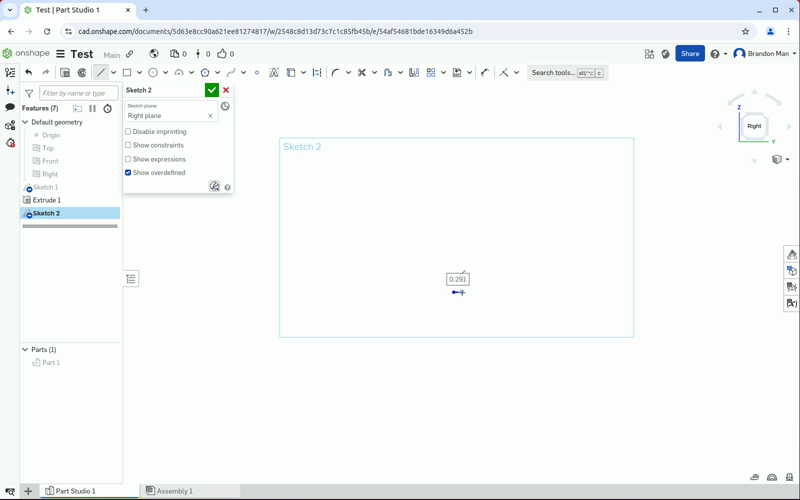
scroll(-6)
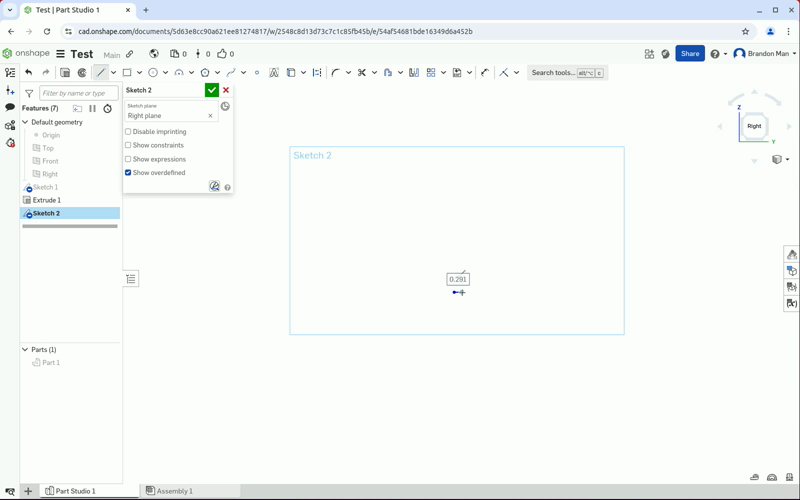
scroll(-6)
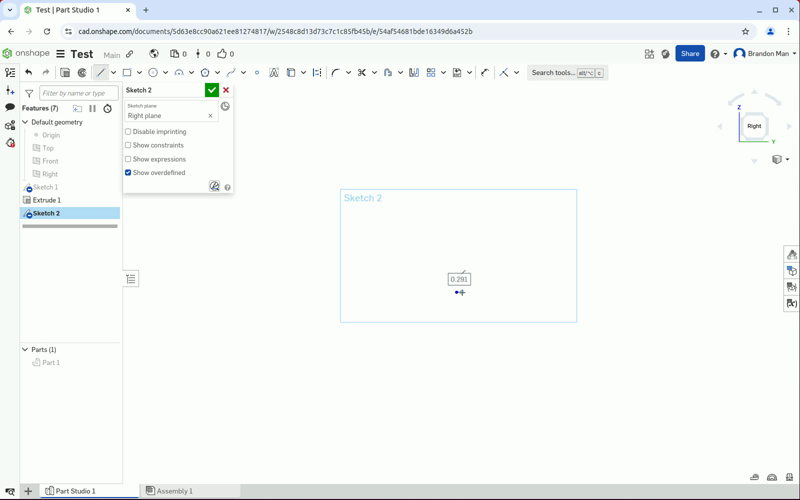
scroll(-6)
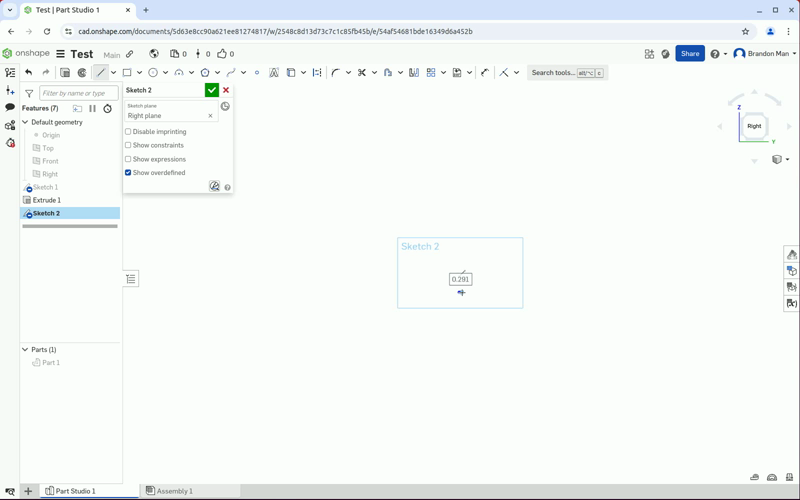
scroll(-6)
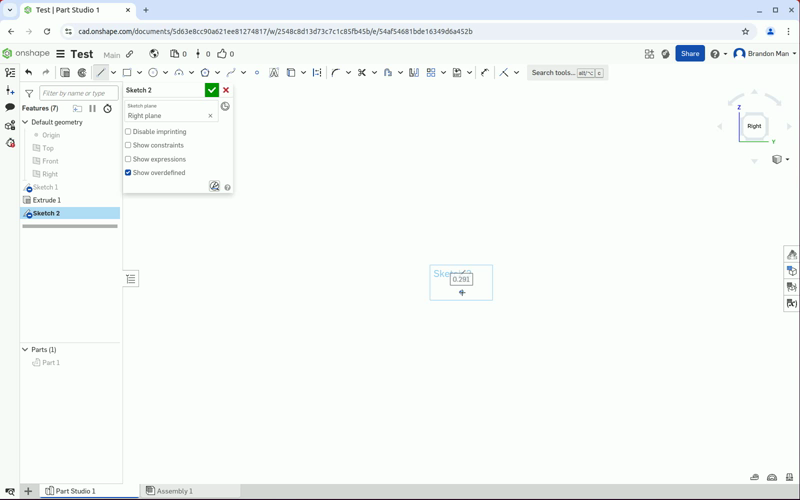
key_up(shift)
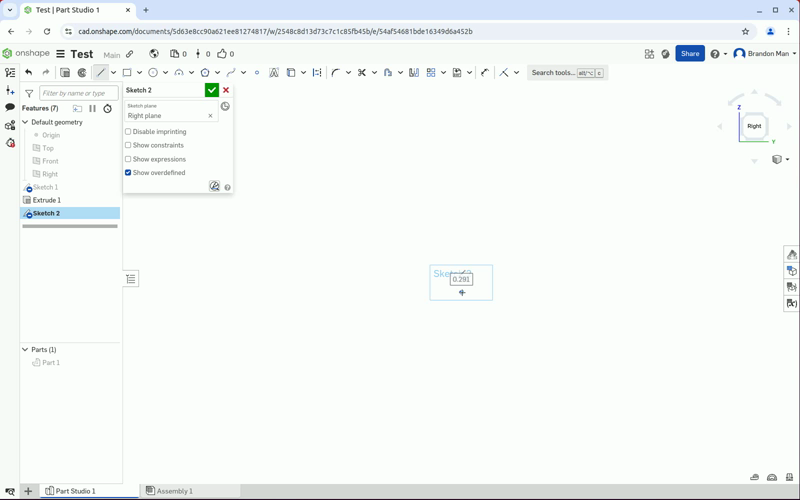
key_down(shift)
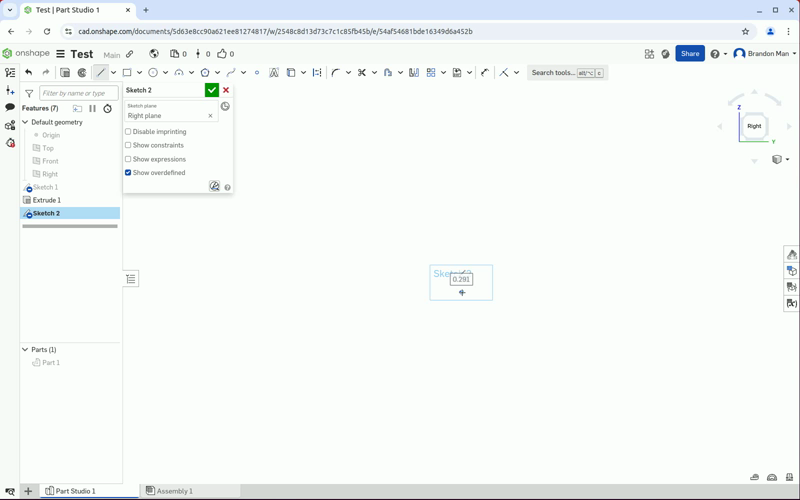
mouse_move(492, 292)
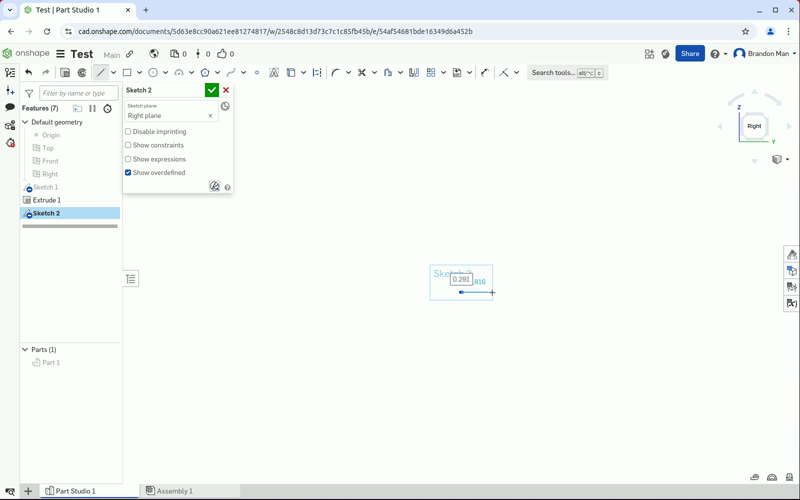
mouse_move(462, 287)
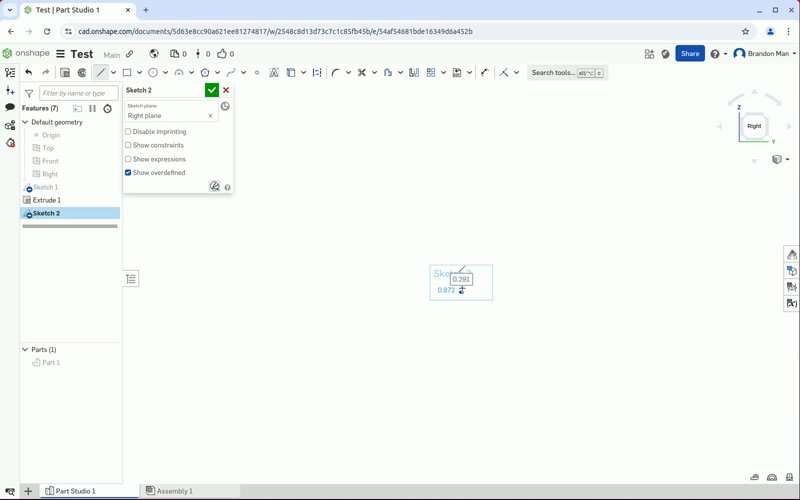
scroll(6)
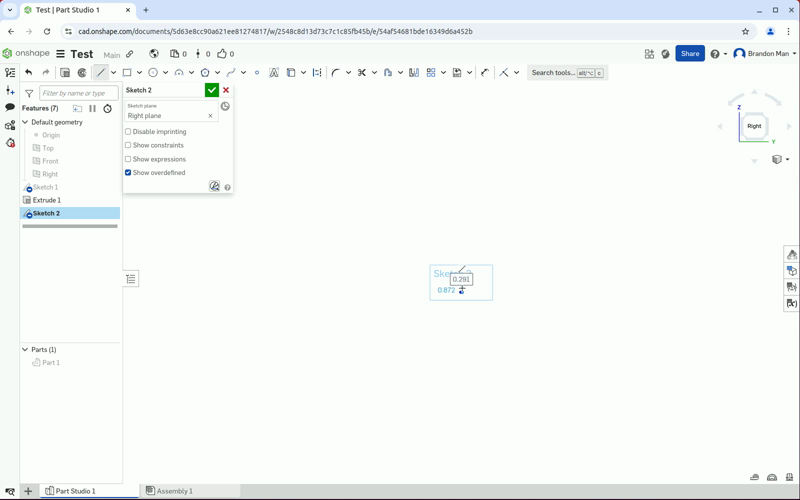
scroll(6)
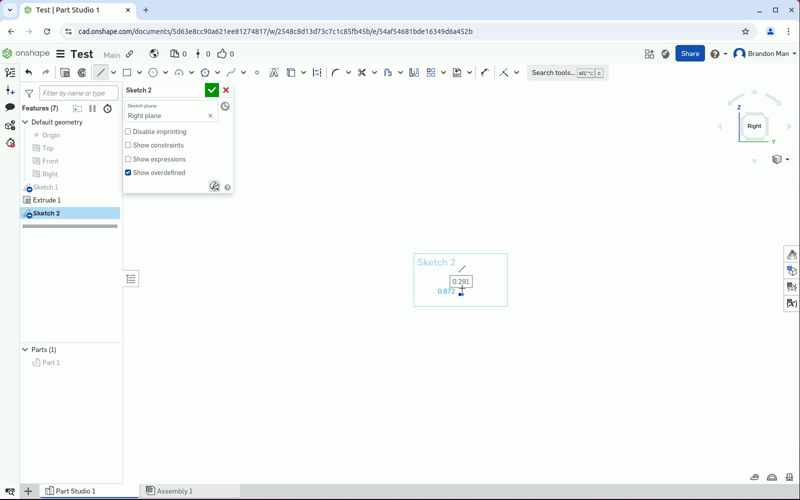
scroll(6)
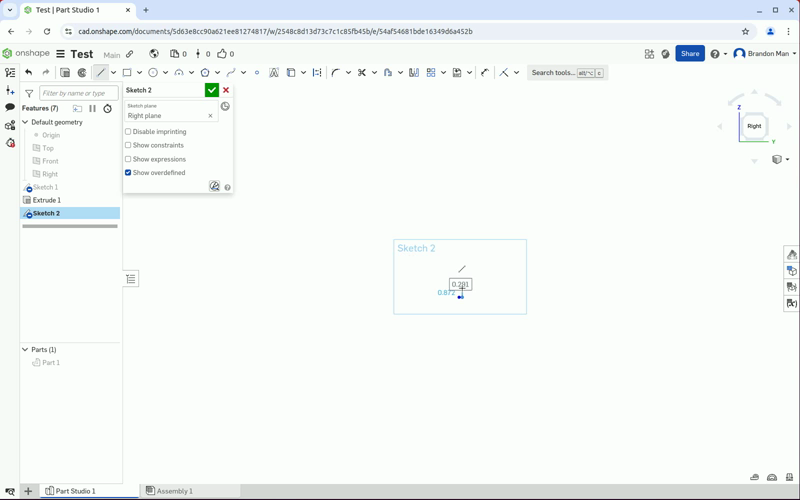
scroll(6)
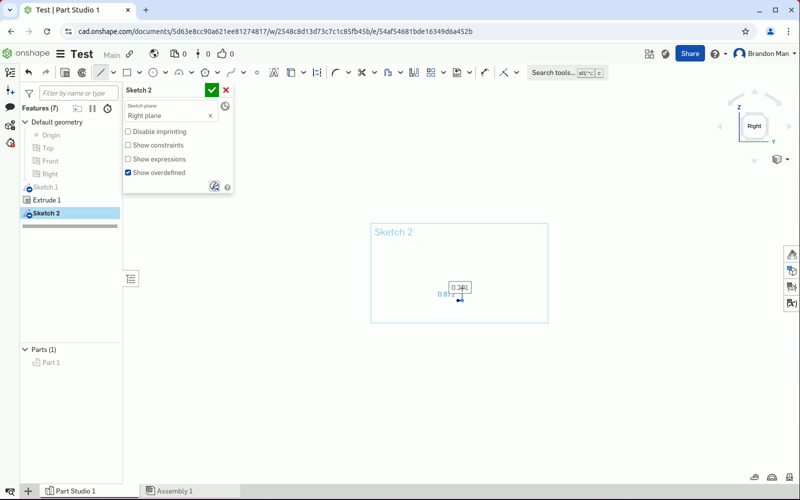
scroll(6)
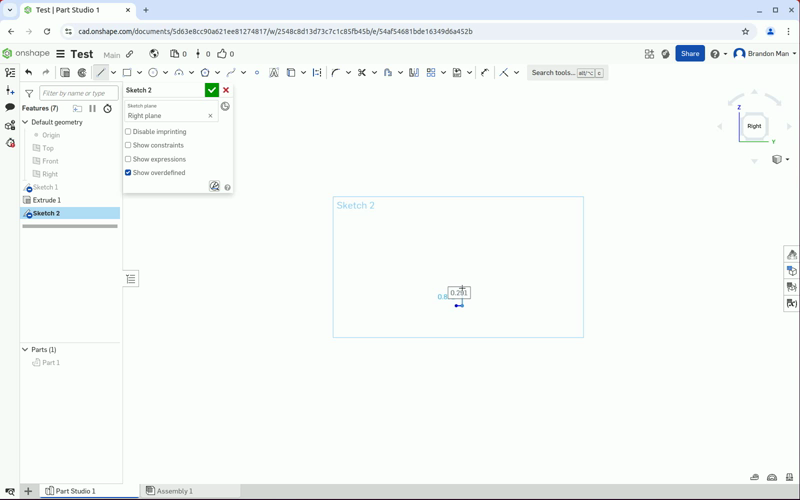
scroll(6)
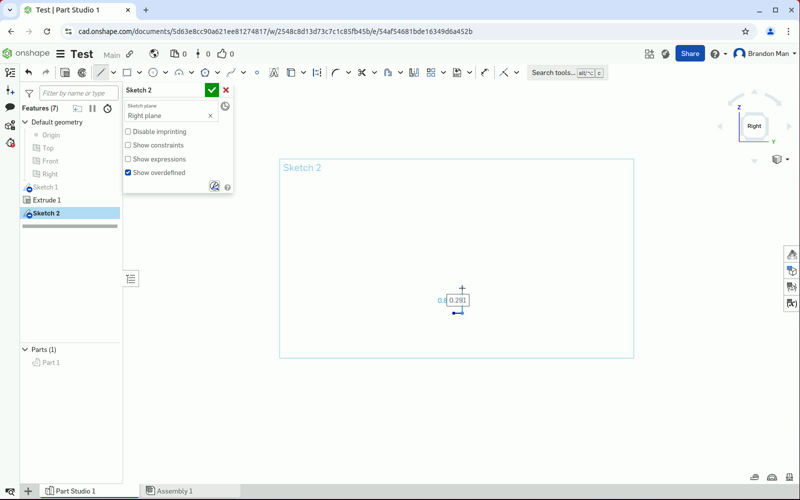
scroll(6)
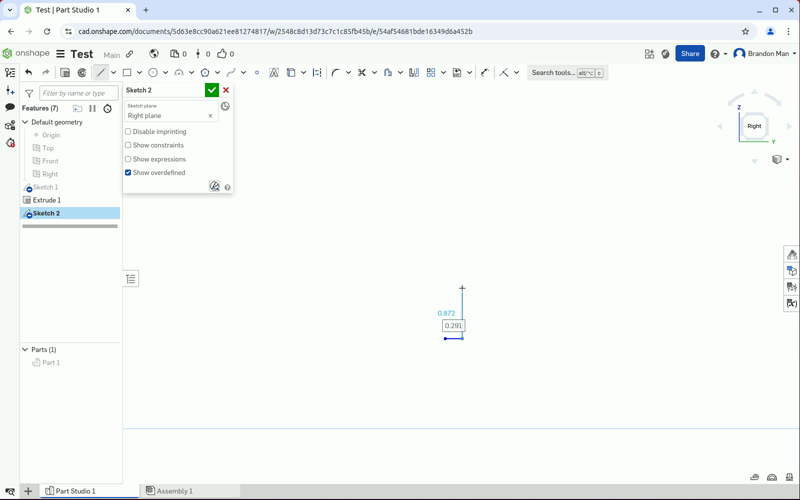
click(462, 287)
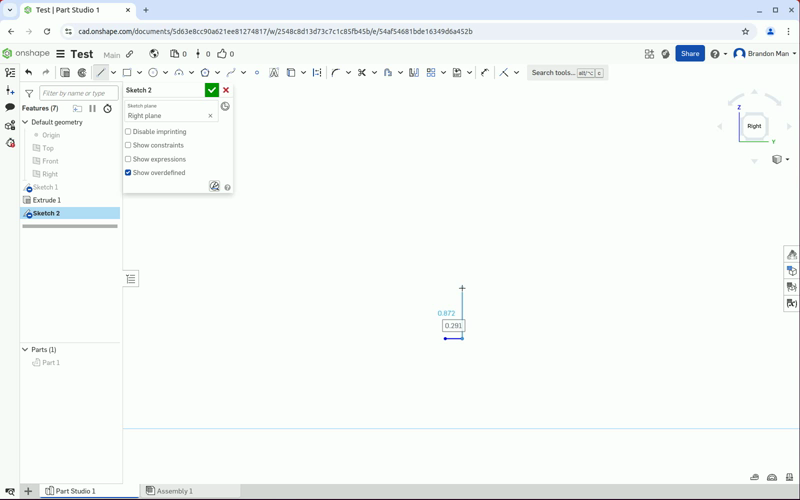
scroll(-6)
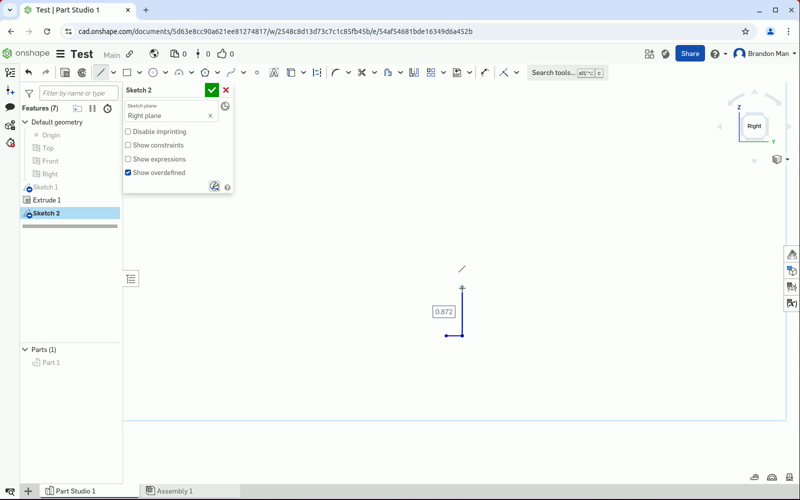
scroll(-6)
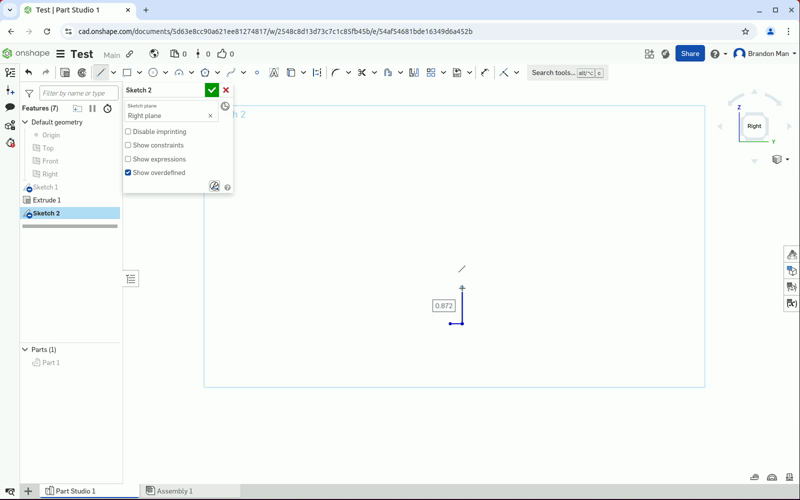
scroll(-6)
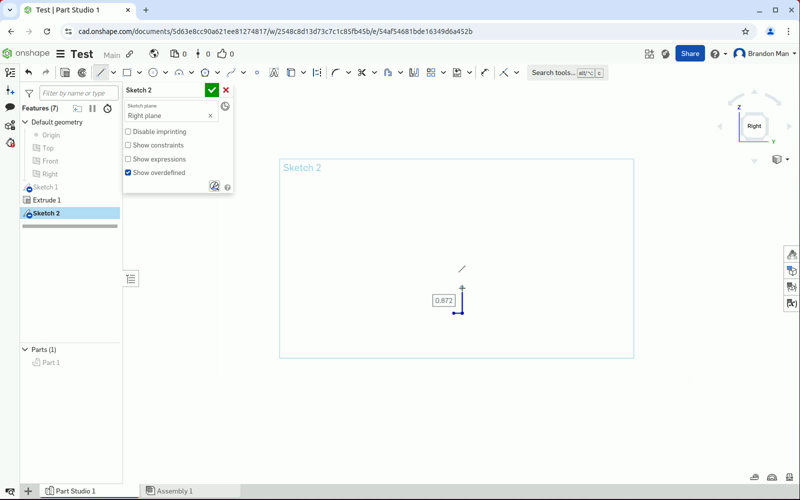
scroll(-6)
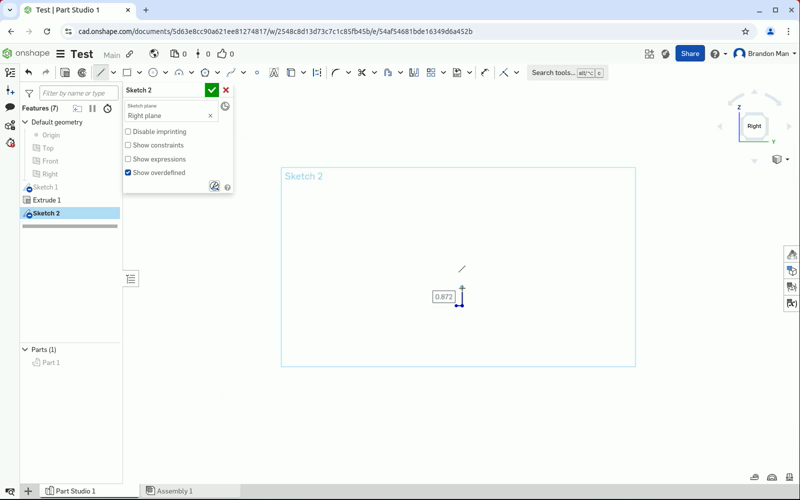
scroll(-6)
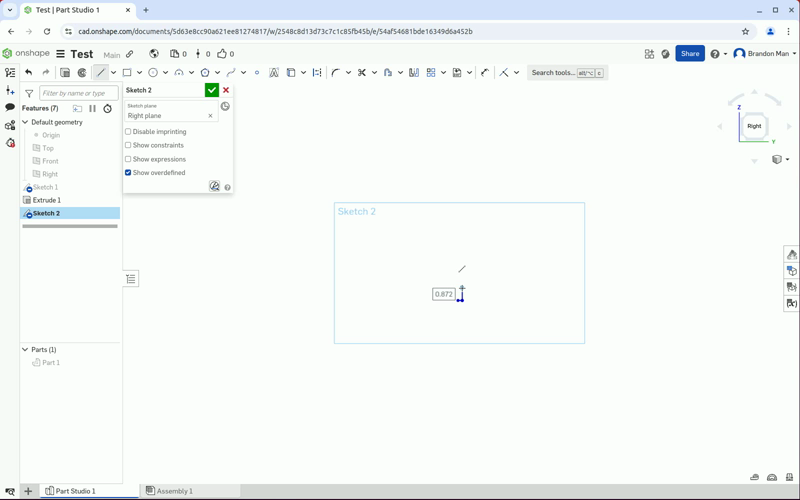
scroll(-6)
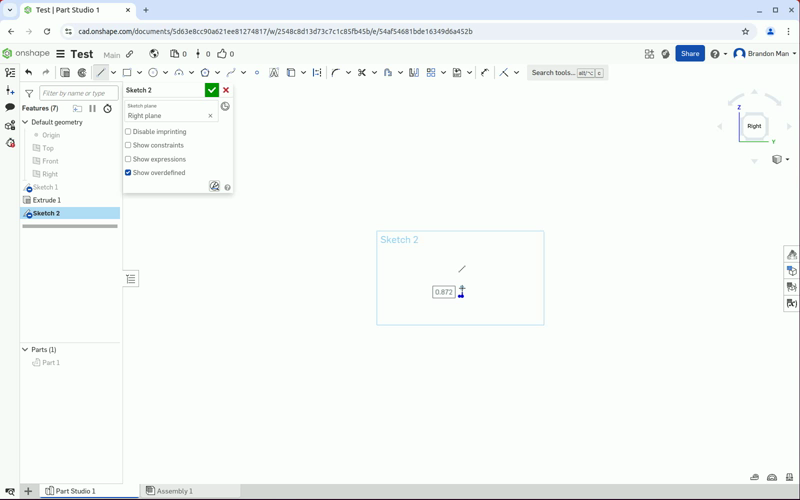
scroll(-6)
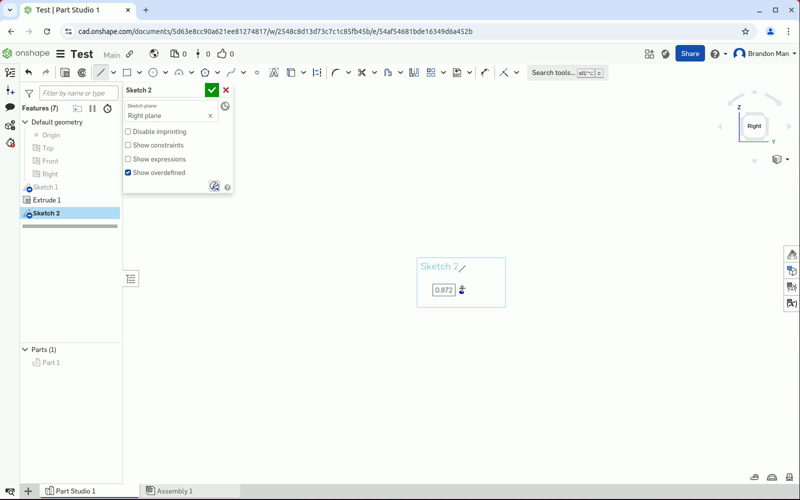
key_up(shift)
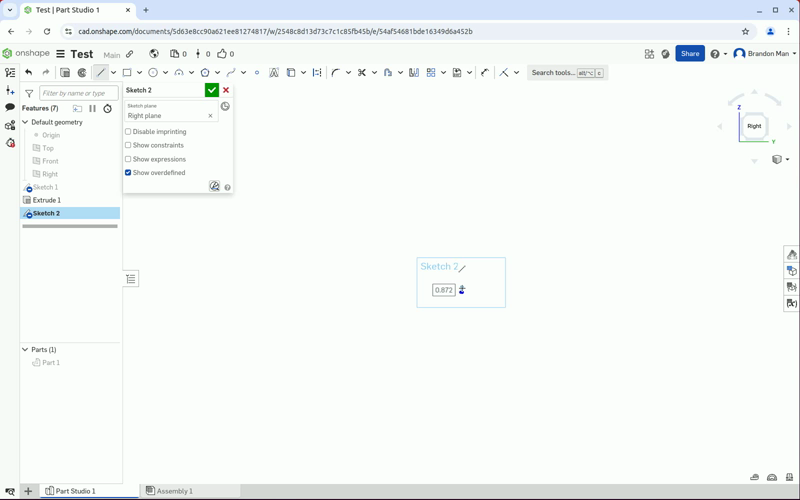
key_down(shift)
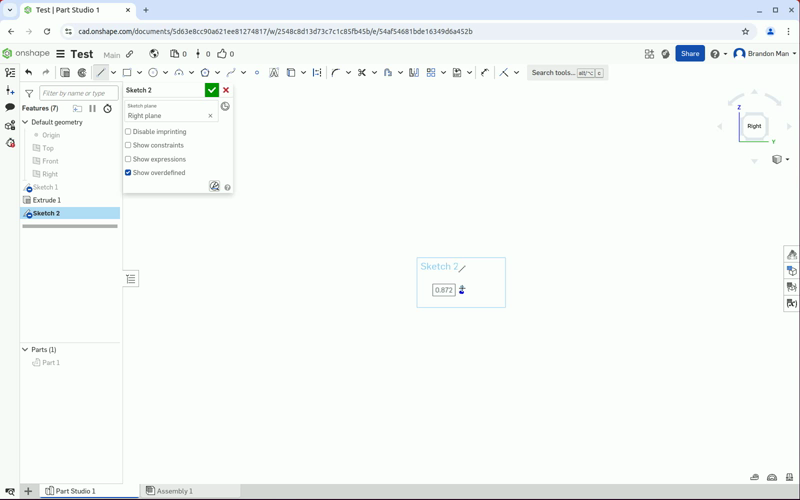
mouse_move(492, 287)
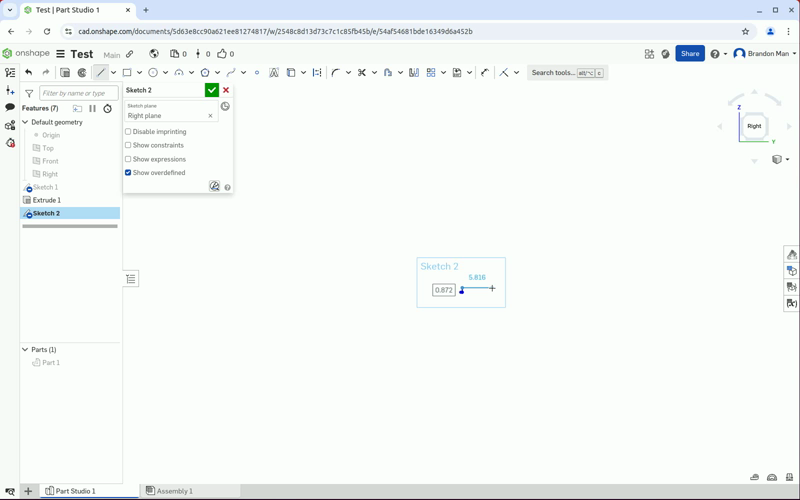
mouse_move(460, 287)
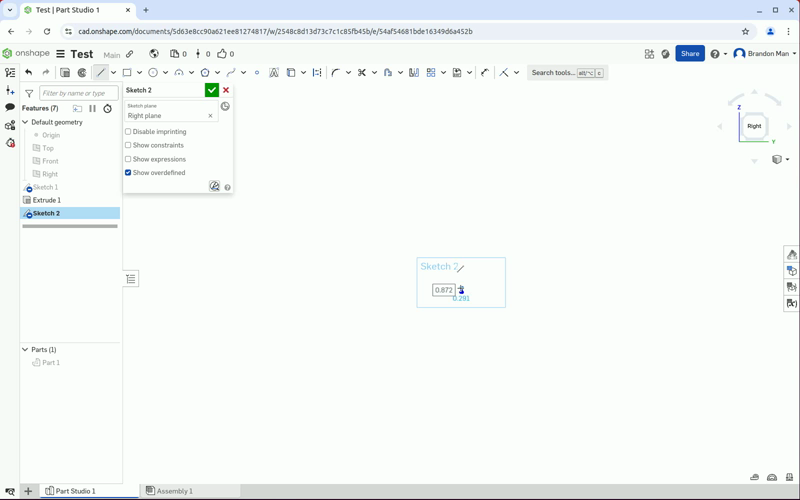
scroll(6)
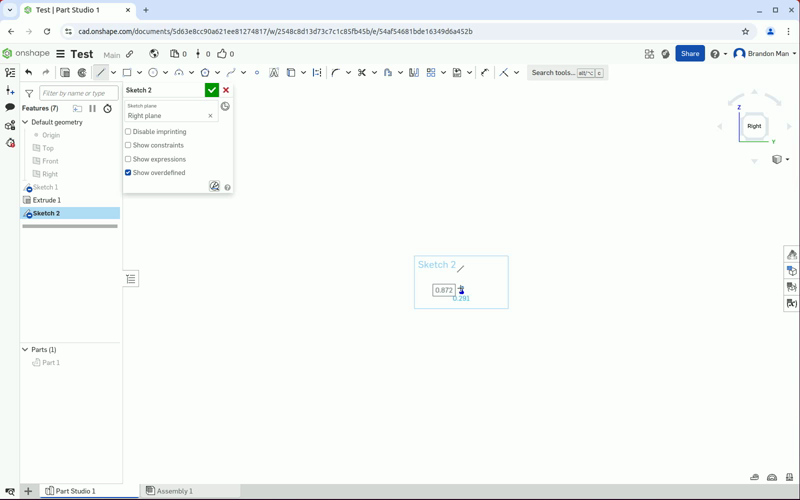
scroll(6)
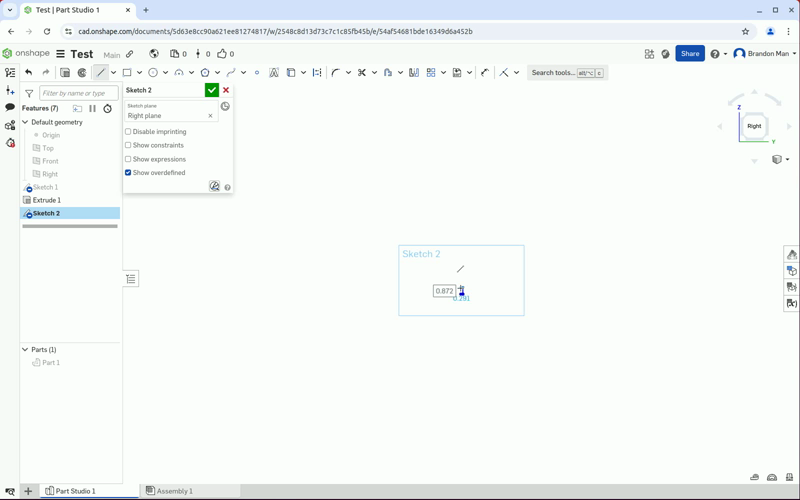
scroll(6)
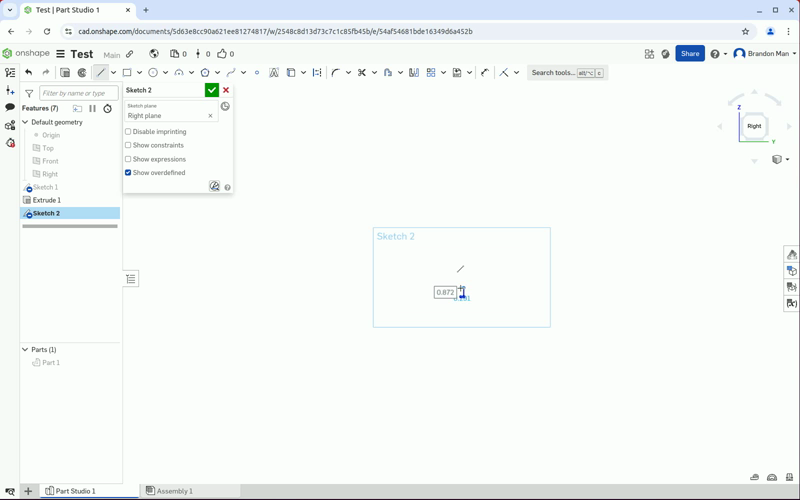
scroll(6)
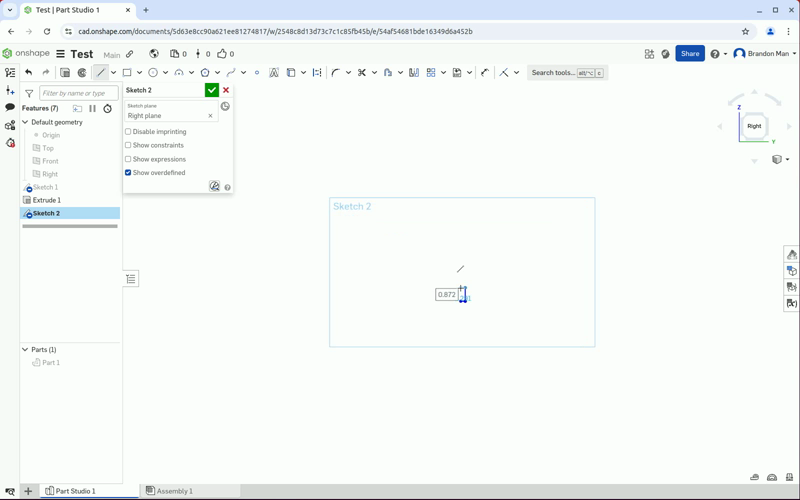
scroll(6)
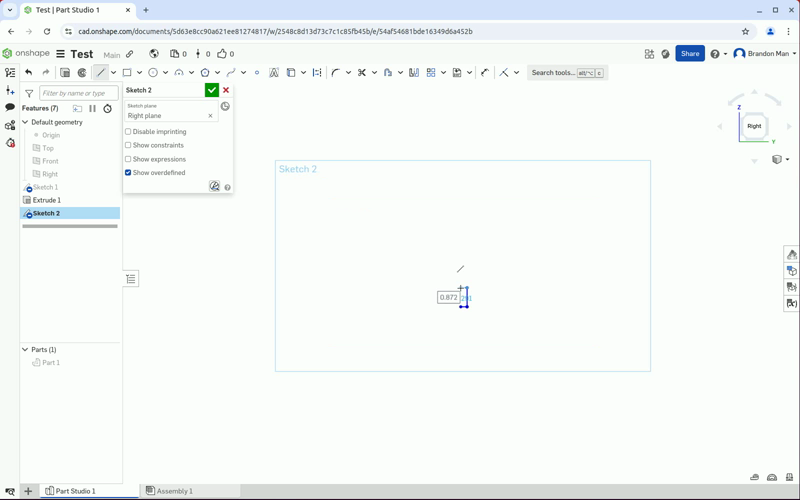
scroll(6)
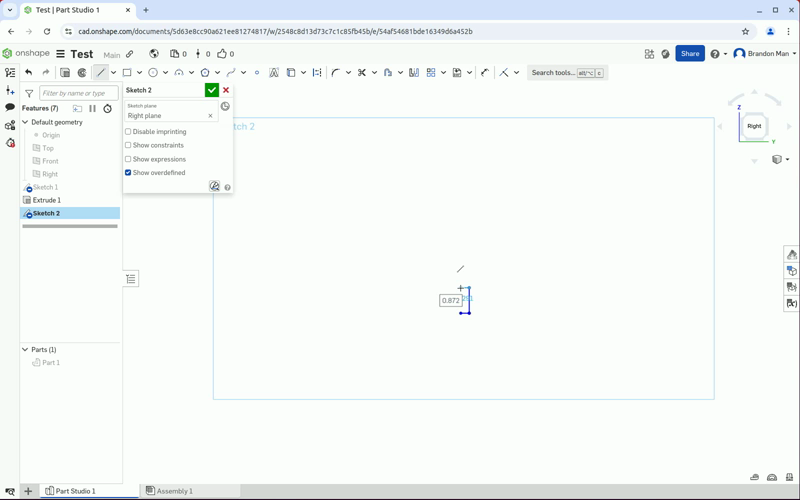
scroll(6)
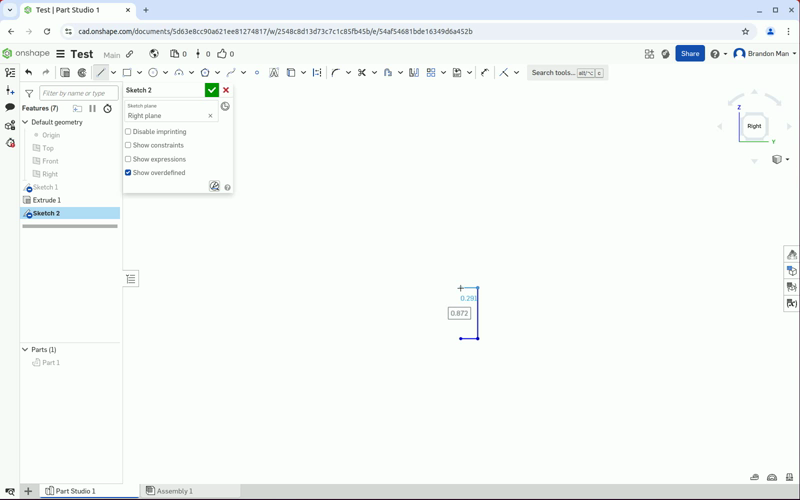
click(460, 287)
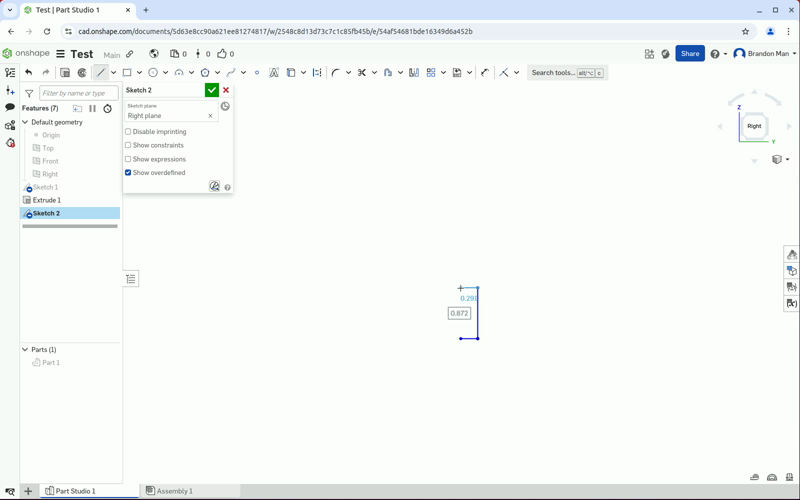
scroll(-6)
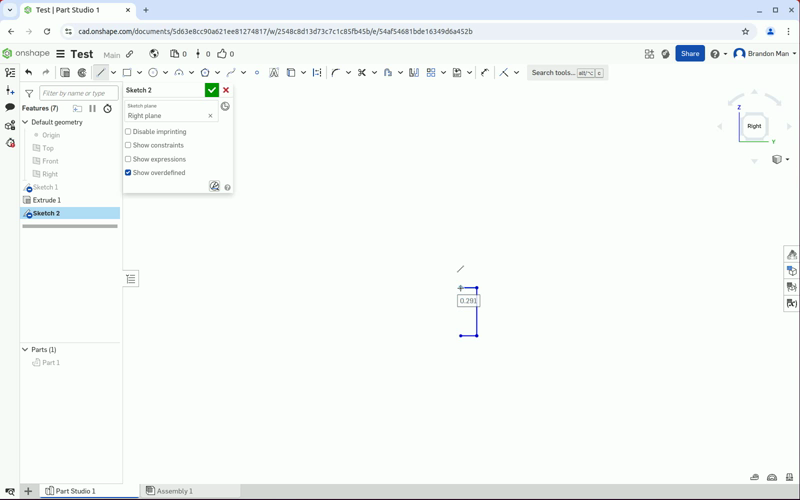
scroll(-6)
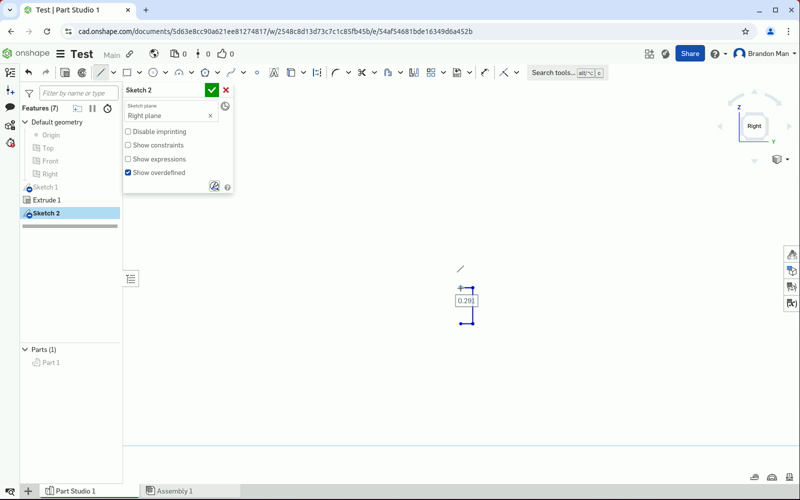
scroll(-6)
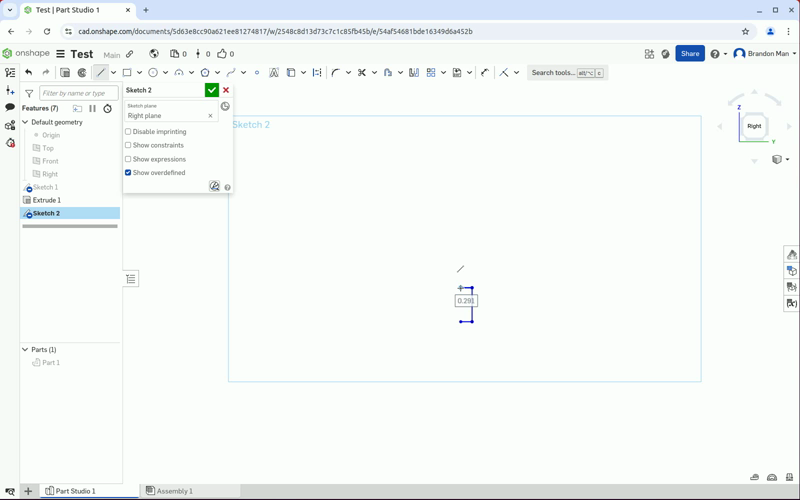
scroll(-6)
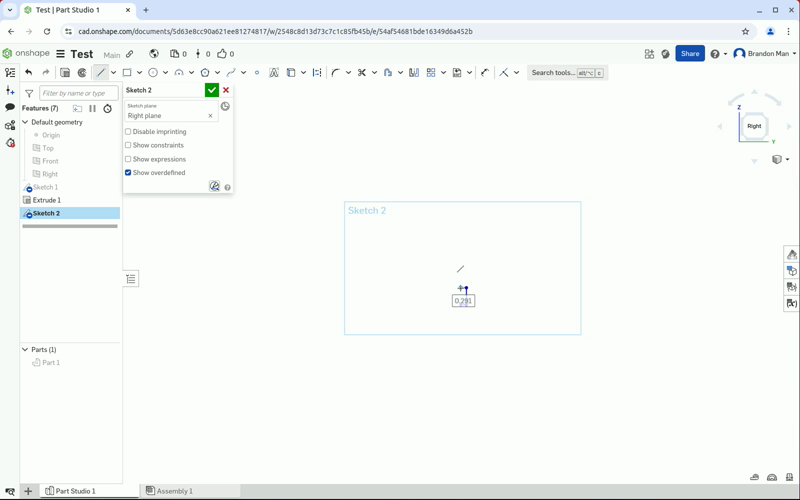
scroll(-6)
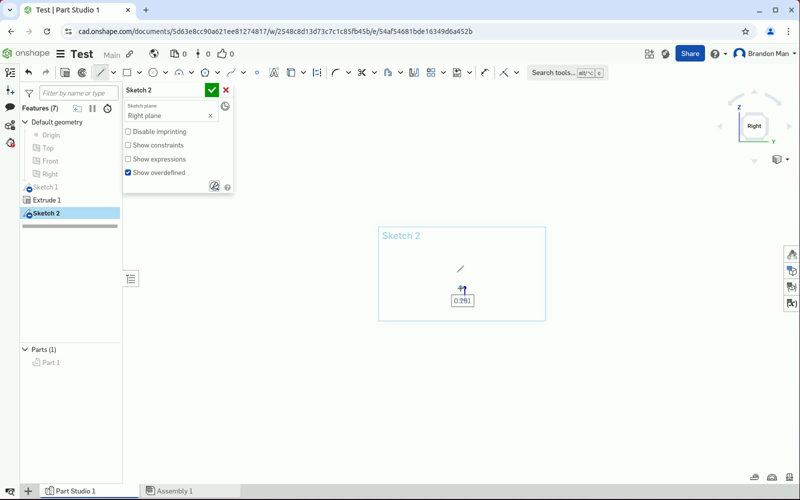
scroll(-6)
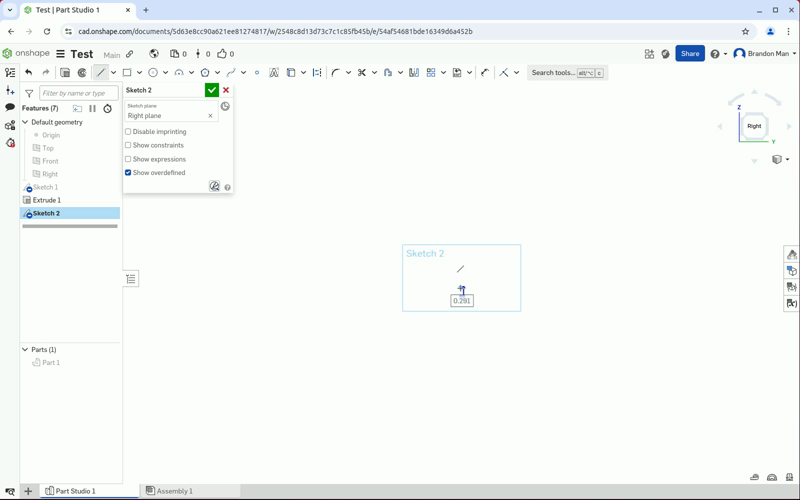
scroll(-6)
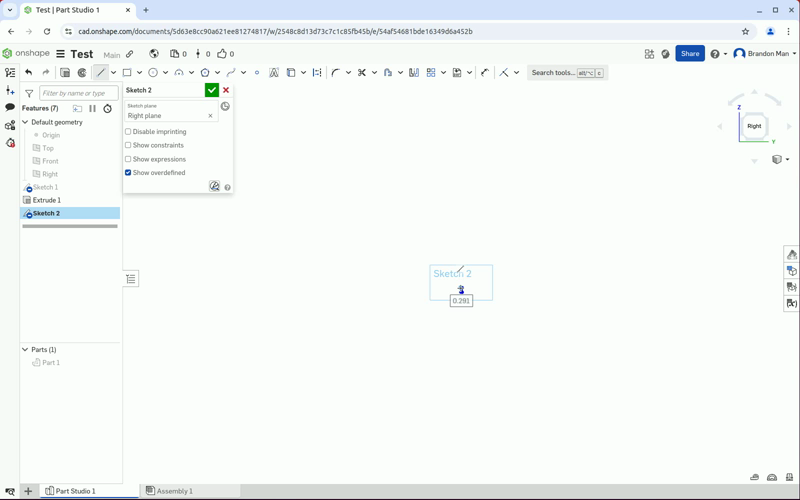
key_up(shift)
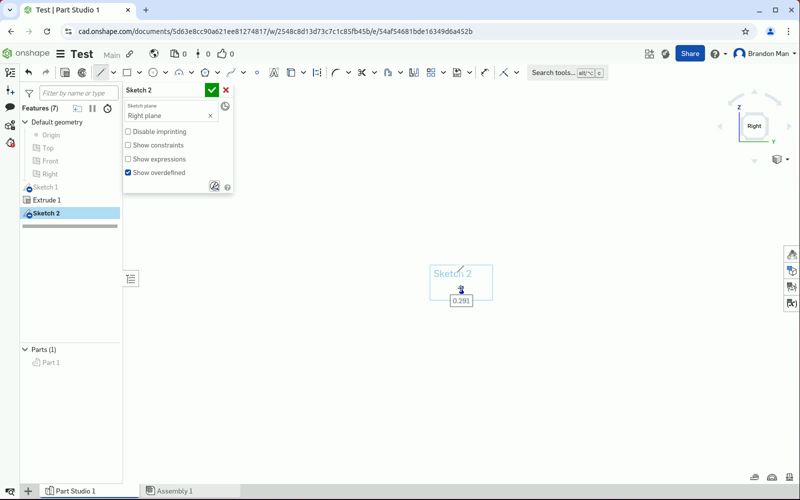
mouse_move(490, 287)
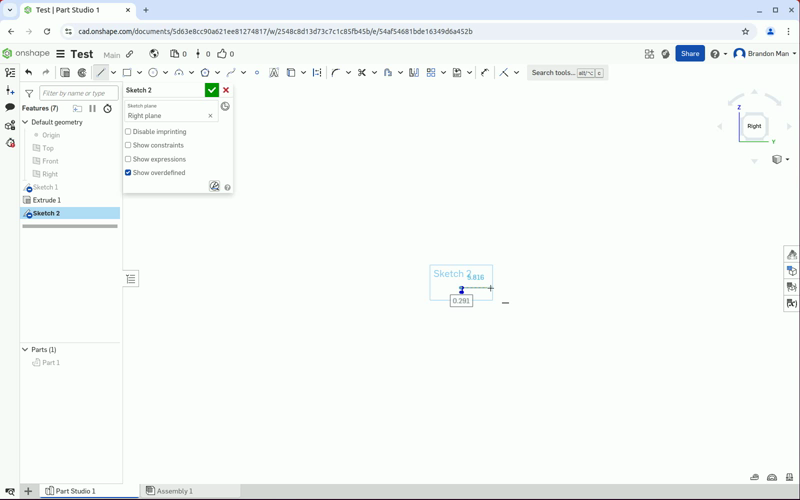
key_down(shift)
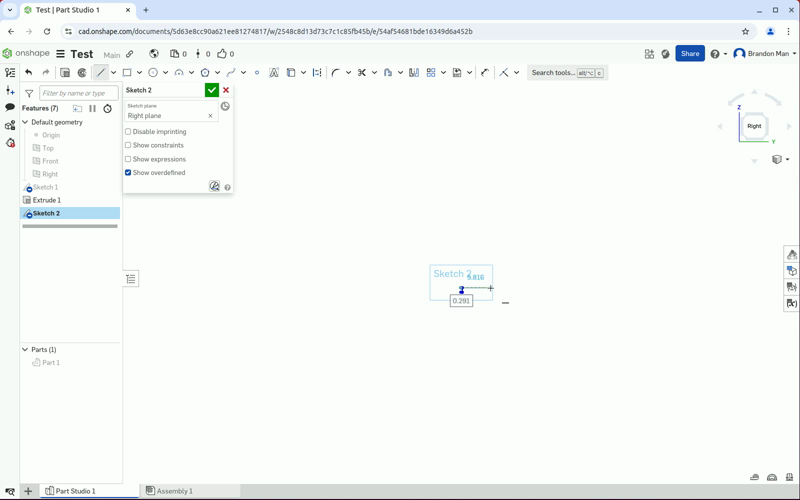
mouse_move(460, 292)
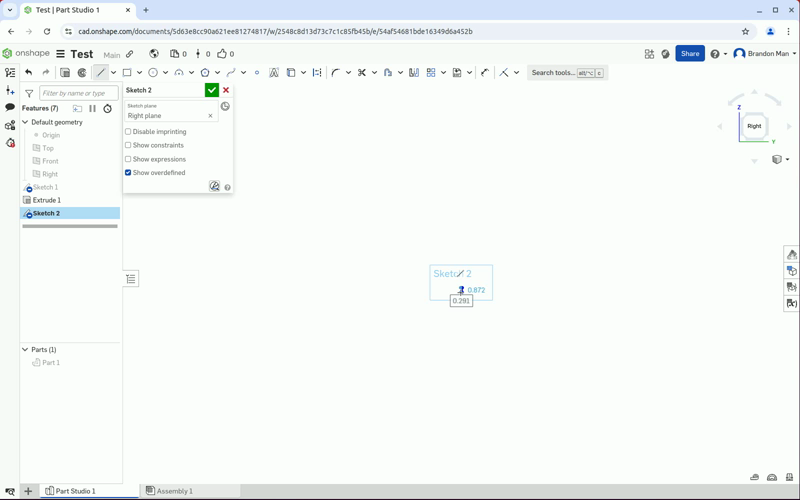
scroll(6)
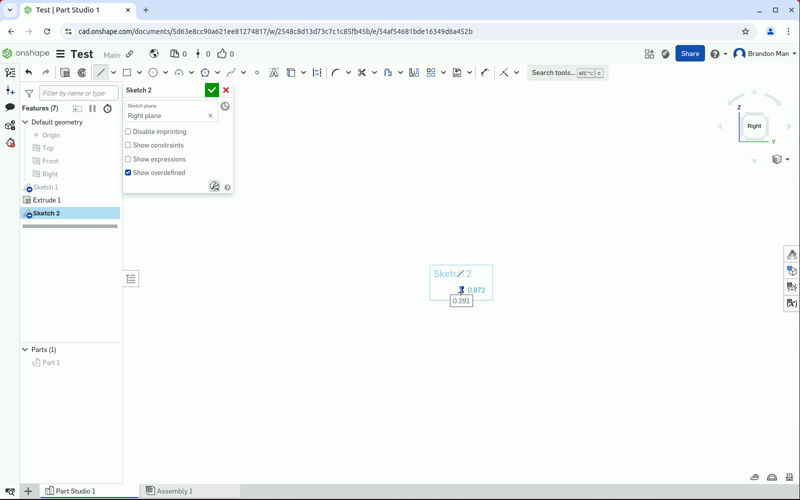
scroll(6)
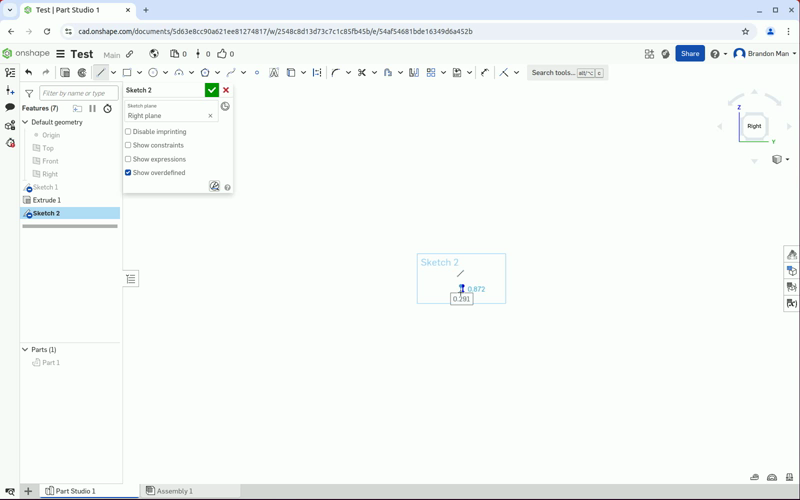
scroll(6)
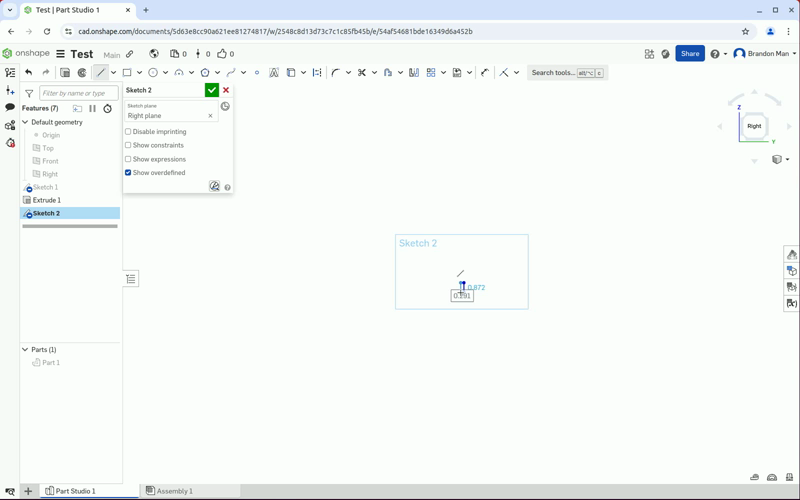
scroll(6)
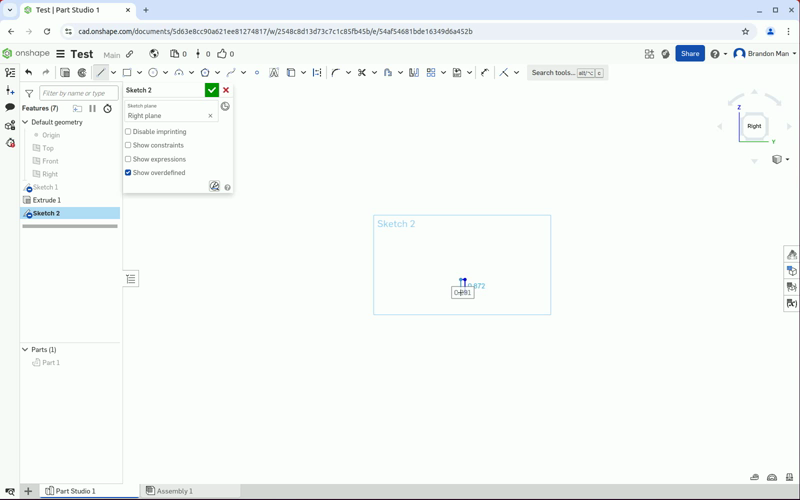
scroll(6)
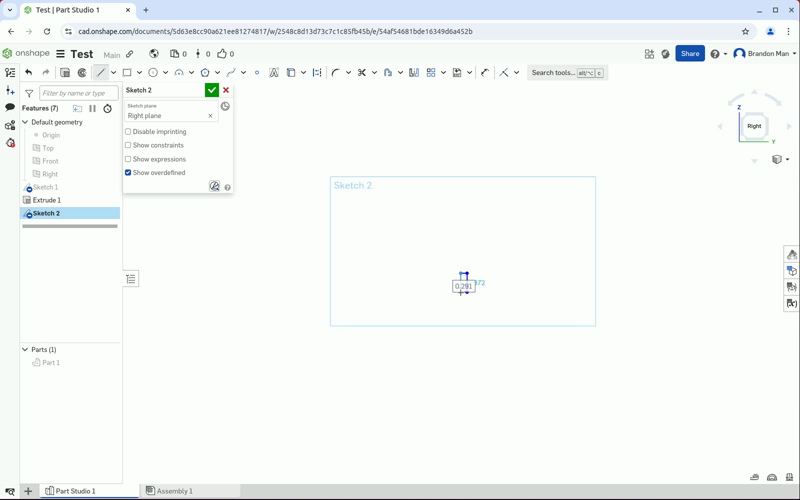
scroll(6)
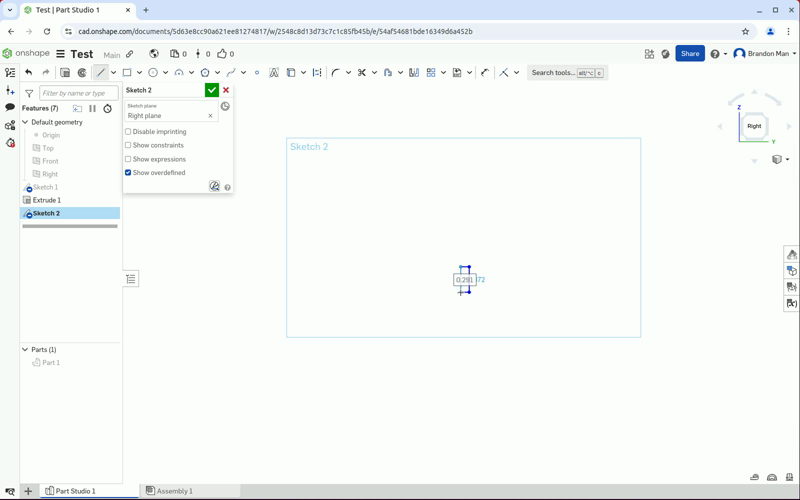
scroll(6)
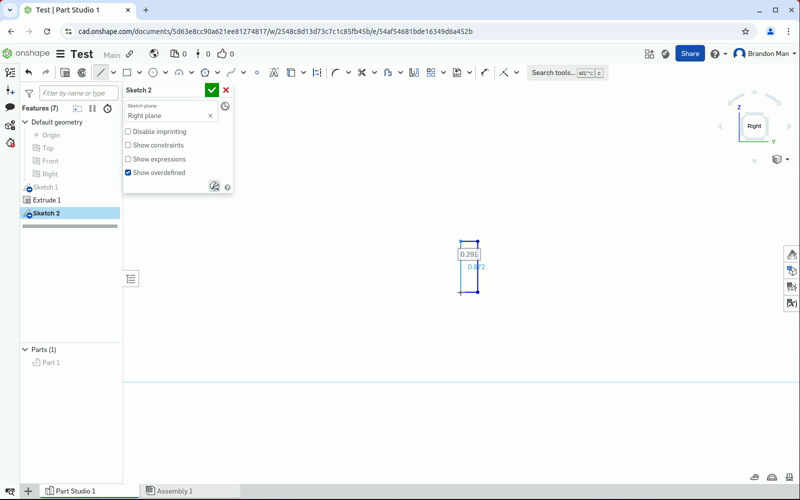
key_up(shift)
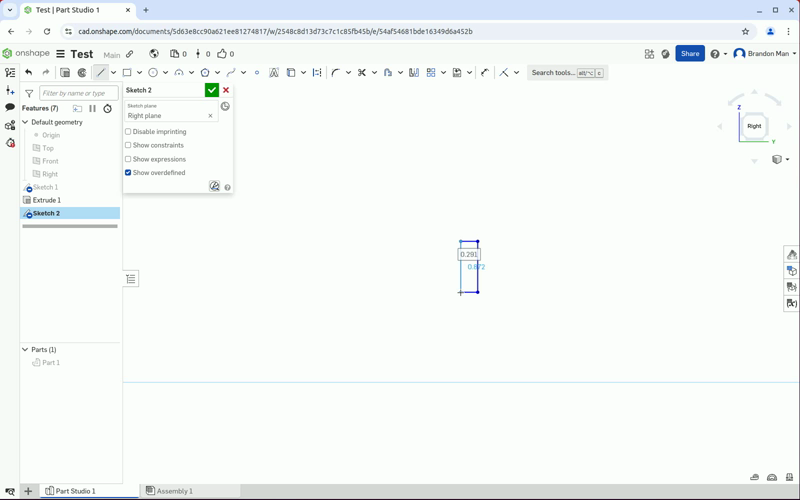
click(460, 292)
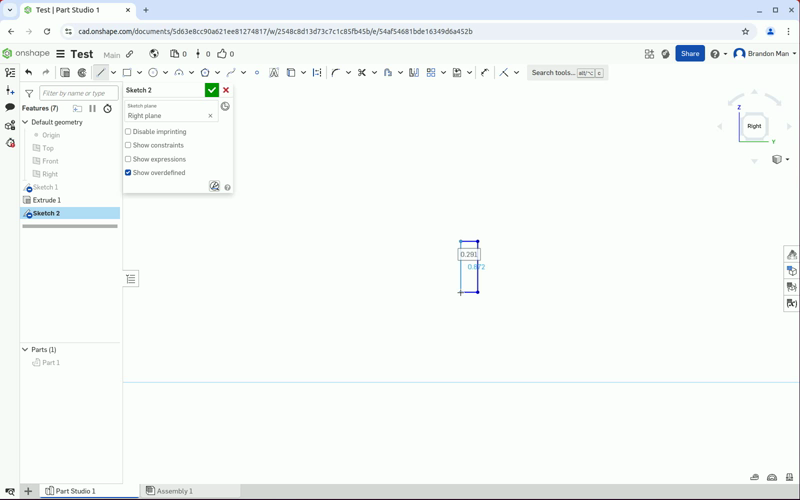
scroll(-6)
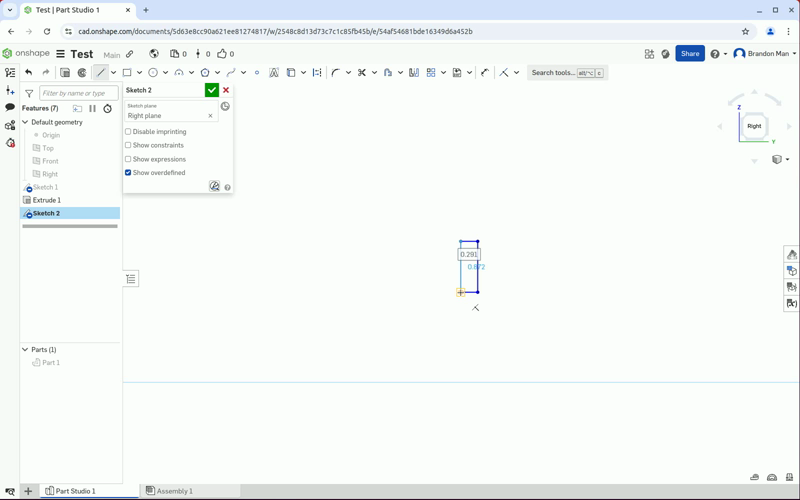
scroll(-6)
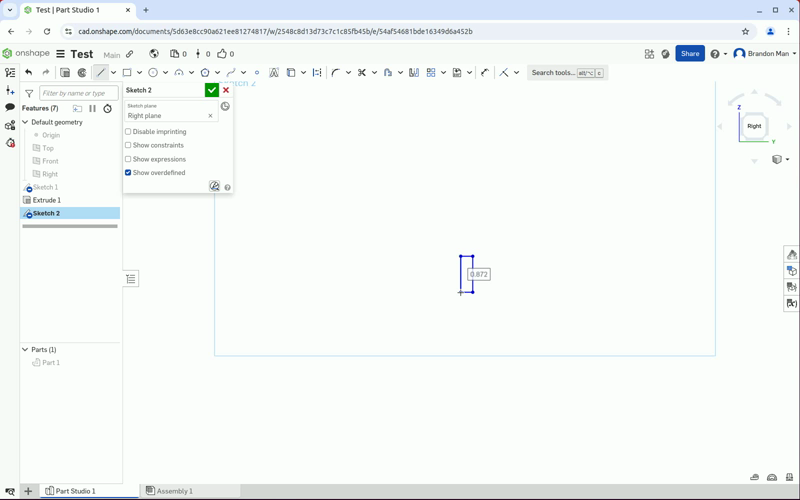
scroll(-6)
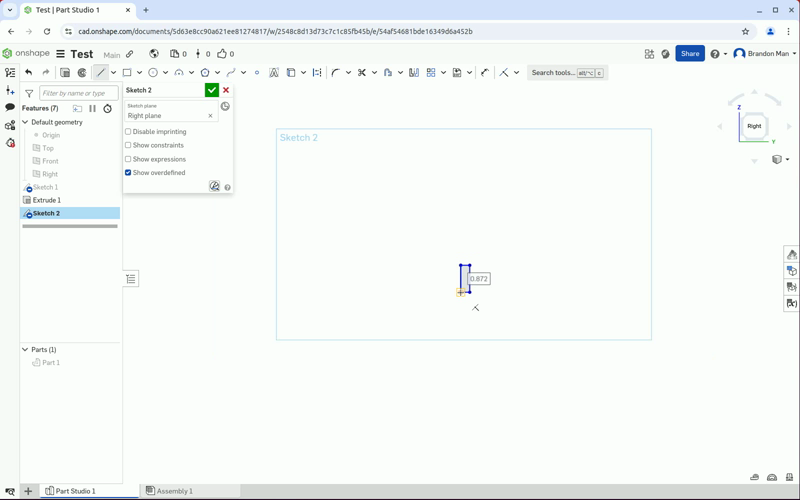
scroll(-6)
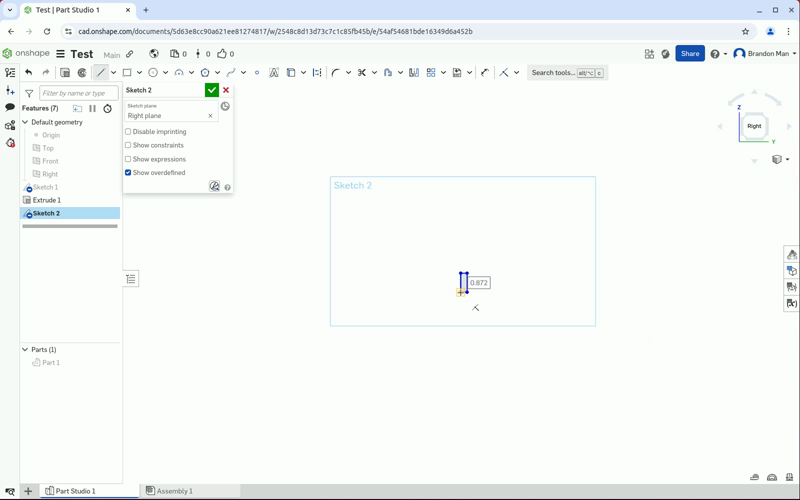
scroll(-6)
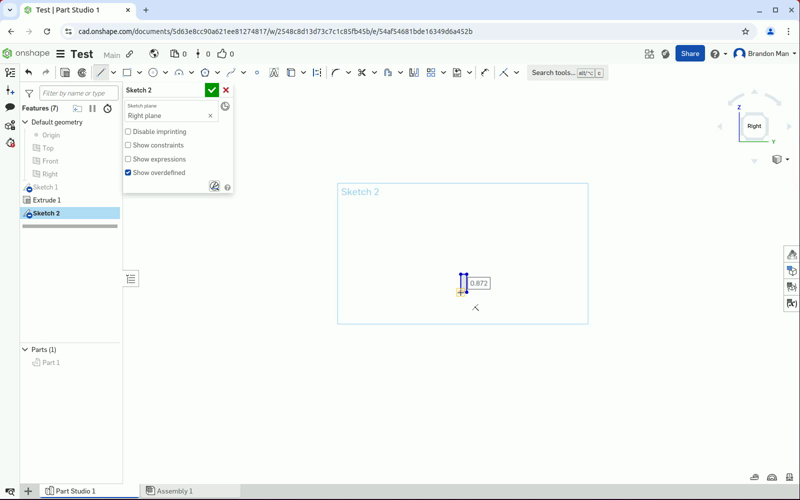
scroll(-6)
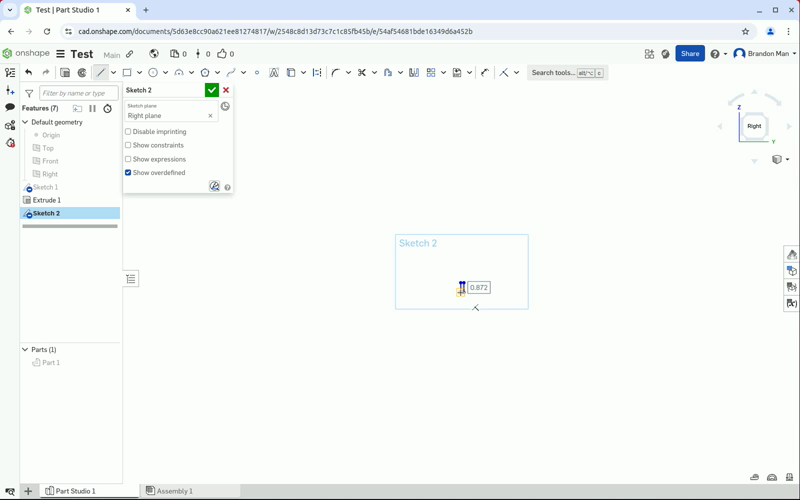
scroll(-6)
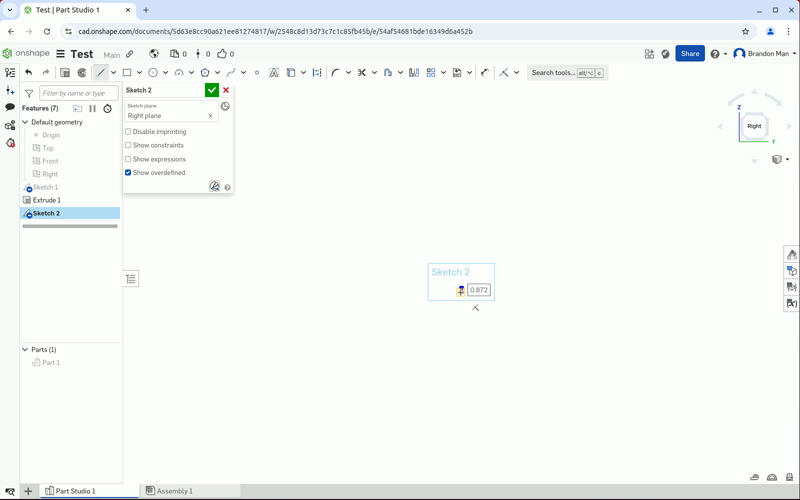
key(esc)
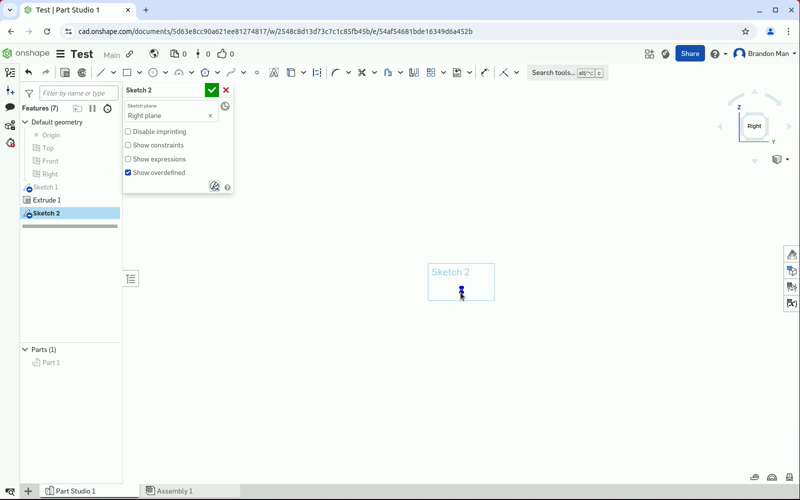
mouse_move(461, 290)
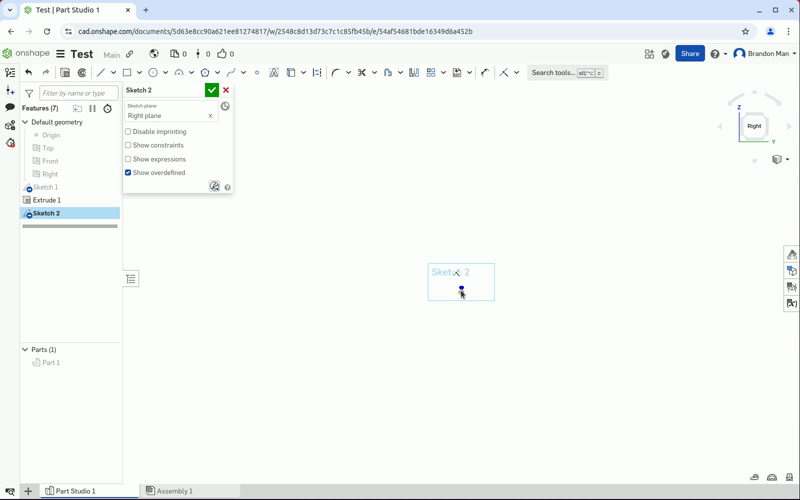
scroll(6)
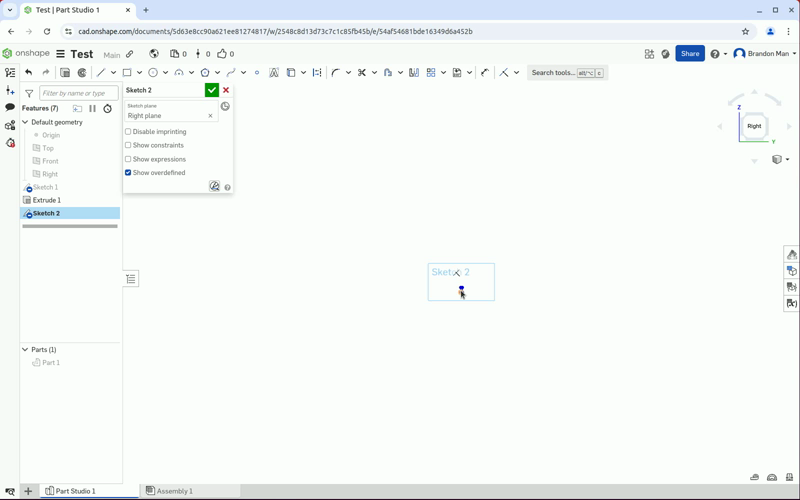
scroll(6)
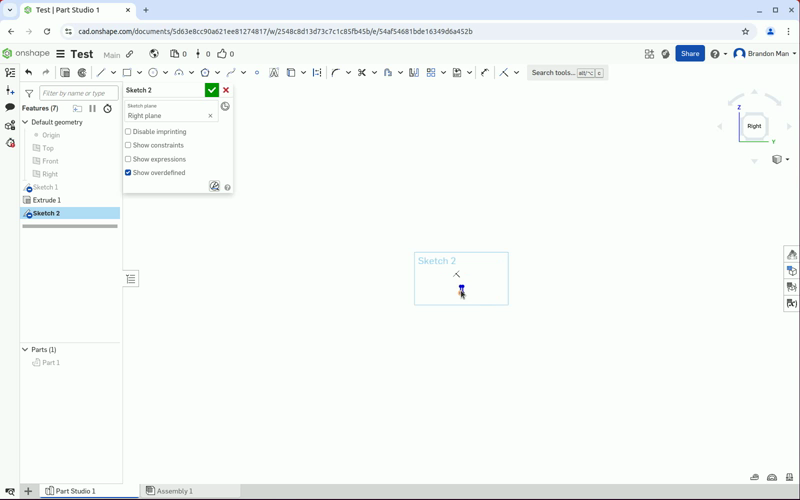
scroll(6)
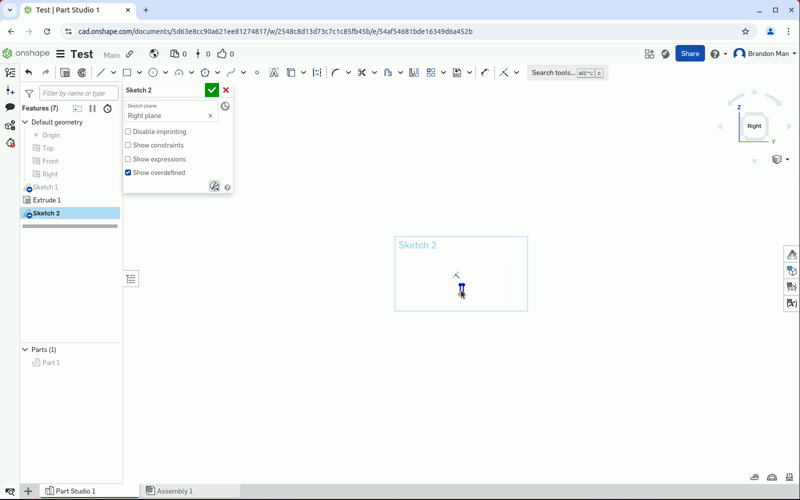
scroll(6)
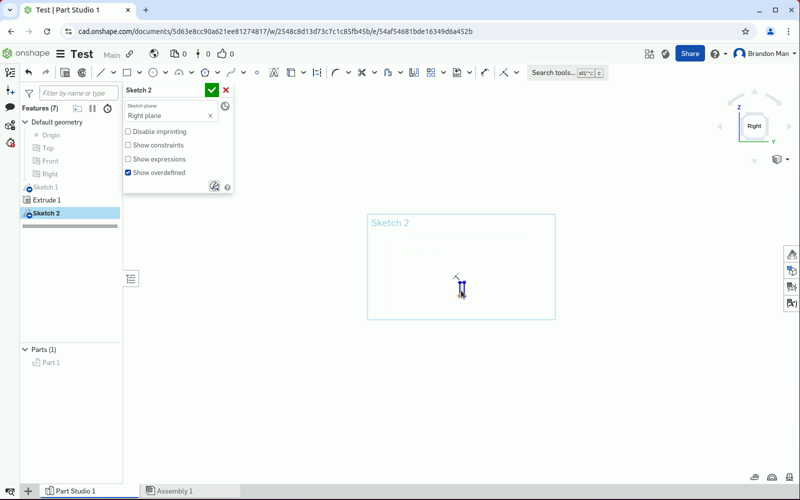
scroll(6)
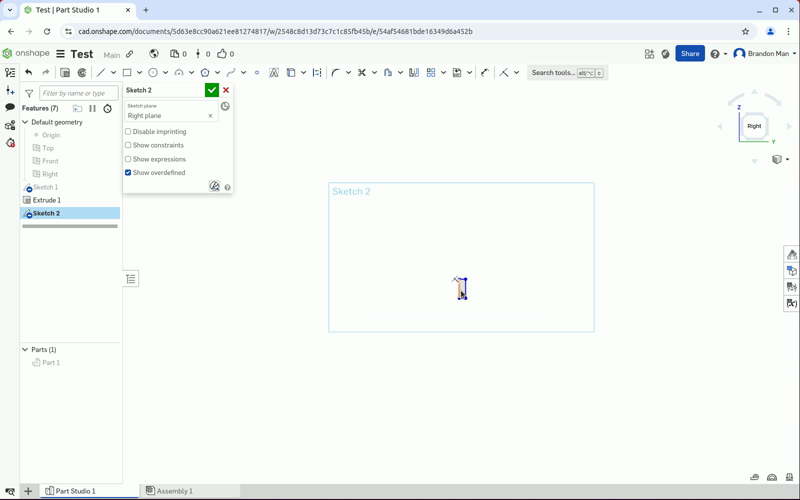
scroll(6)
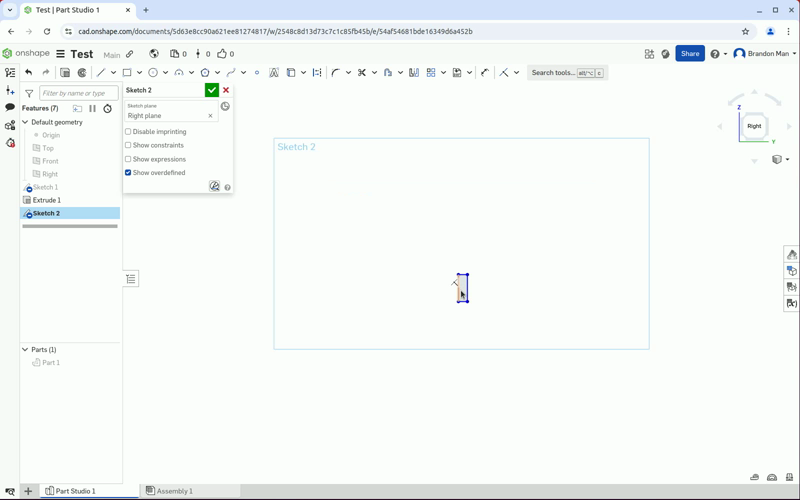
scroll(6)
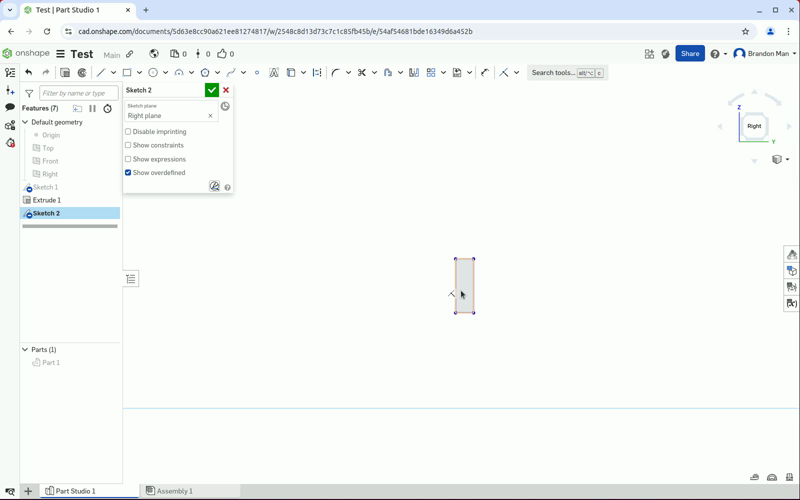
click(461, 290)
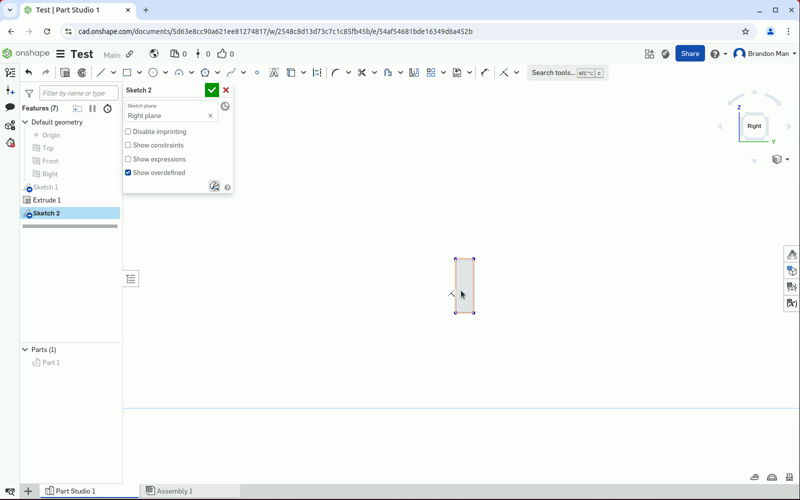
scroll(-6)
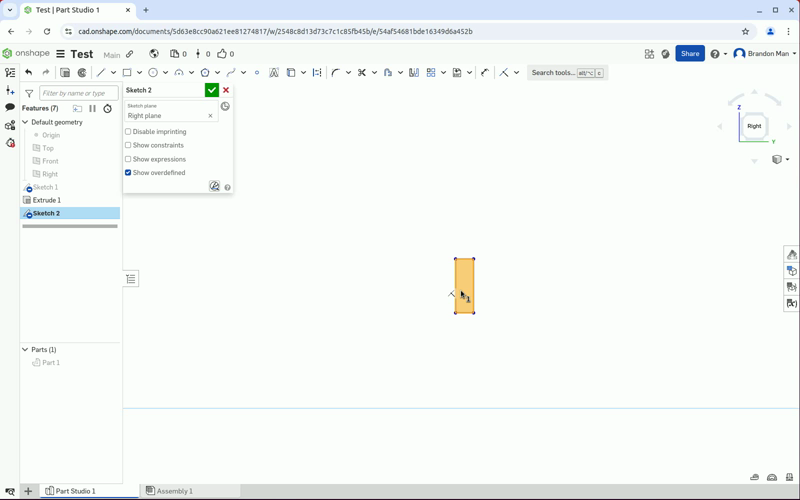
scroll(-6)
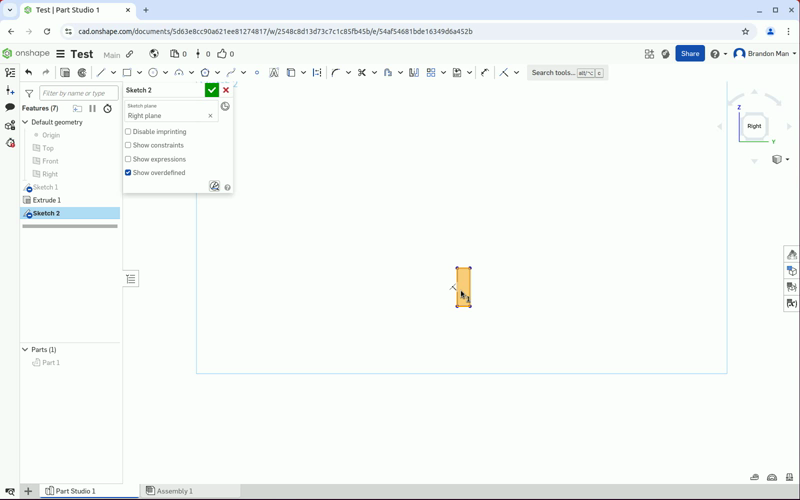
scroll(-6)
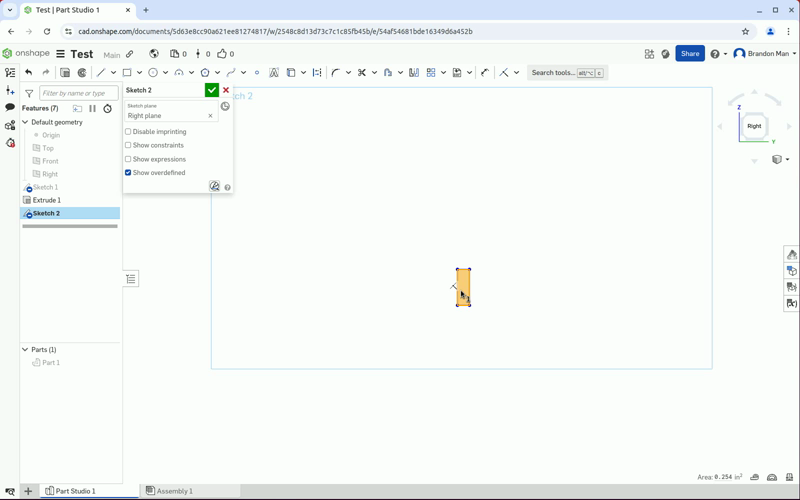
scroll(-6)
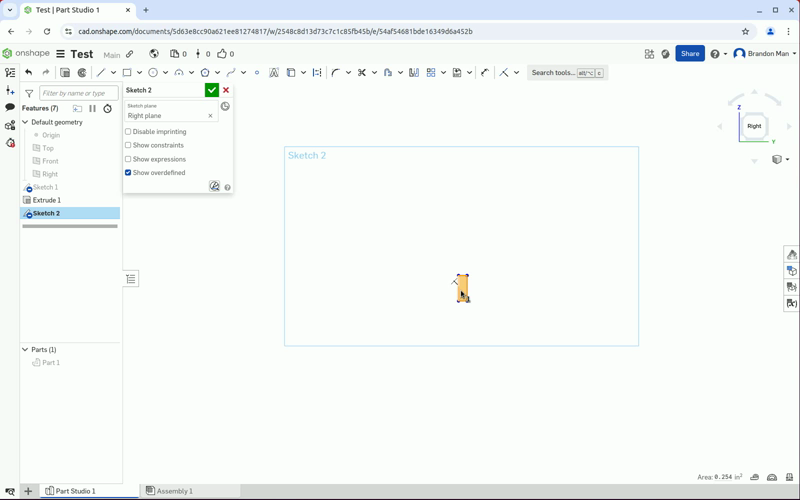
scroll(-6)
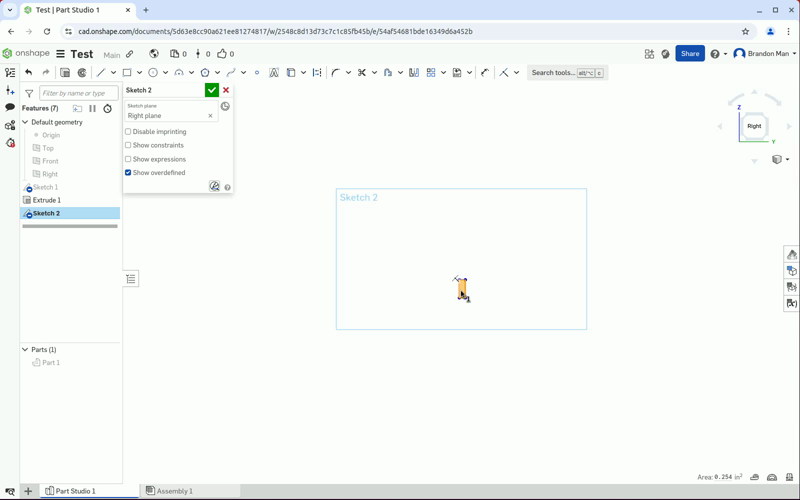
scroll(-6)
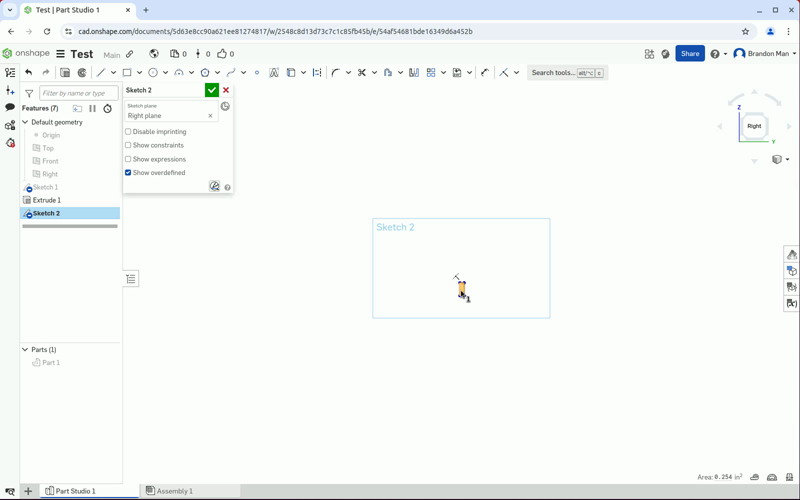
scroll(-6)
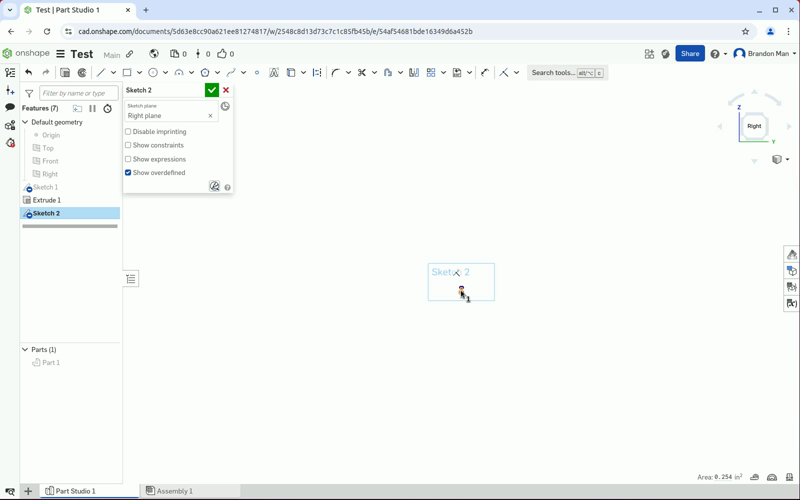
mouse_move(73, 352)
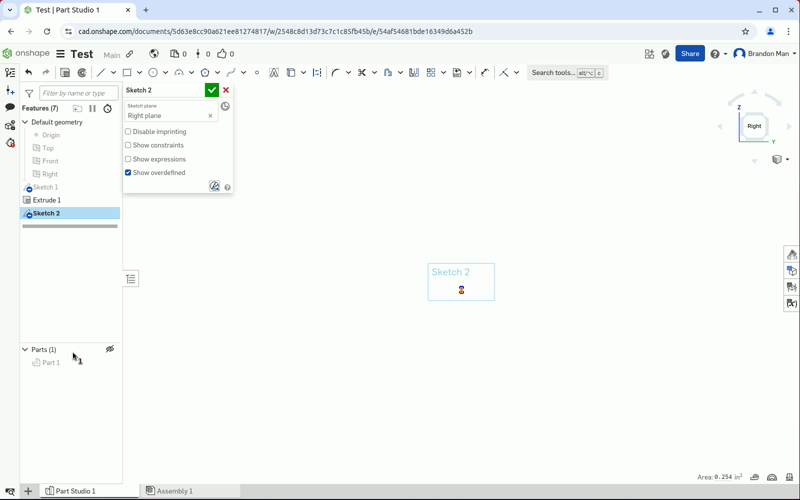
key(shift+y)
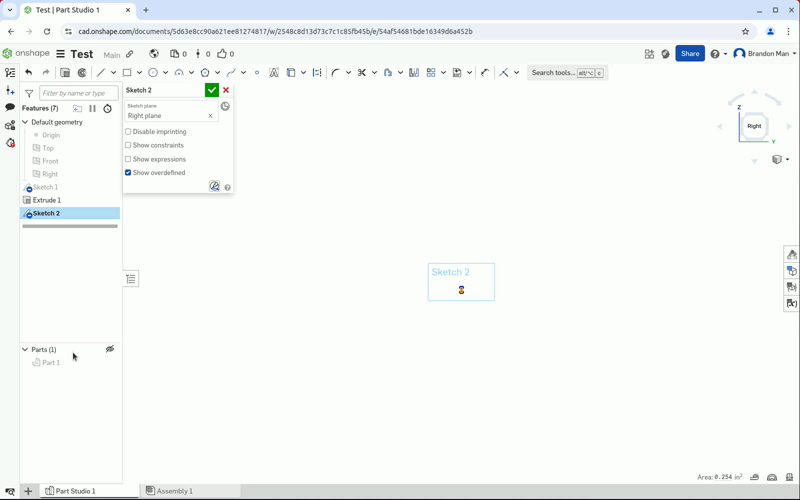
key(shift+e)
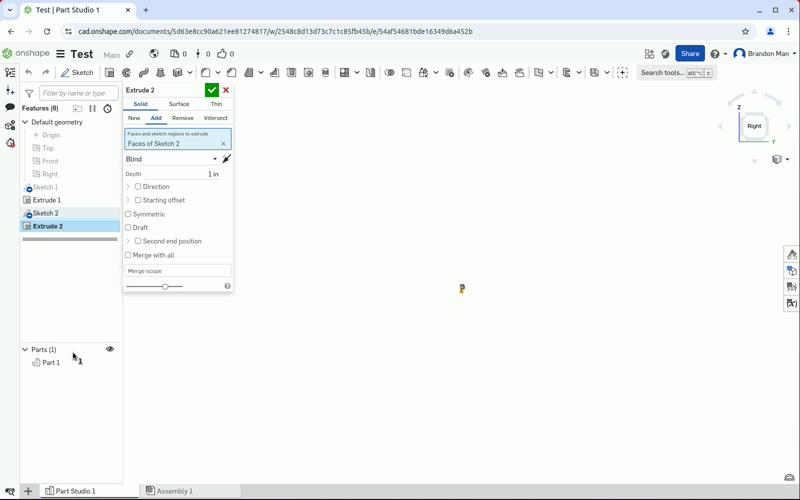
mouse_move(143, 106)
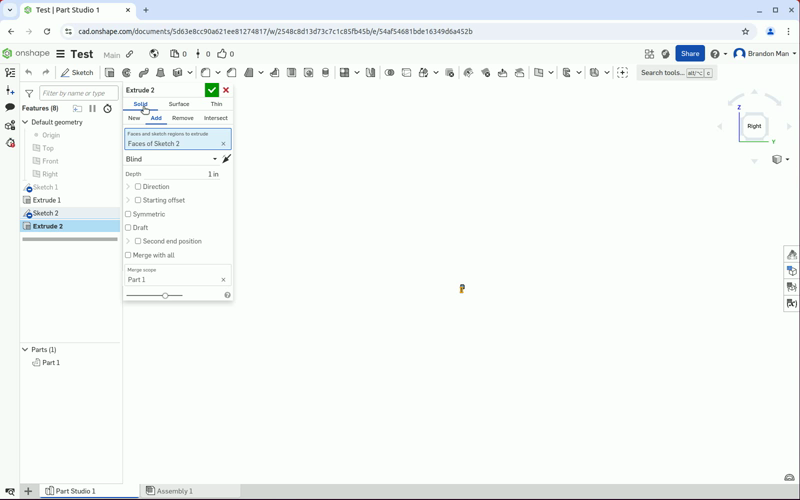
click(143, 106)
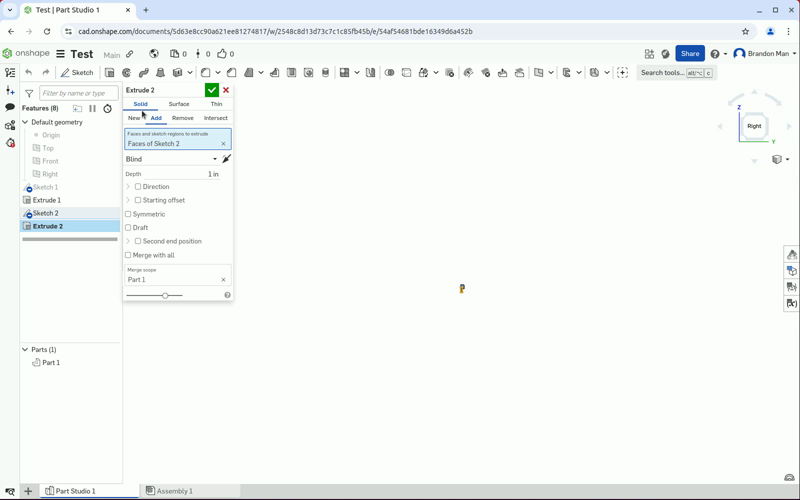
mouse_move(137, 120)
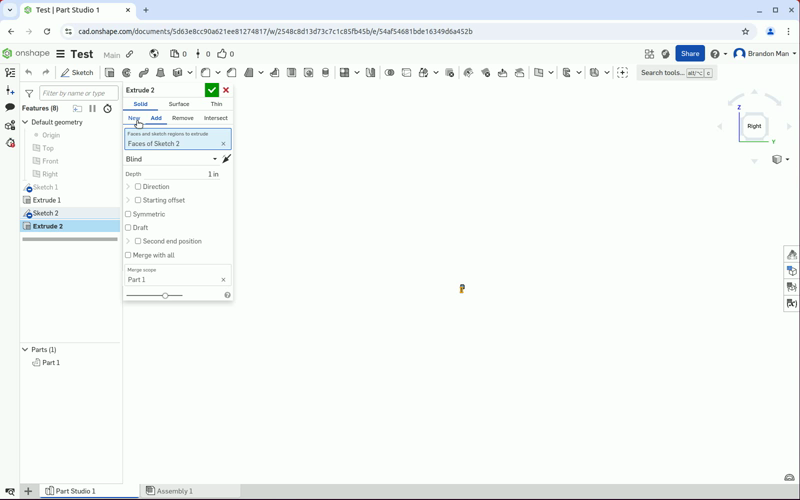
click(137, 120)
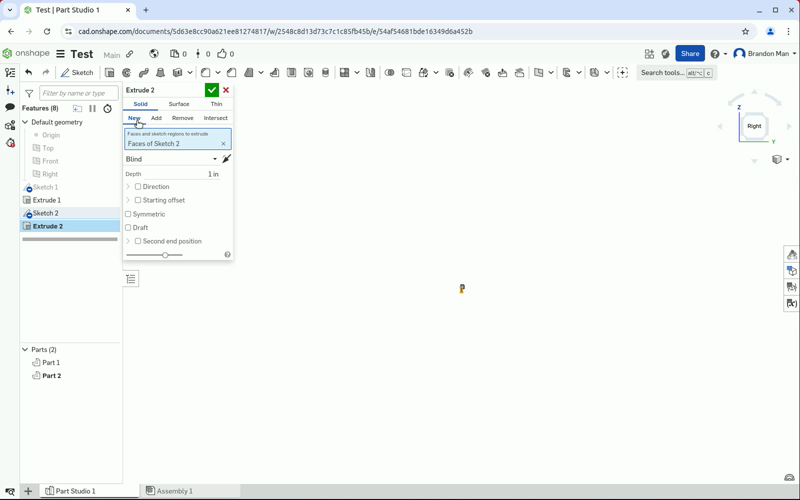
key(tab, 4)
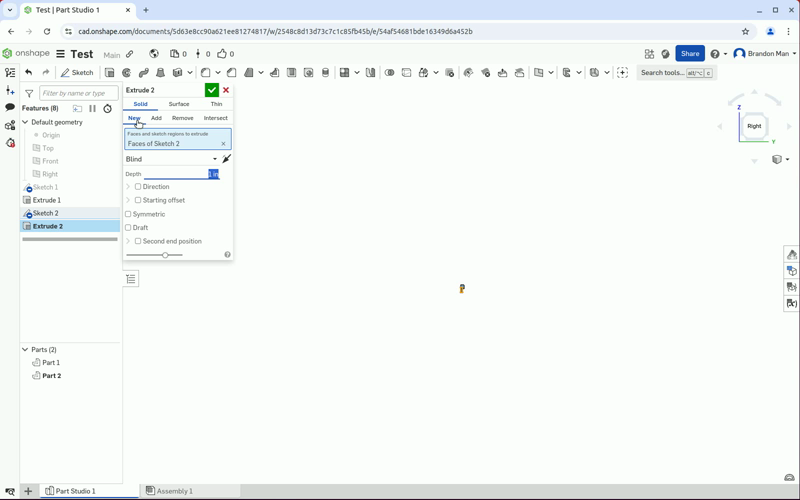
text(4.574)
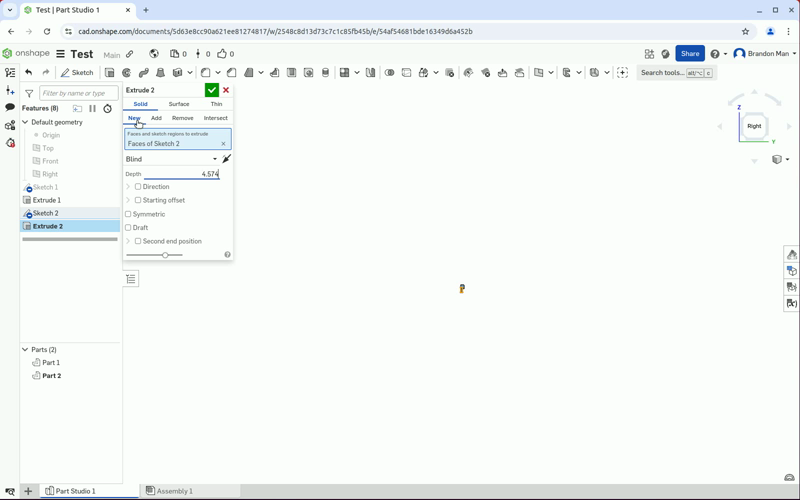
key(enter)
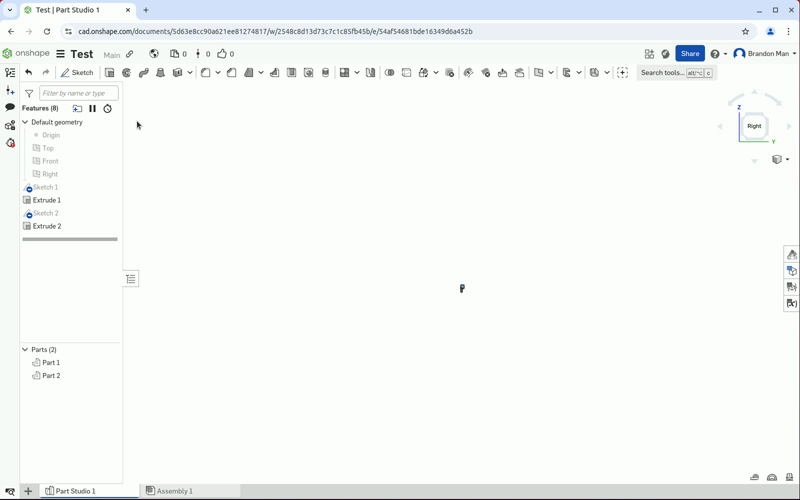
key(shift+h)
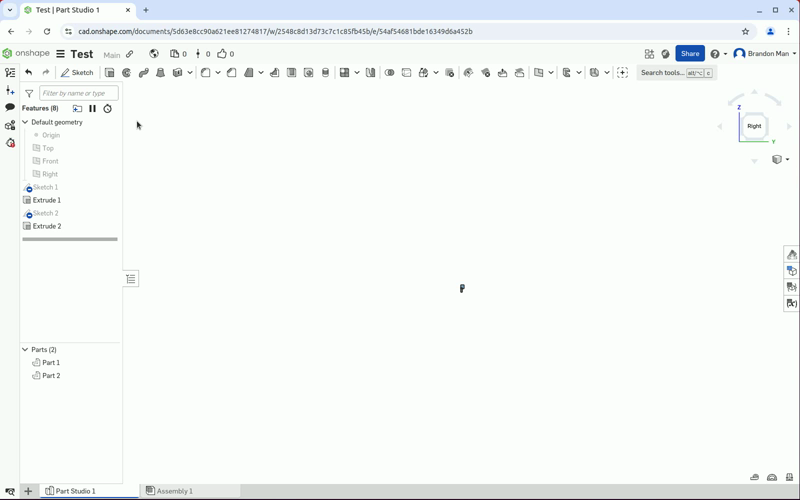
key(shift+h)
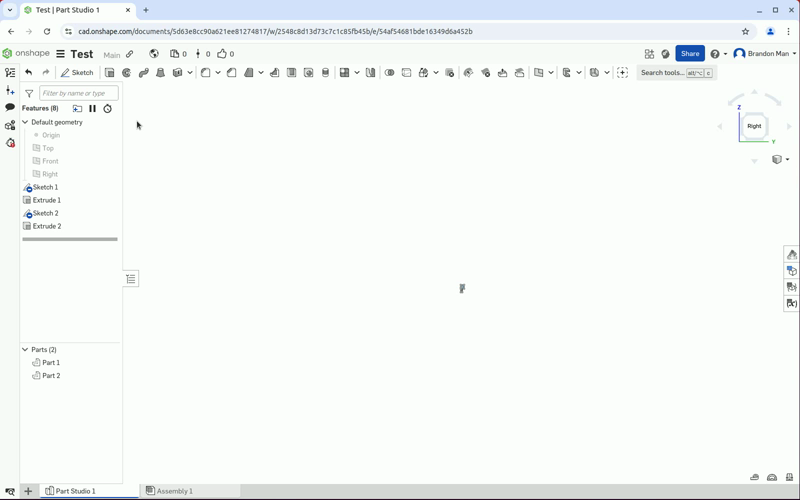
key(shift+7)
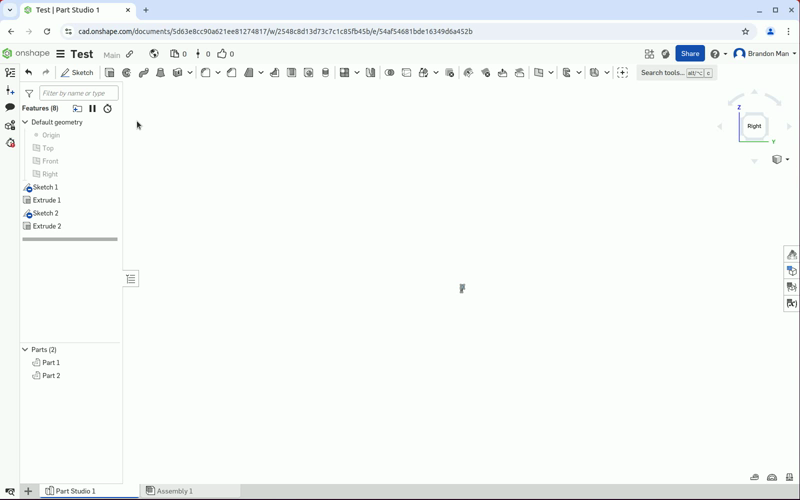
key(right, 2)
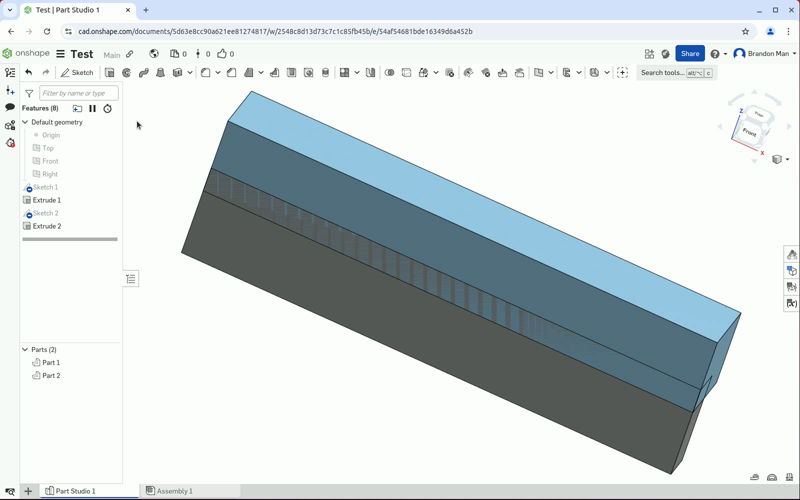
key(down, 2)
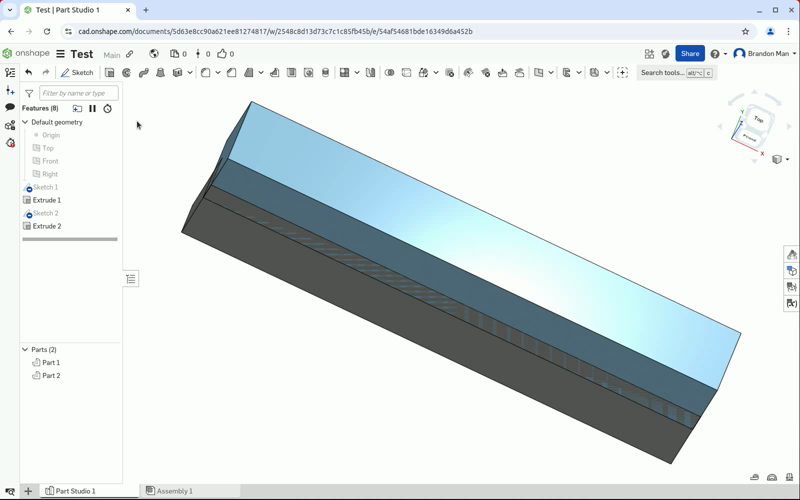
key(up, 2)
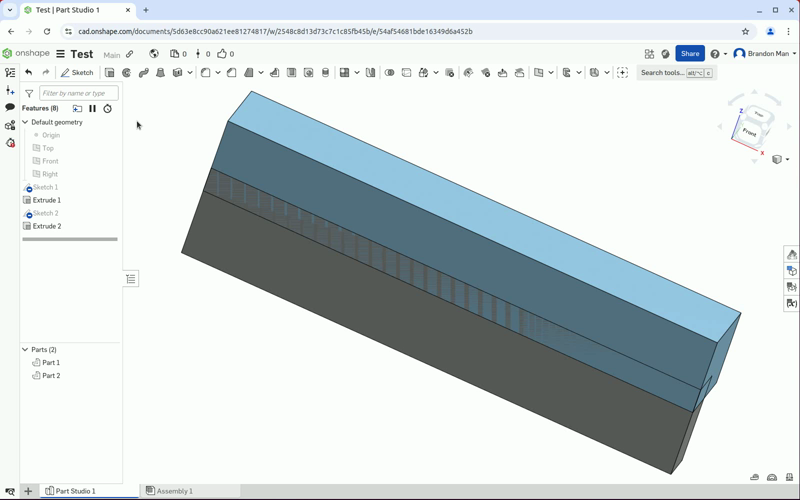
key(left, 2)
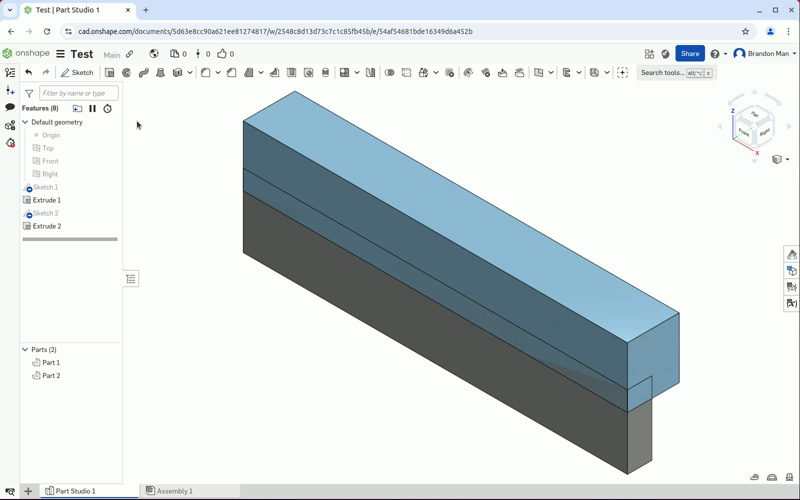
mouse_move(73, 189)
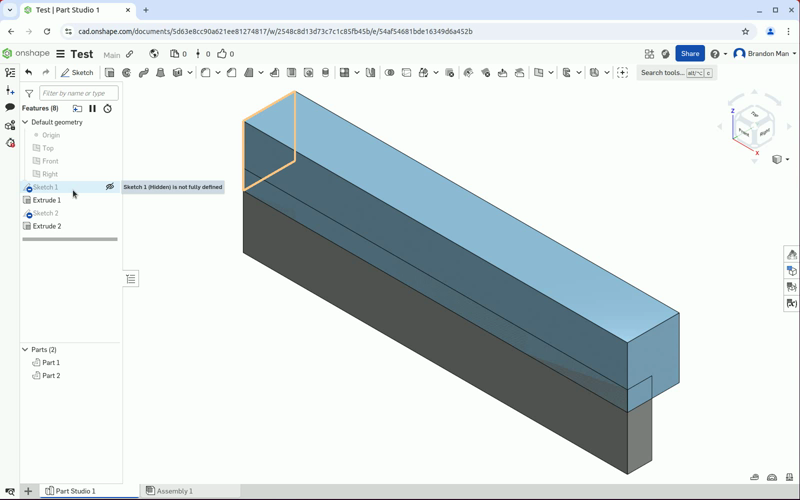
click(73, 189)